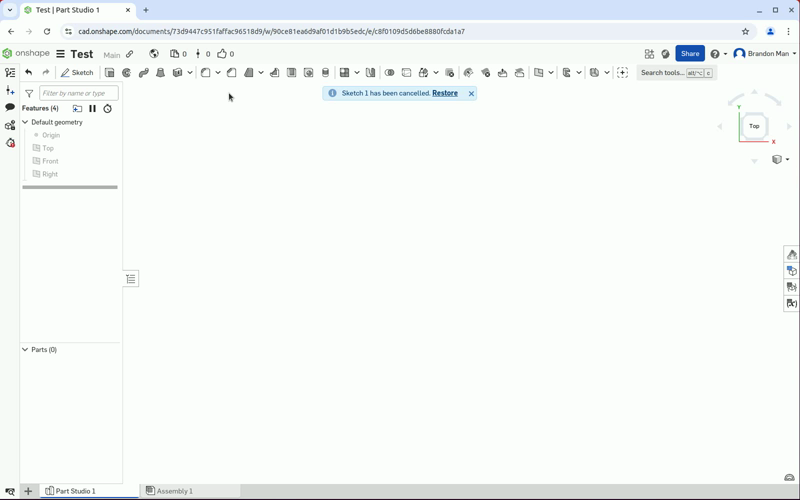
key(shift+h)
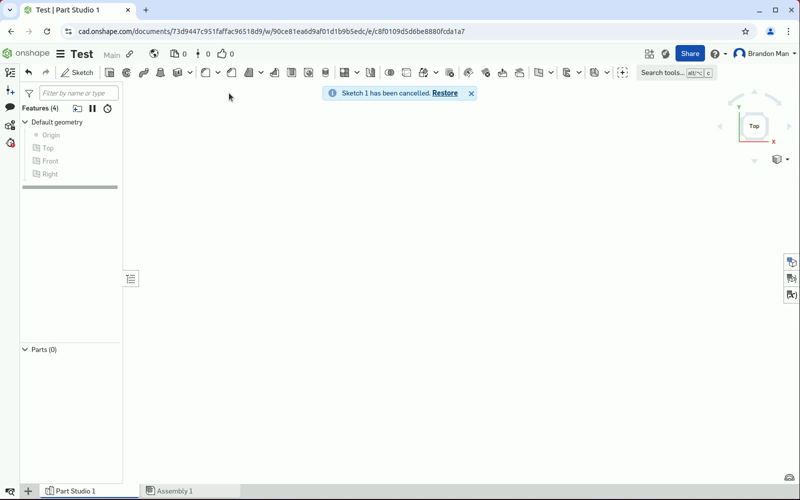
mouse_move(73, 352)
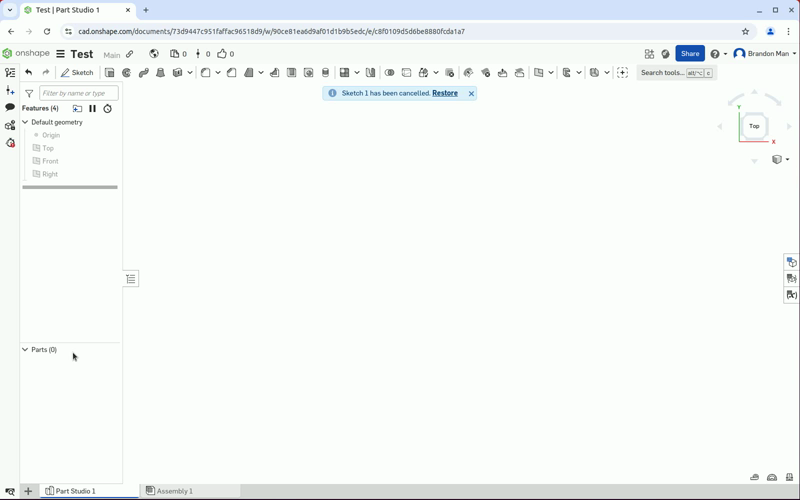
key(y)
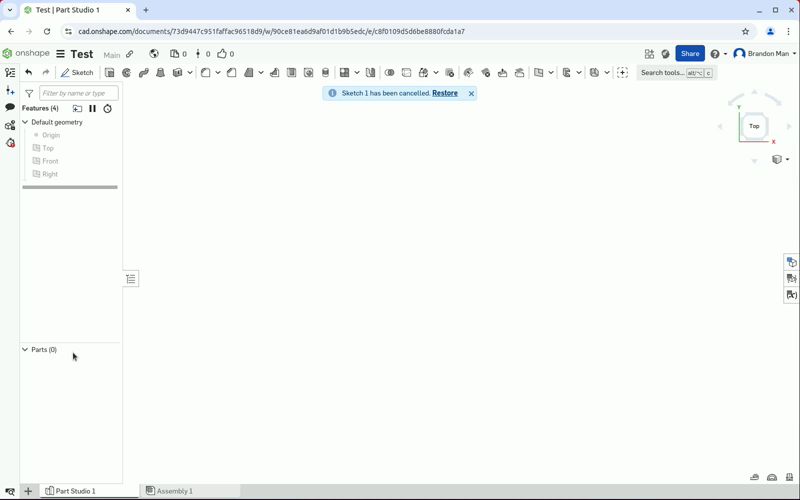
key(shift+p)
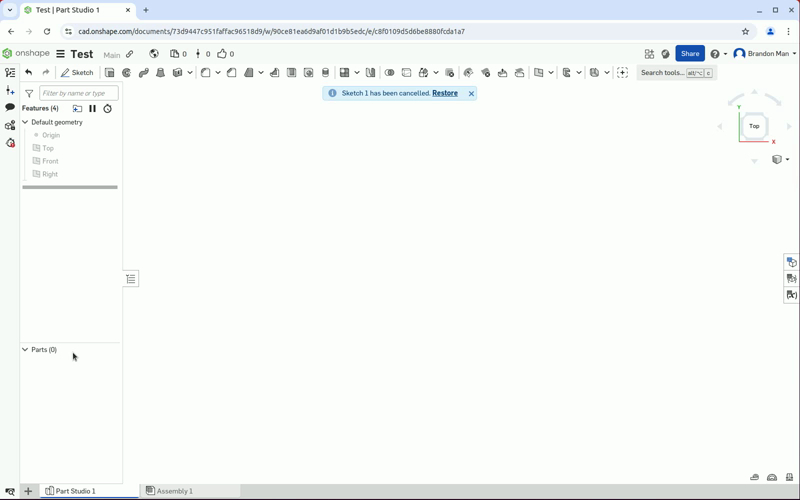
key(space)
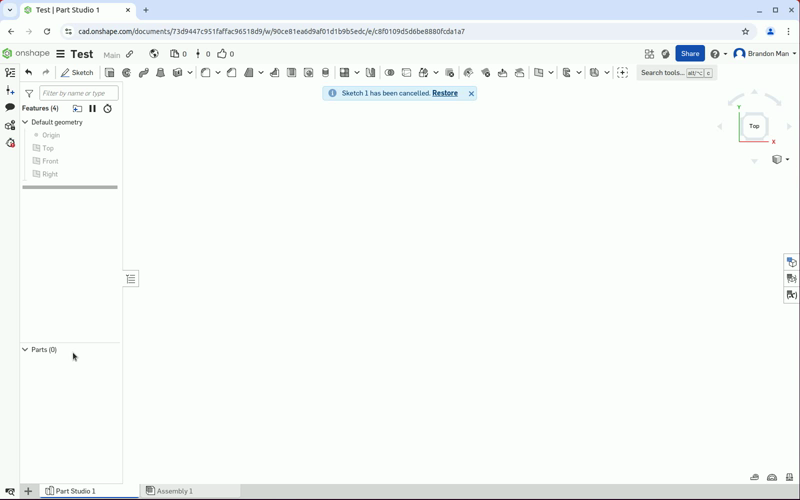
key_down(shift)
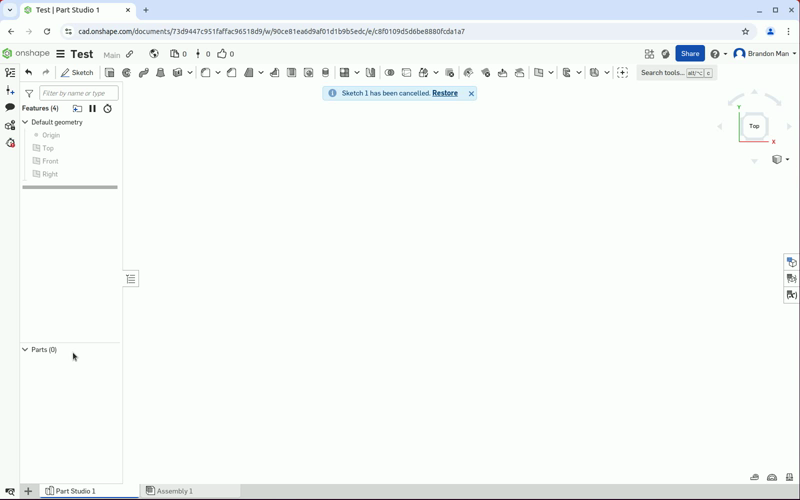
key(up)
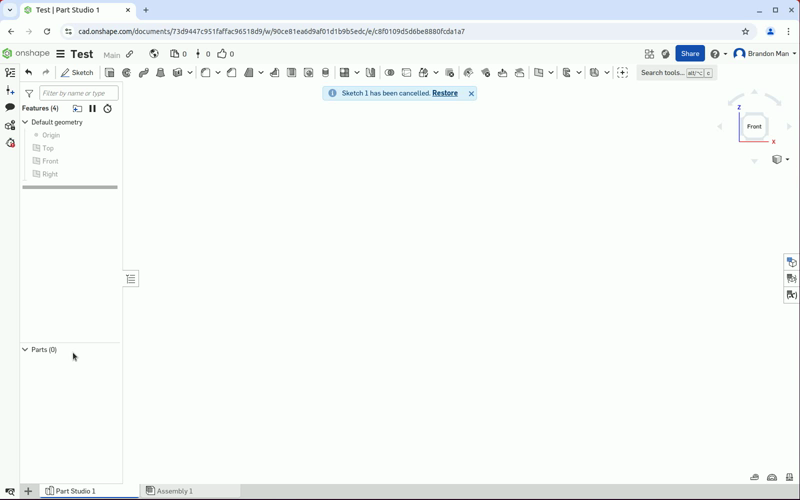
key_up(shift)
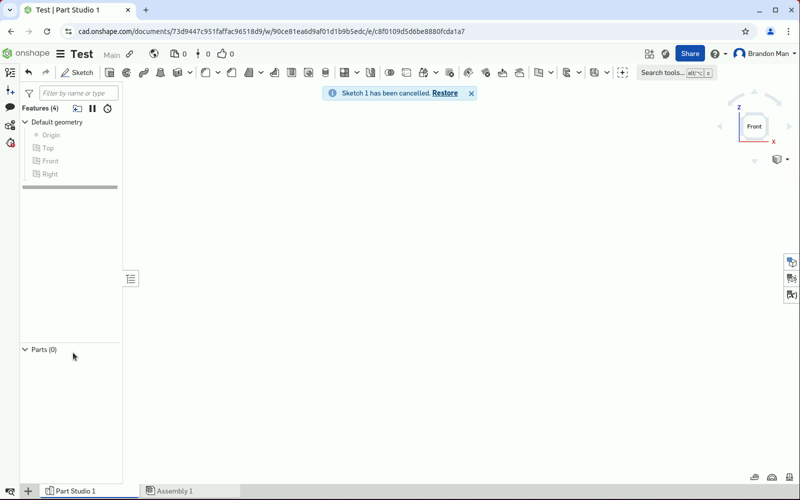
mouse_move(73, 352)
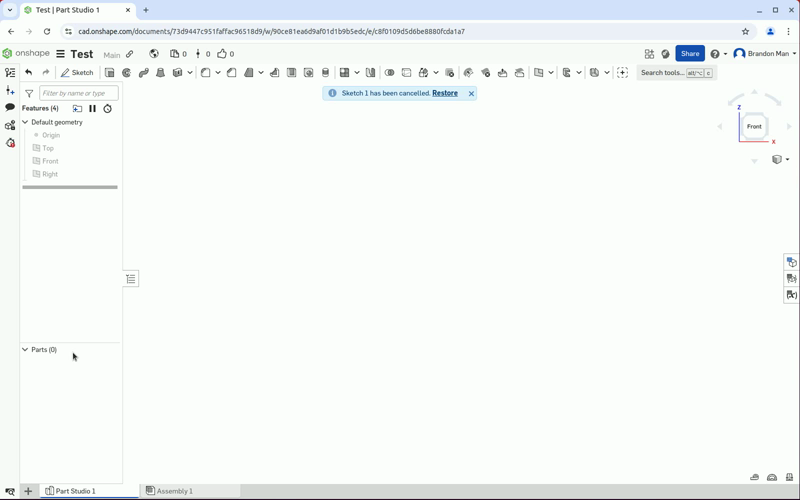
key(shift+y)
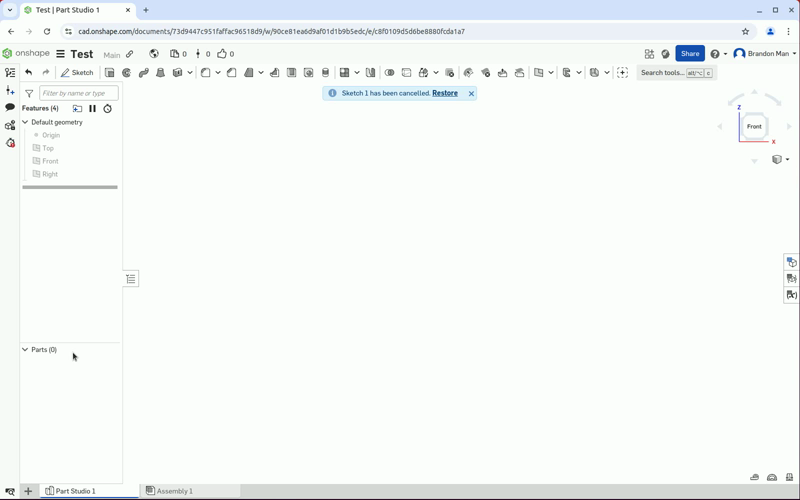
key(shift+s)
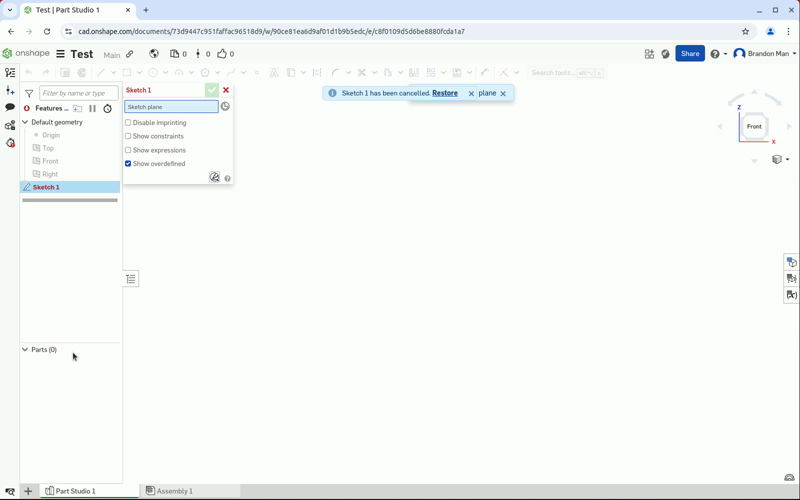
mouse_move(73, 163)
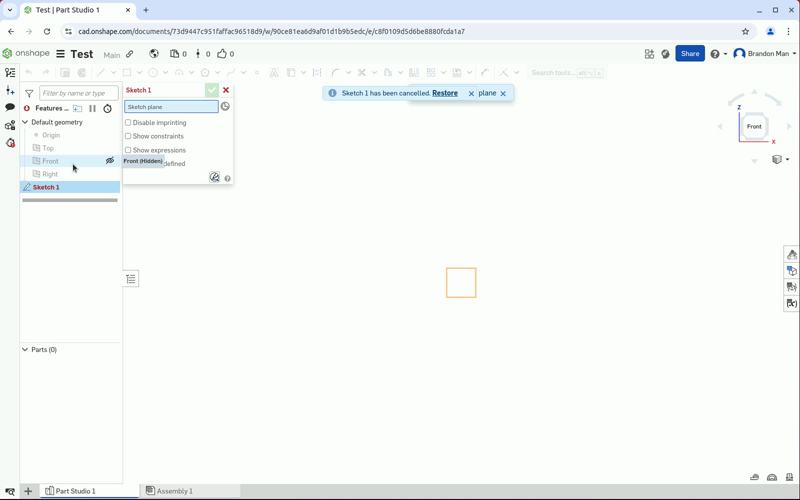
click(73, 163)
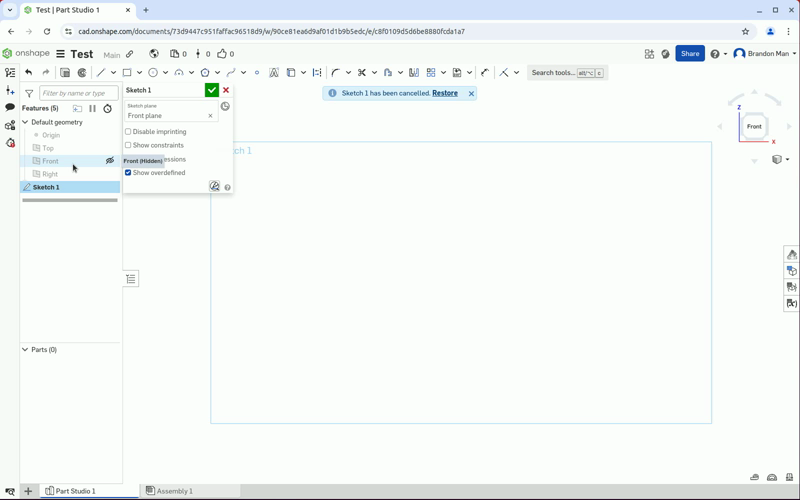
mouse_move(73, 352)
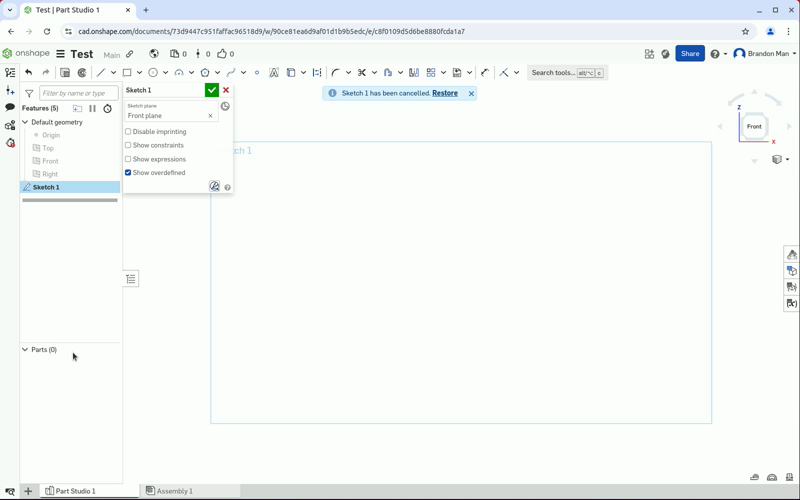
key(y)
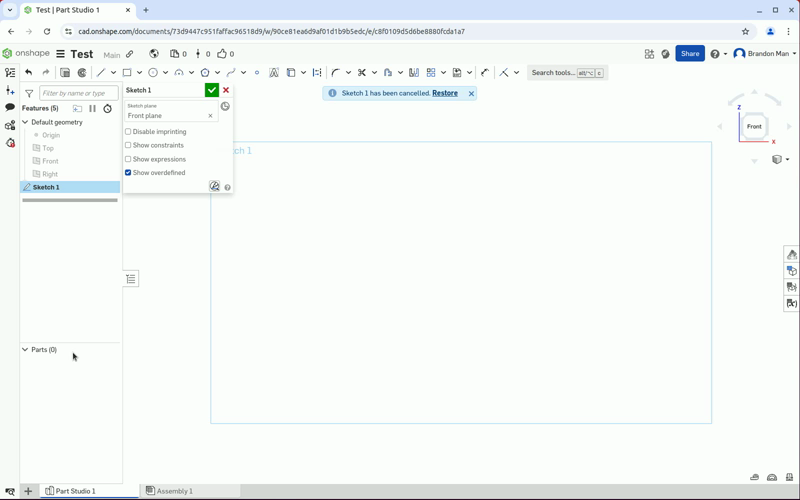
key(l)
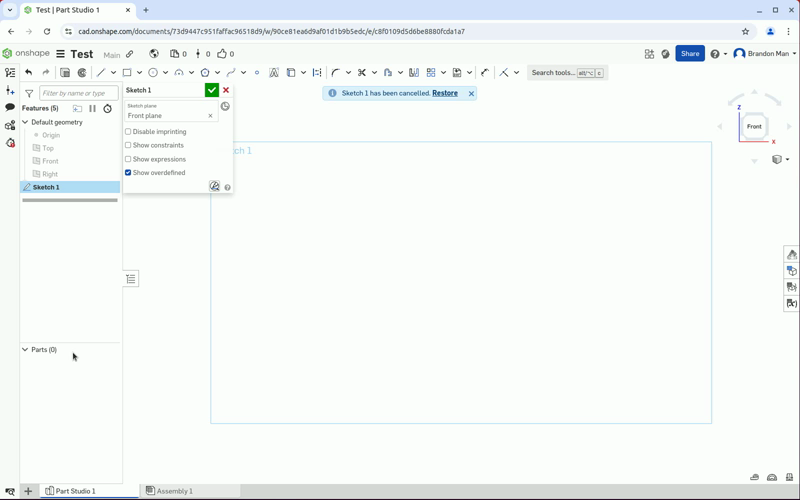
key_down(shift)
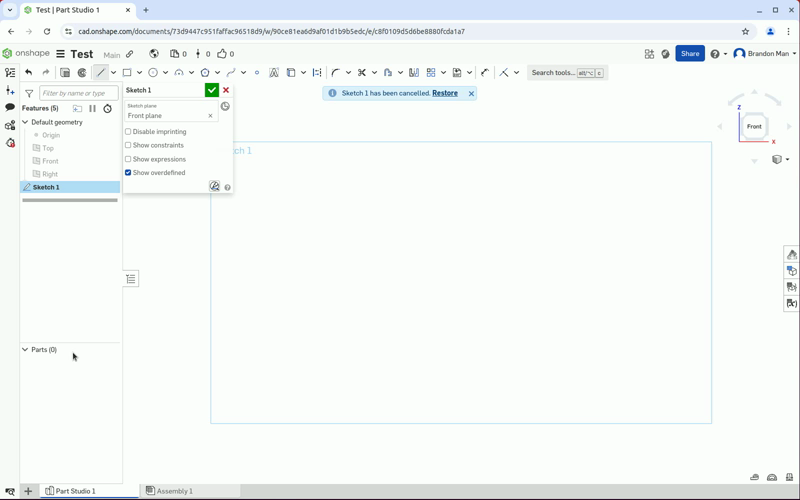
mouse_move(460, 282)
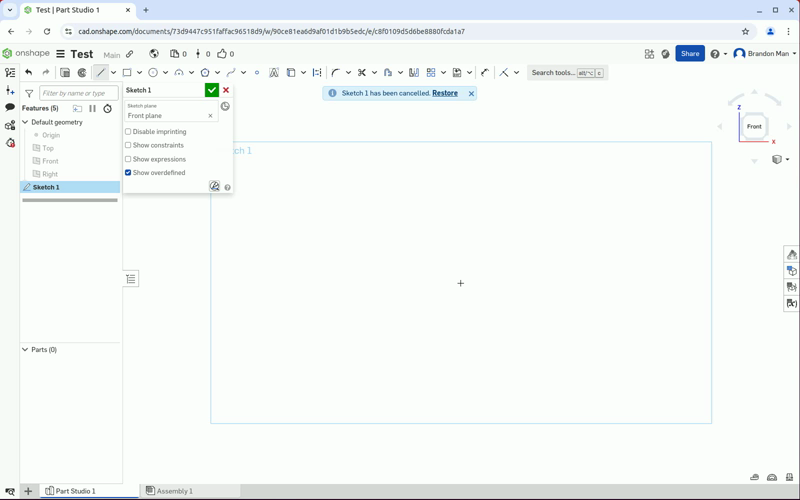
click(460, 282)
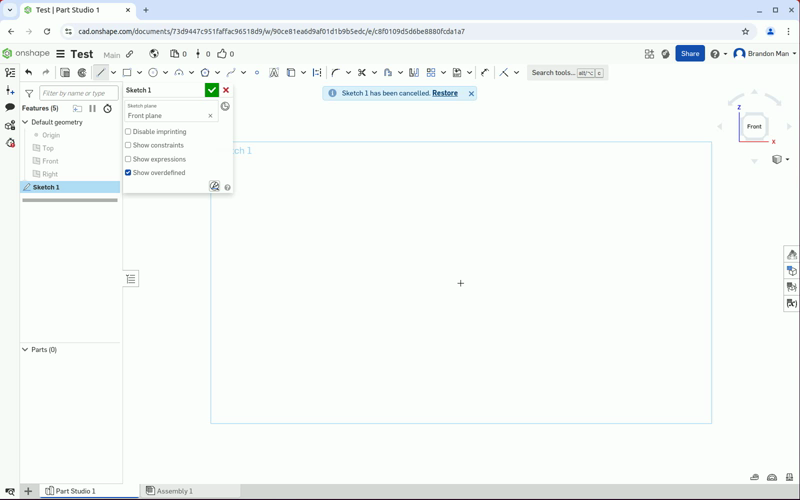
key_up(shift)
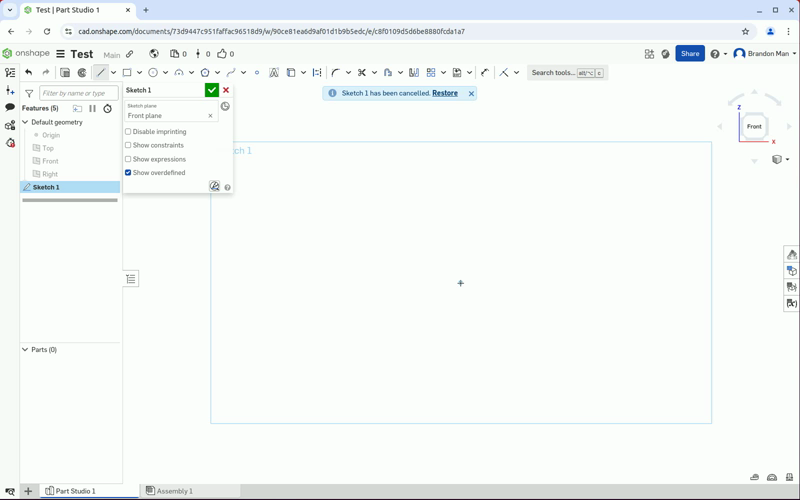
key_down(shift)
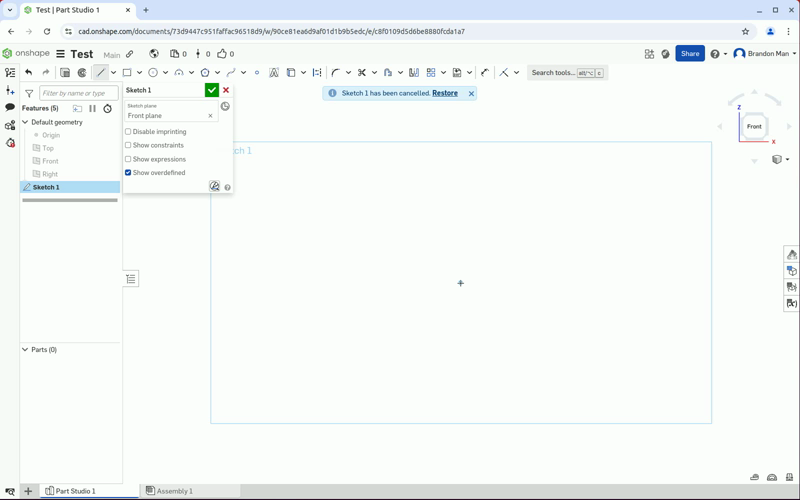
mouse_move(573, 282)
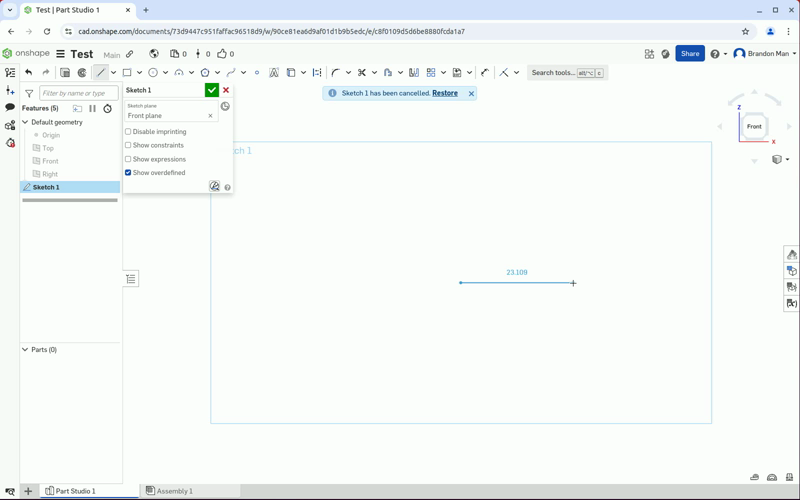
click(573, 282)
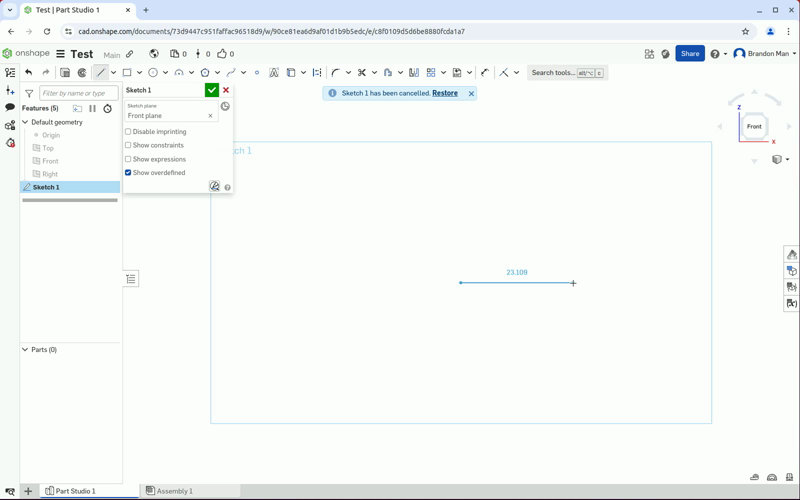
key_up(shift)
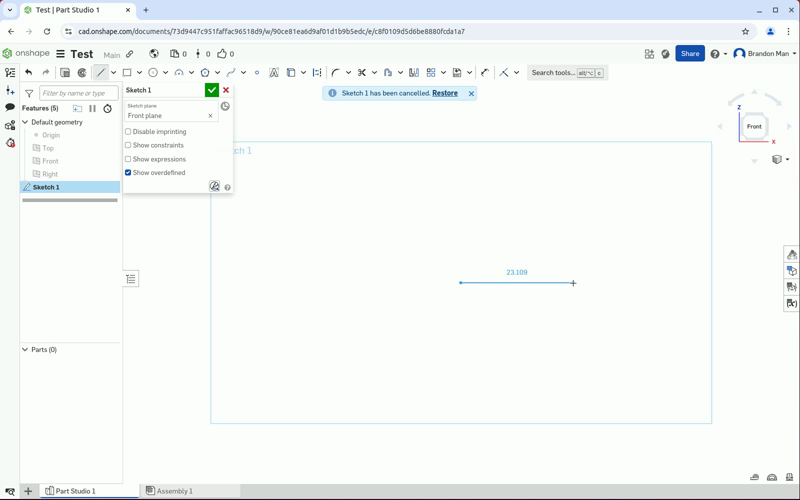
key_down(shift)
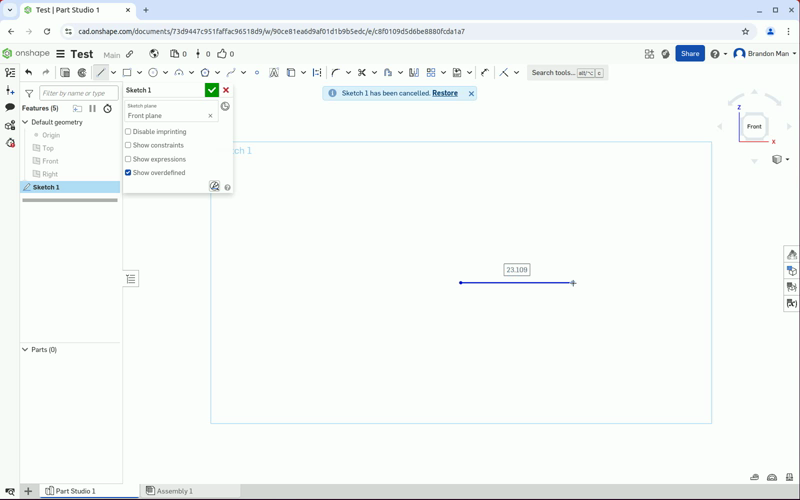
mouse_move(589, 282)
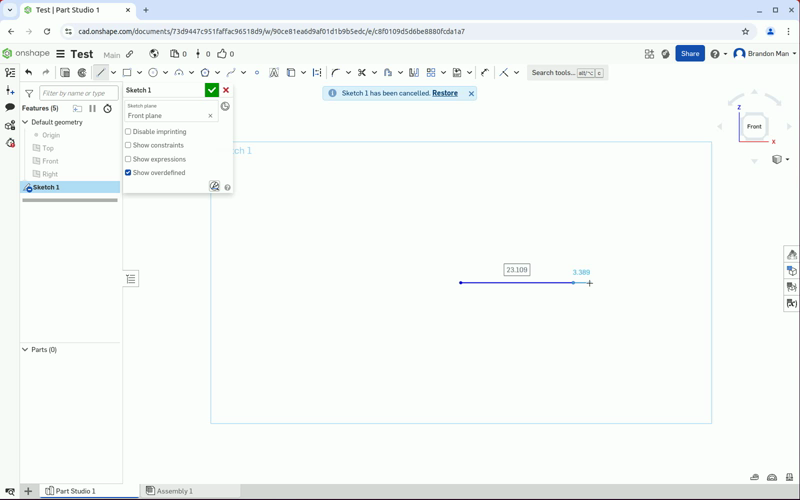
mouse_move(573, 264)
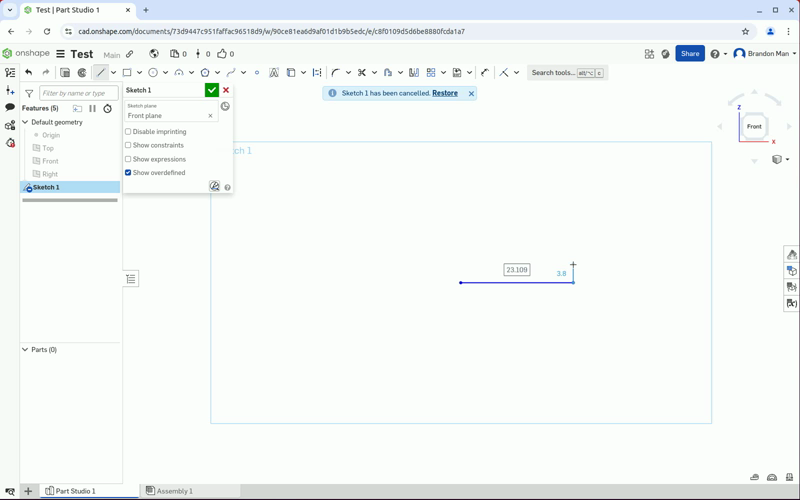
click(573, 264)
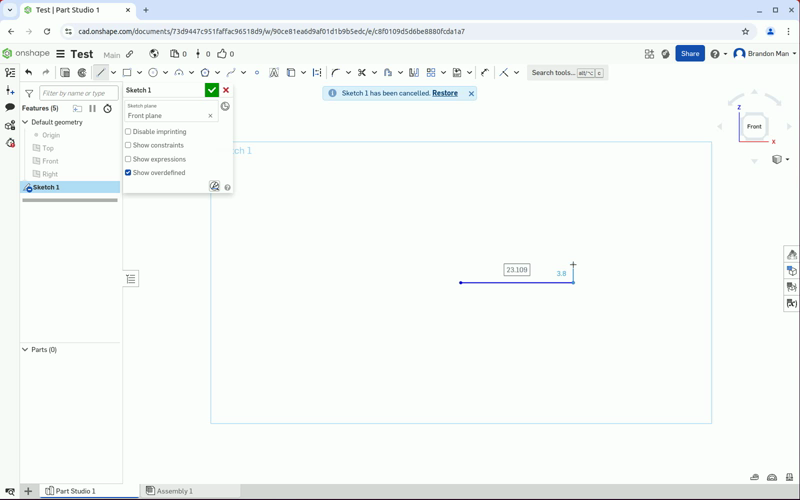
key_up(shift)
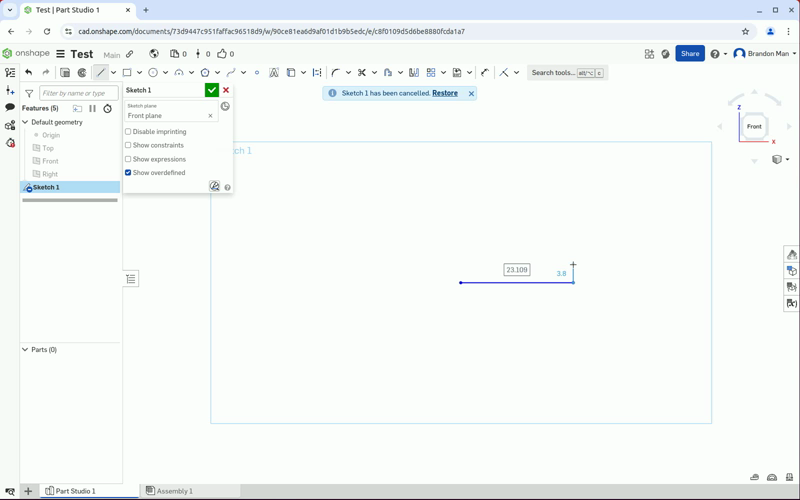
key_down(shift)
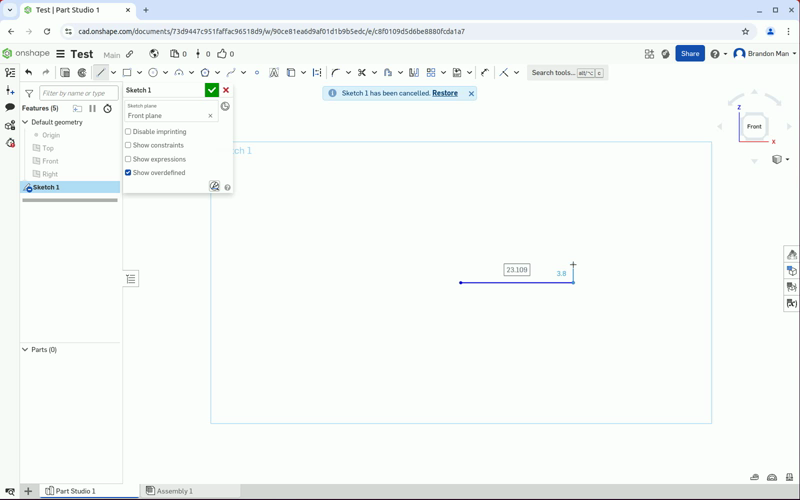
mouse_move(460, 208)
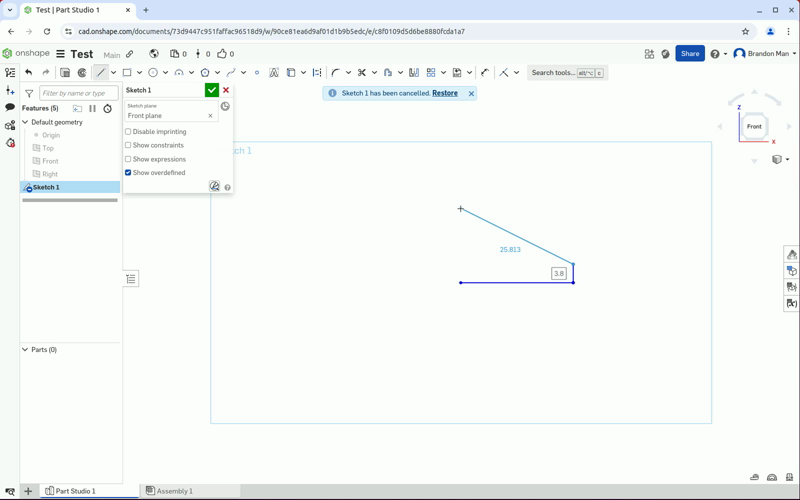
click(460, 208)
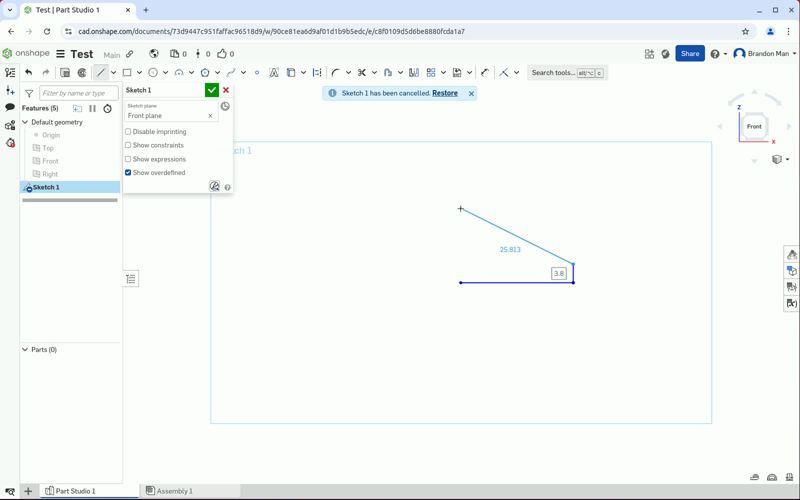
key_up(shift)
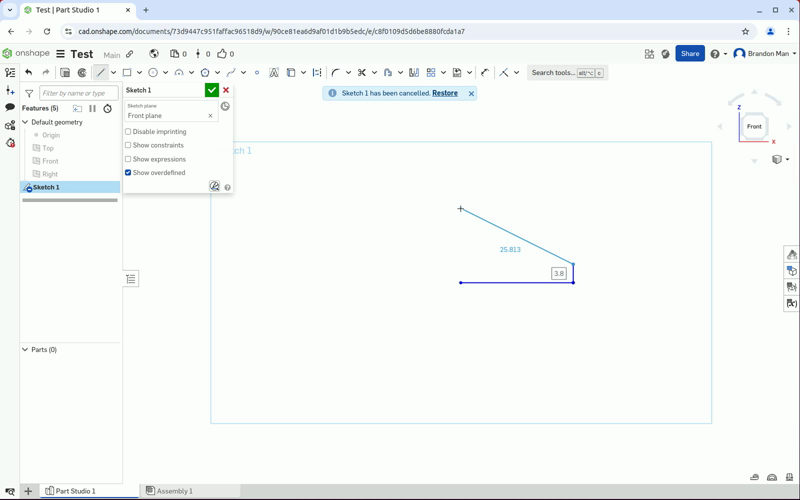
key_down(shift)
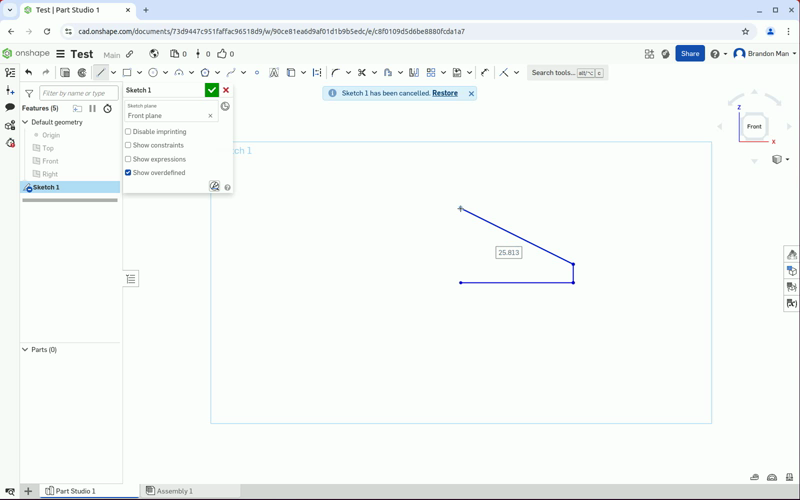
mouse_move(460, 282)
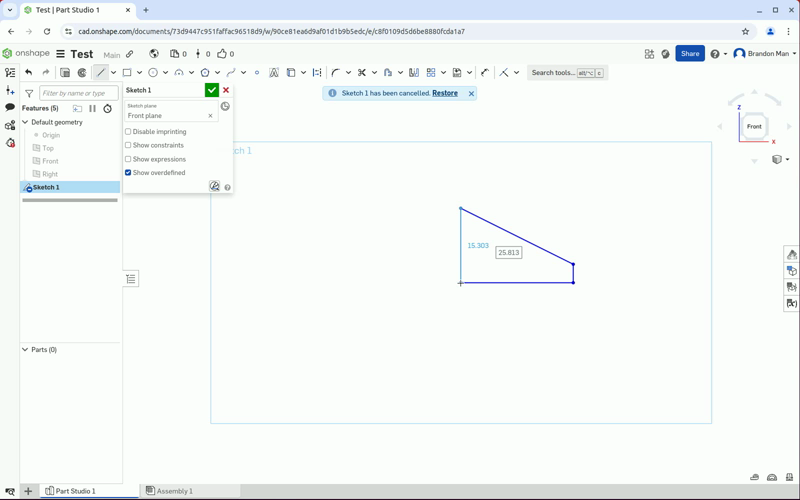
key_up(shift)
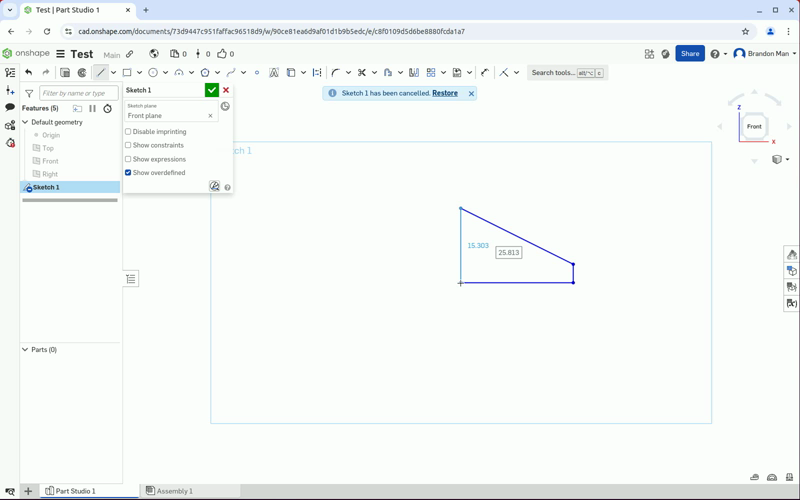
click(460, 282)
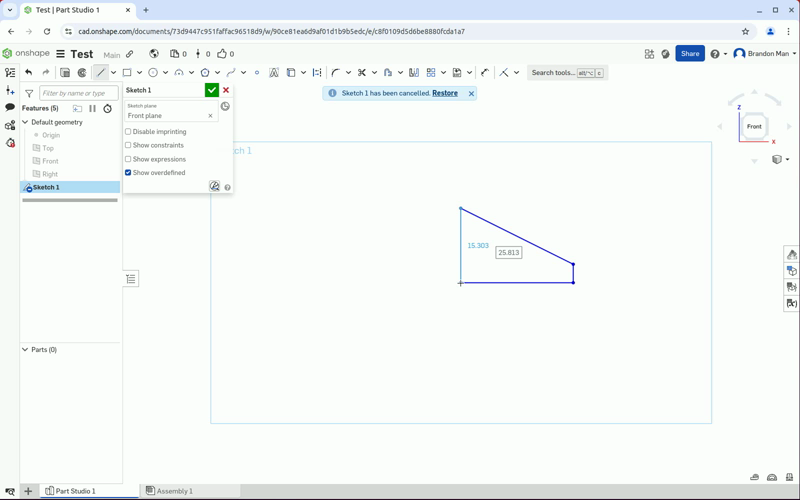
key(esc)
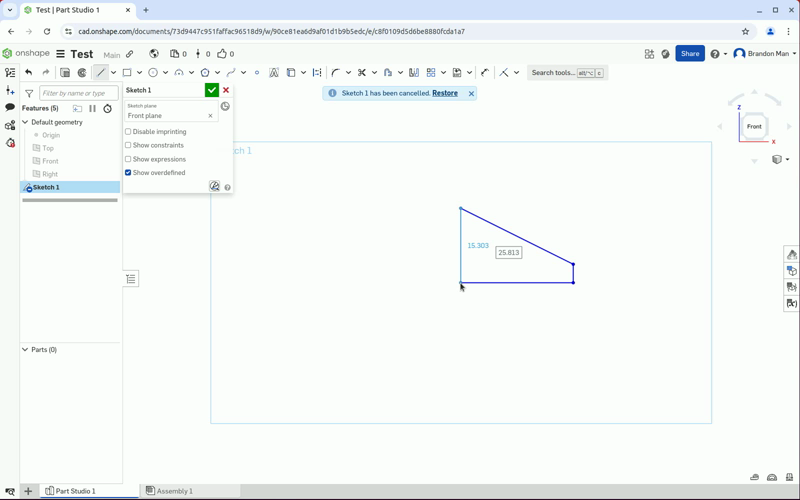
mouse_move(532, 274)
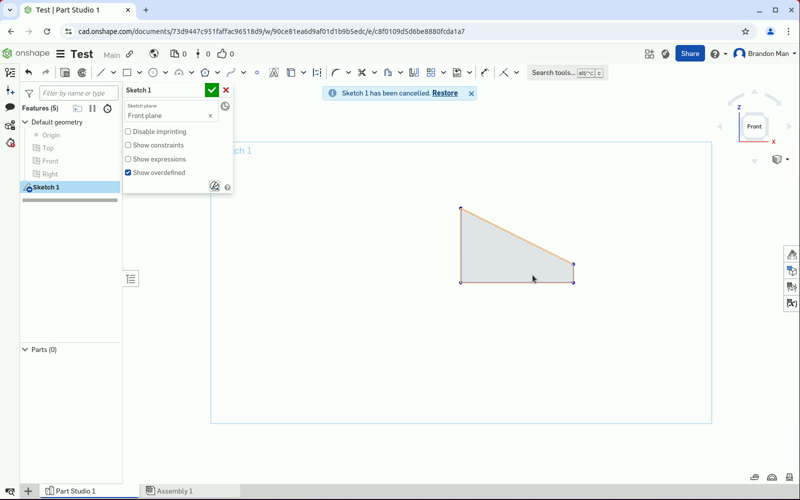
click(532, 274)
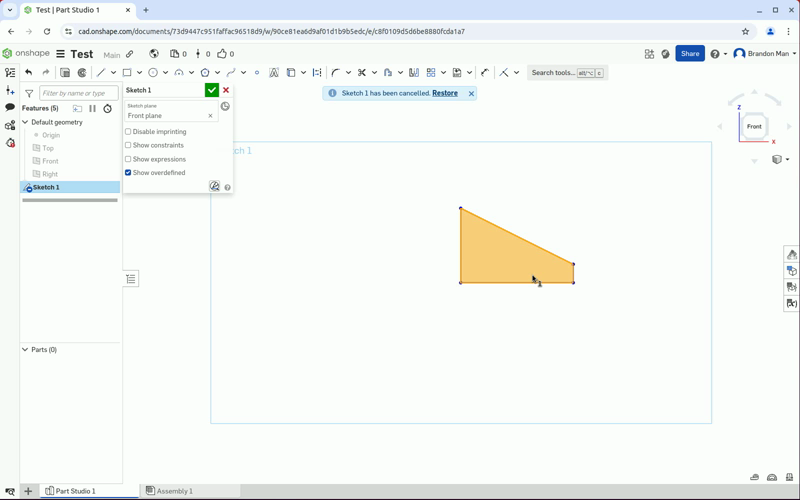
mouse_move(73, 352)
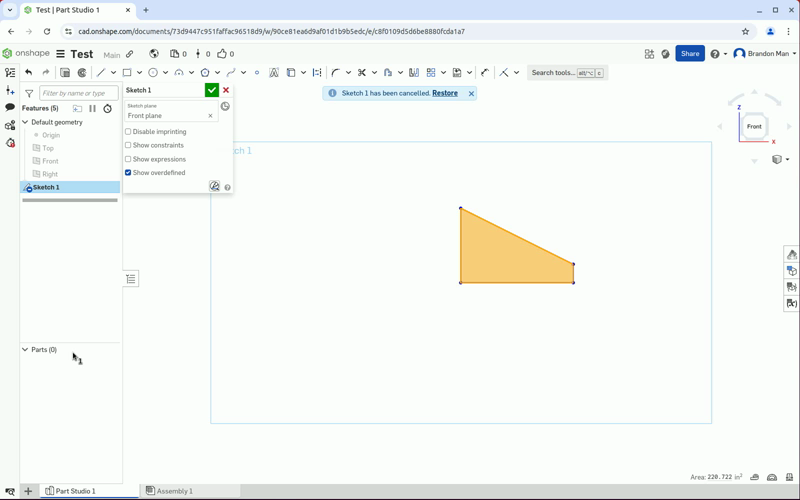
key(shift+y)
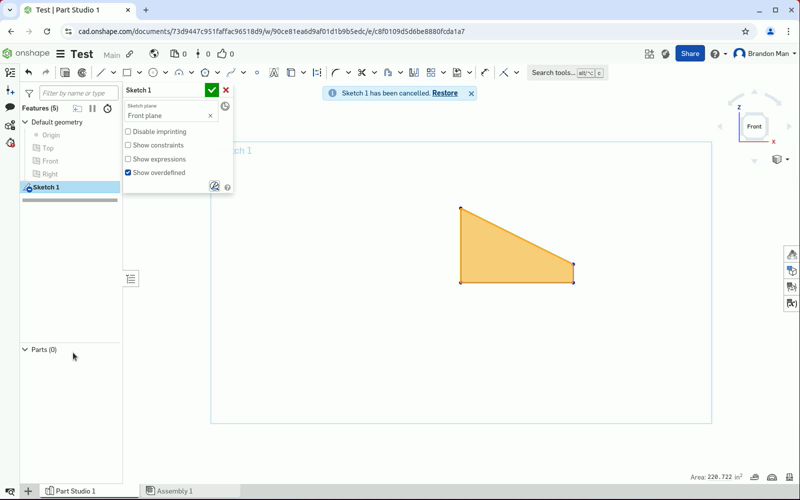
key(shift+e)
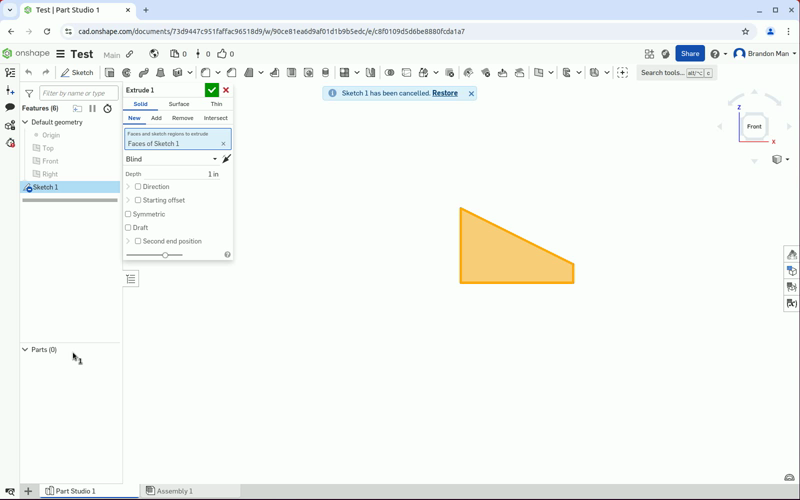
mouse_move(143, 106)
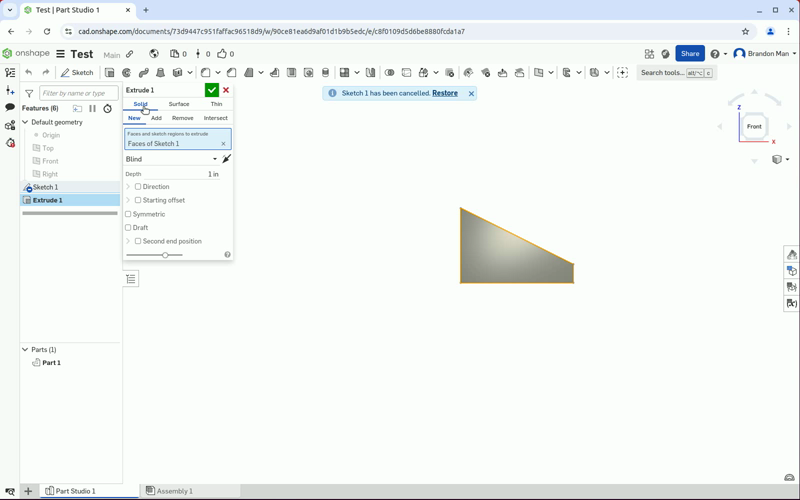
click(143, 106)
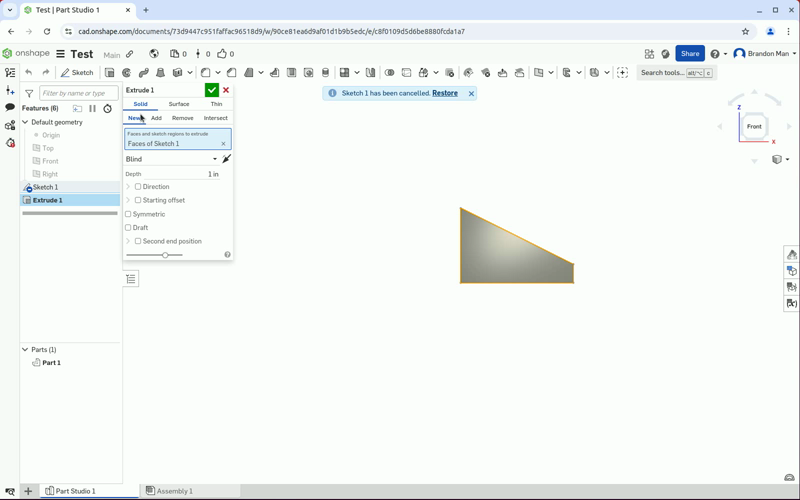
mouse_move(137, 120)
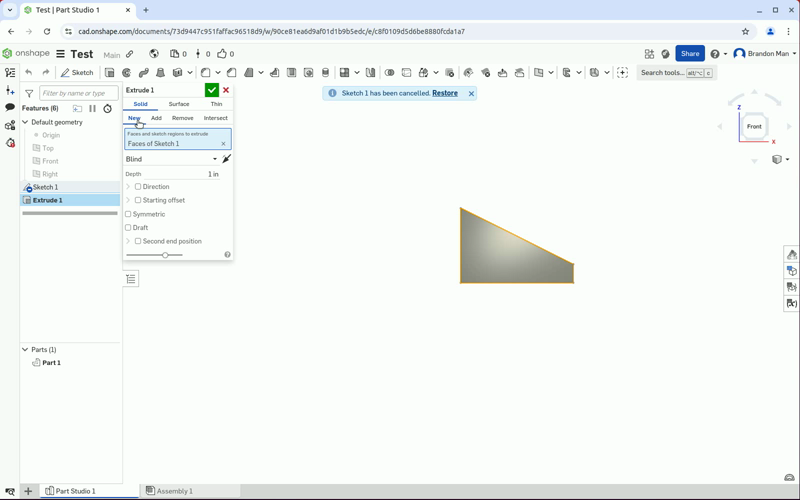
click(137, 120)
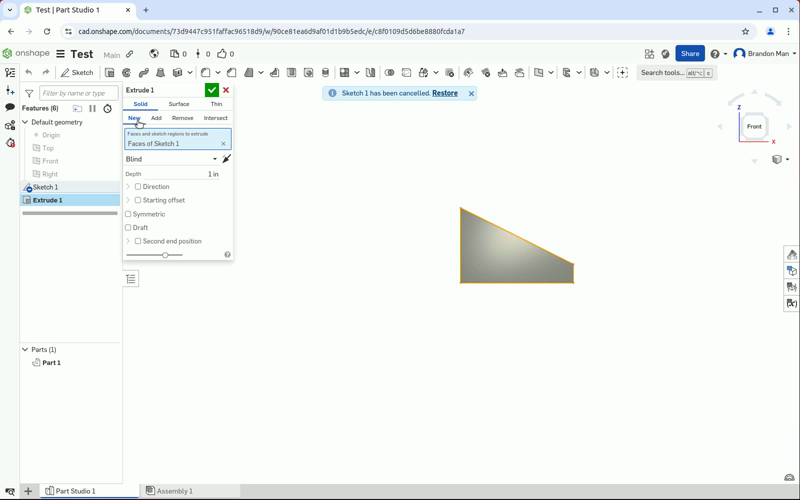
key(tab, 4)
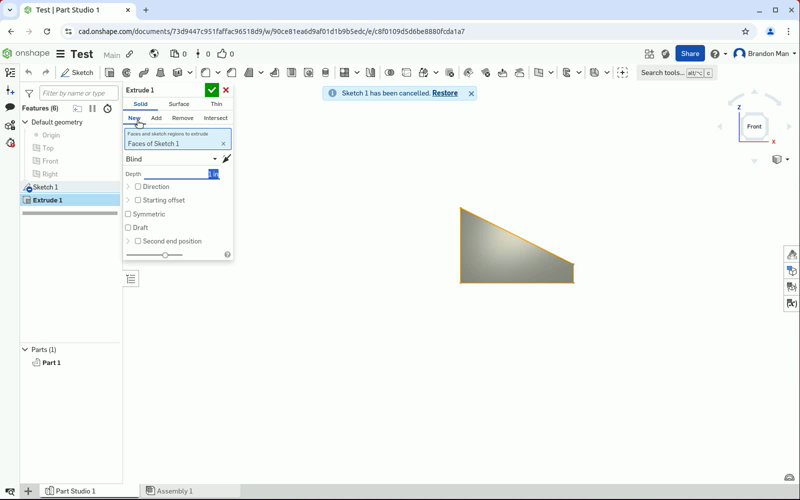
text(-15.405)
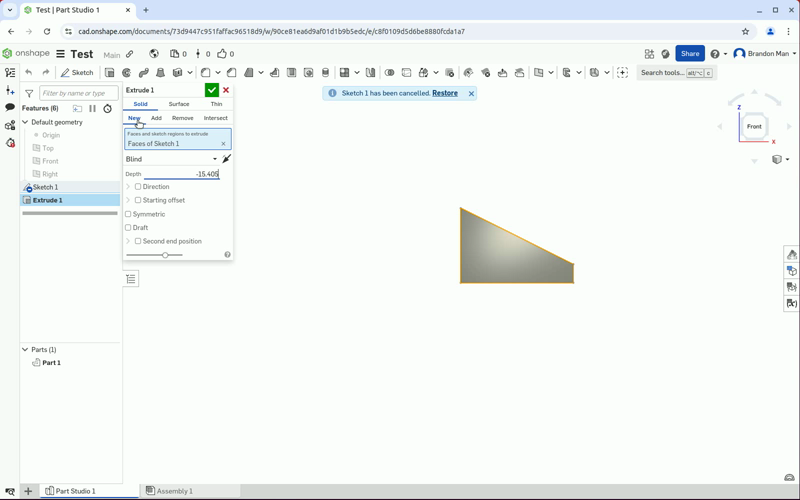
key(enter)
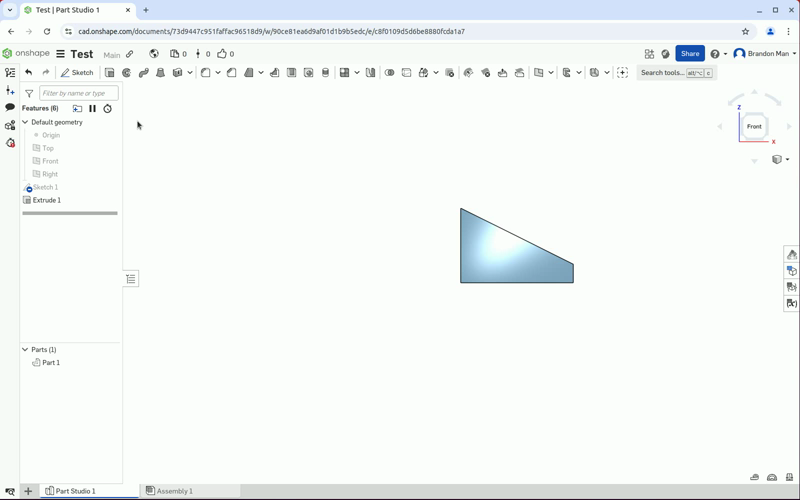
key(shift+h)
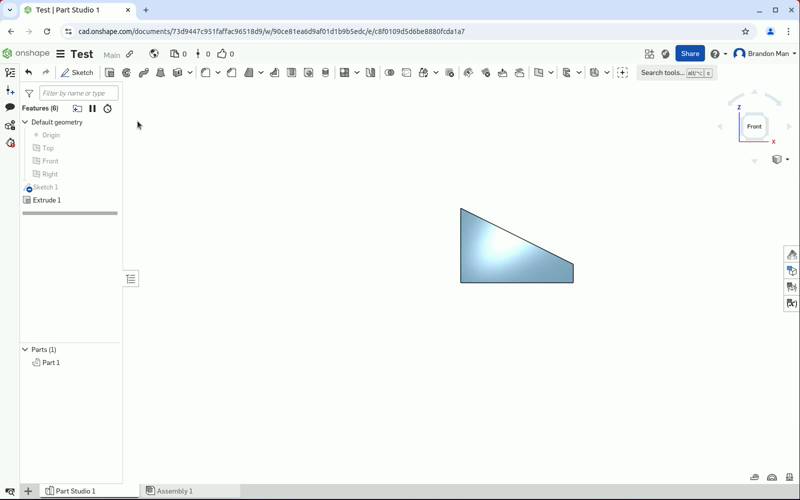
key(shift+h)
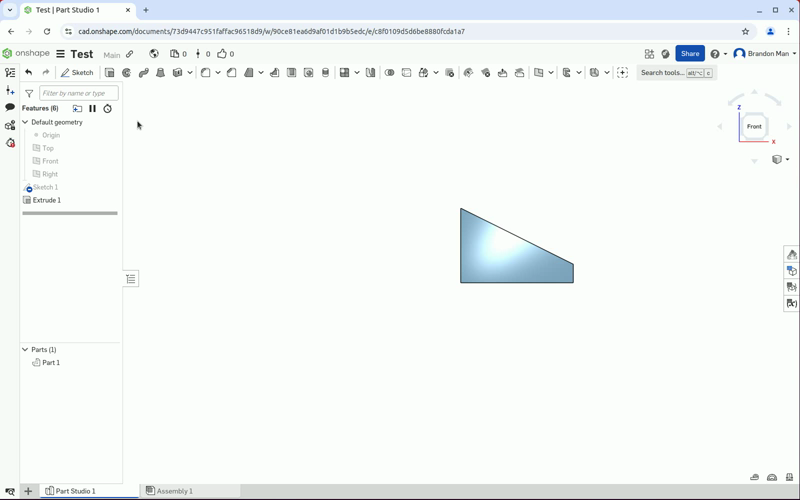
mouse_move(73, 189)
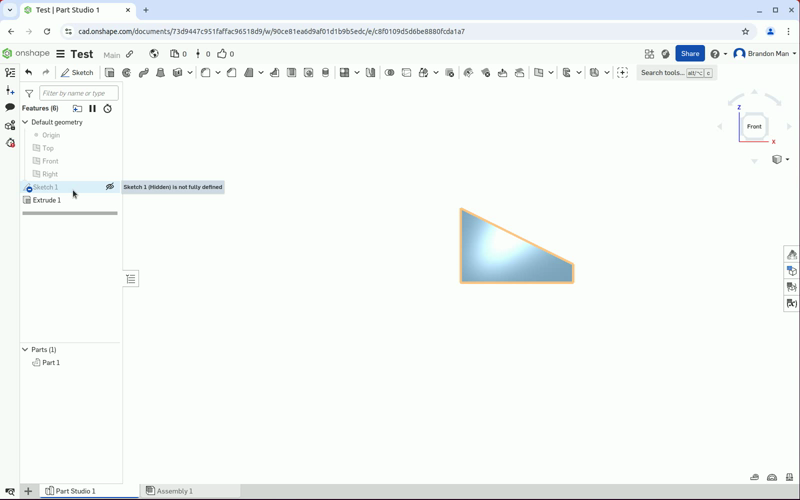
click(73, 189)
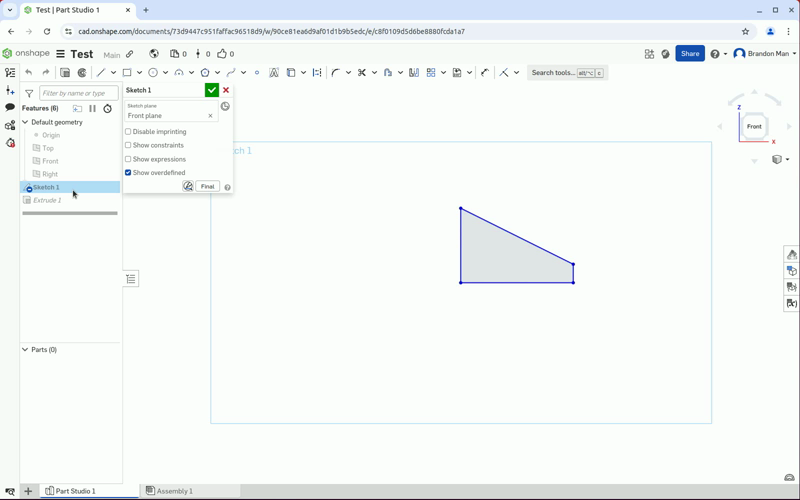
mouse_move(229, 92)
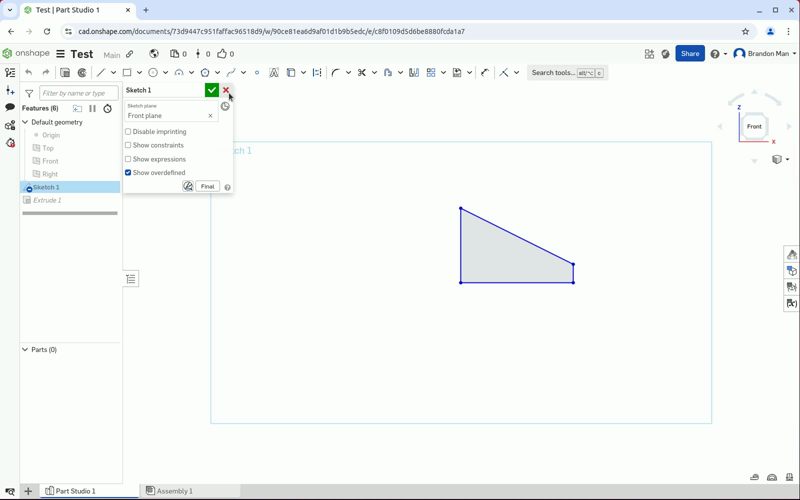
click(229, 92)
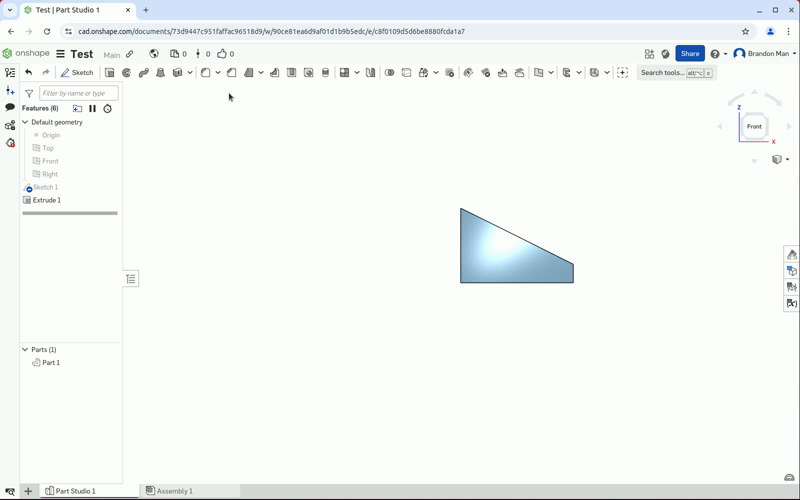
mouse_move(73, 352)
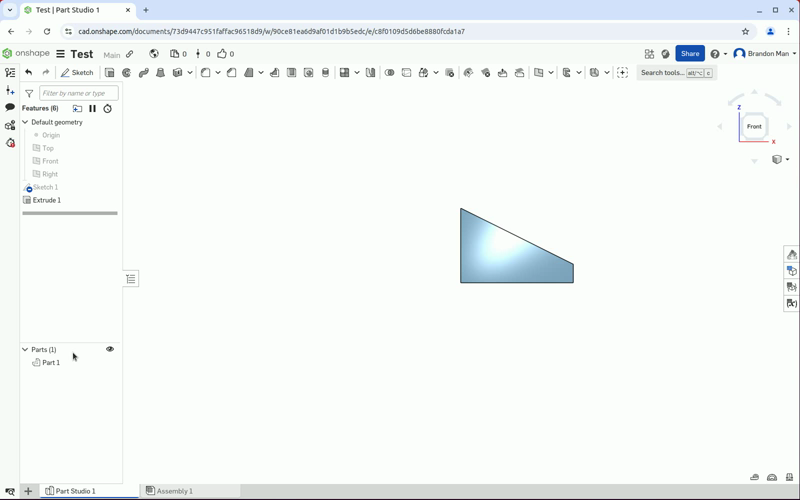
key(y)
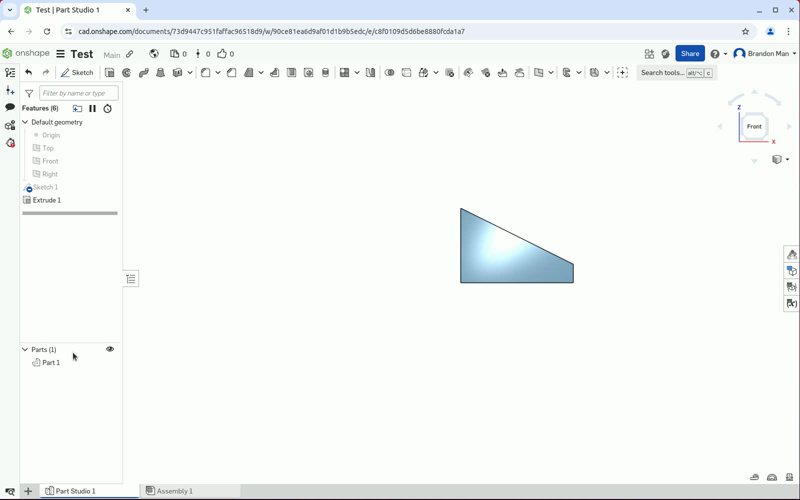
key(shift+p)
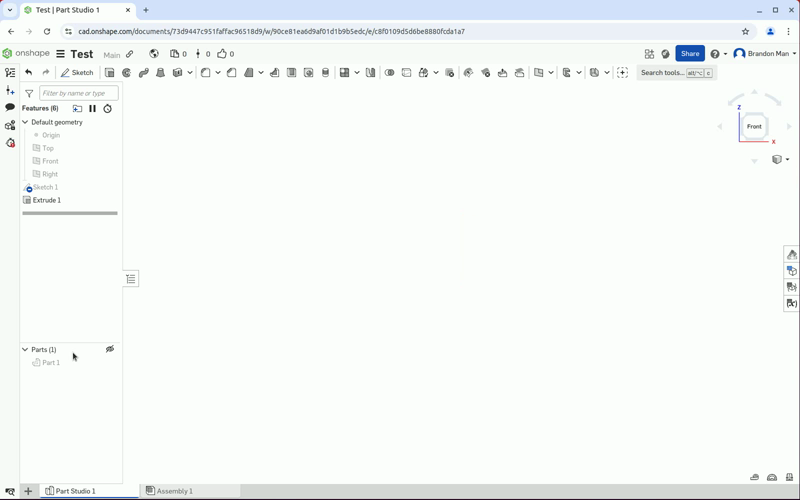
key(space)
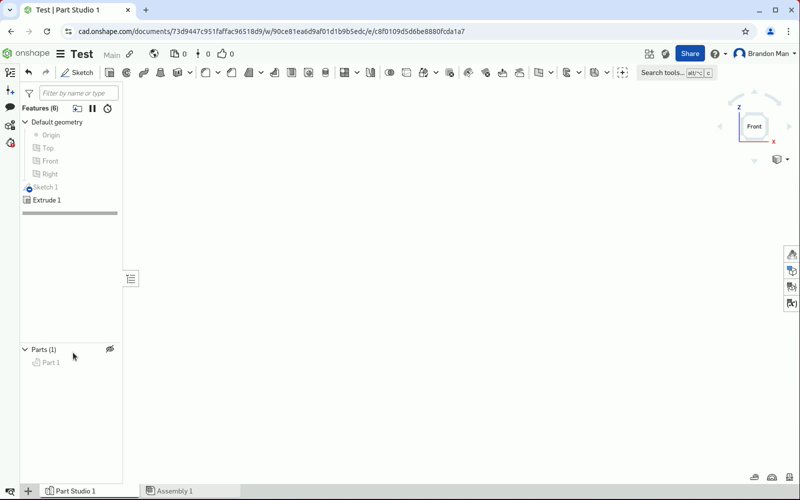
key_down(shift)
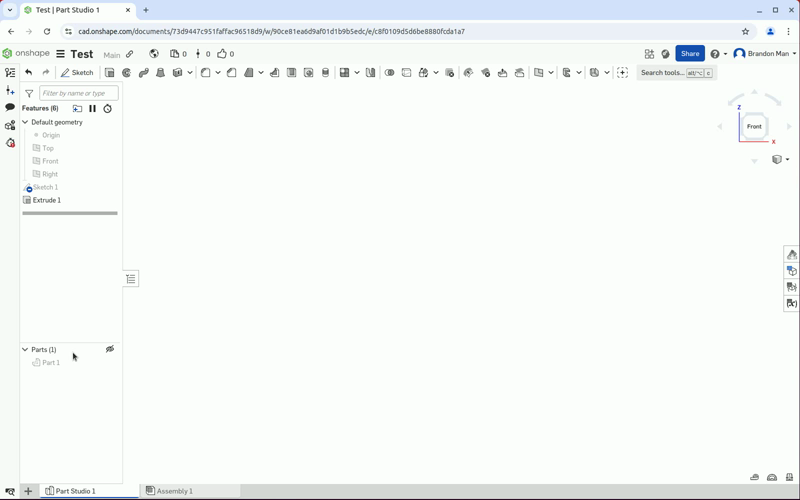
key(left)
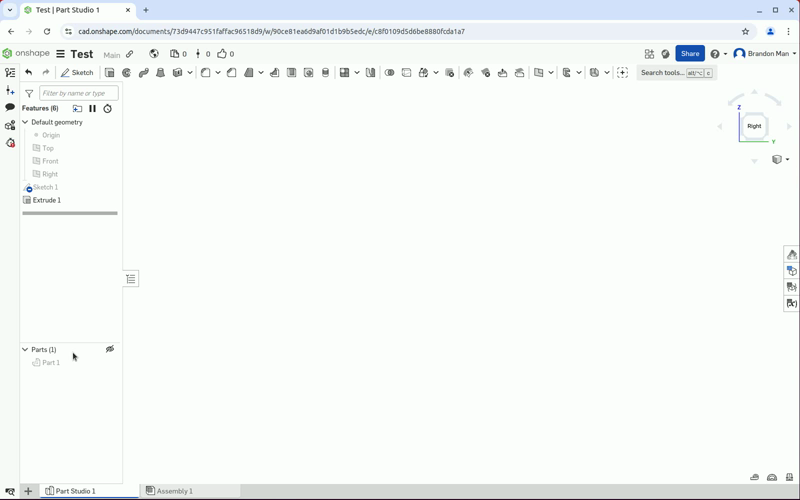
key_up(shift)
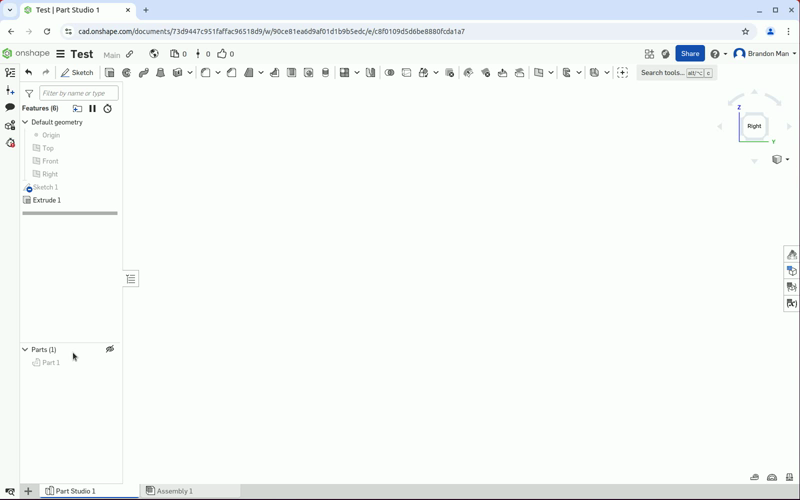
mouse_move(73, 352)
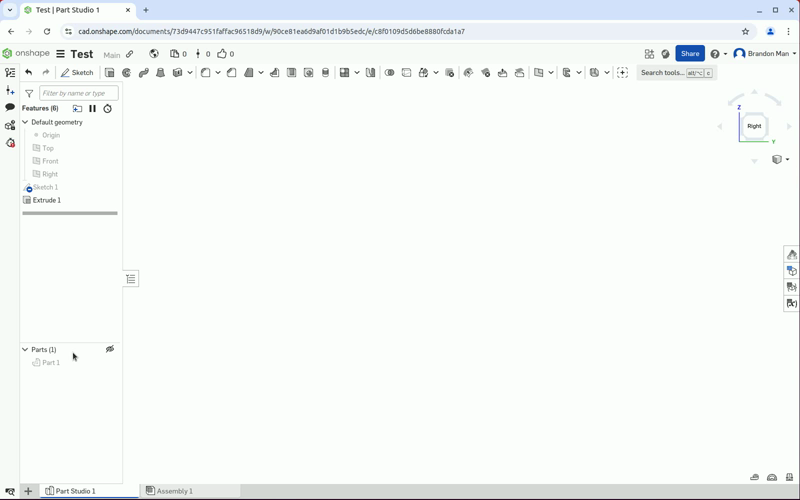
key(shift+y)
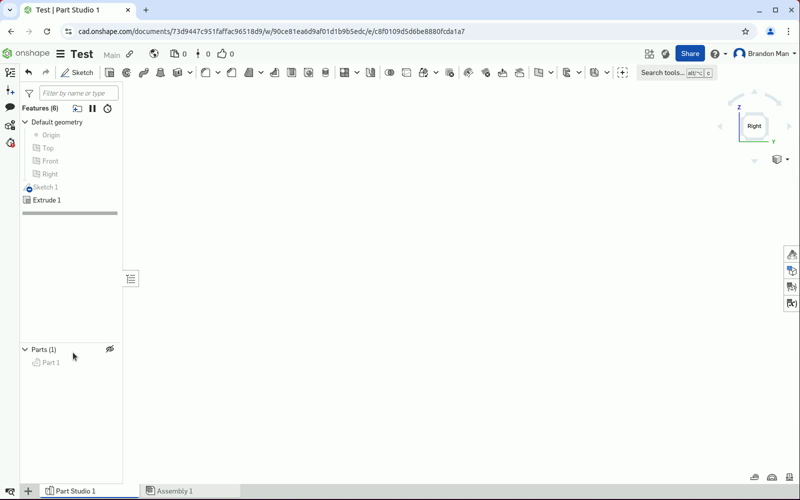
key(shift+s)
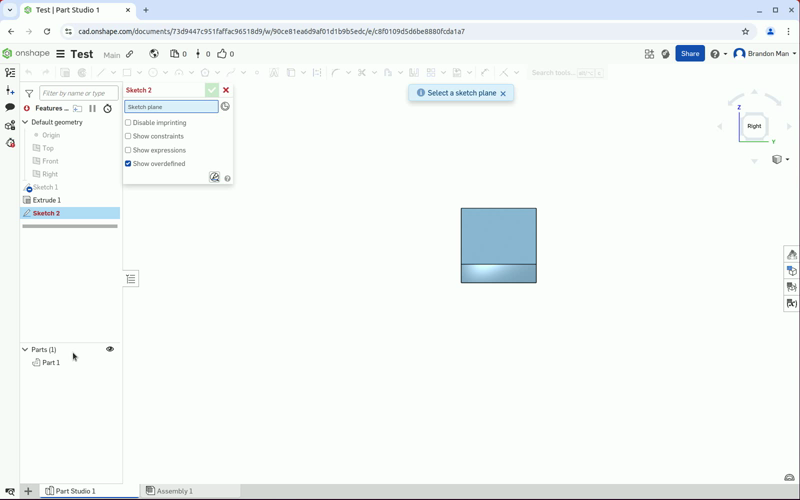
mouse_move(73, 176)
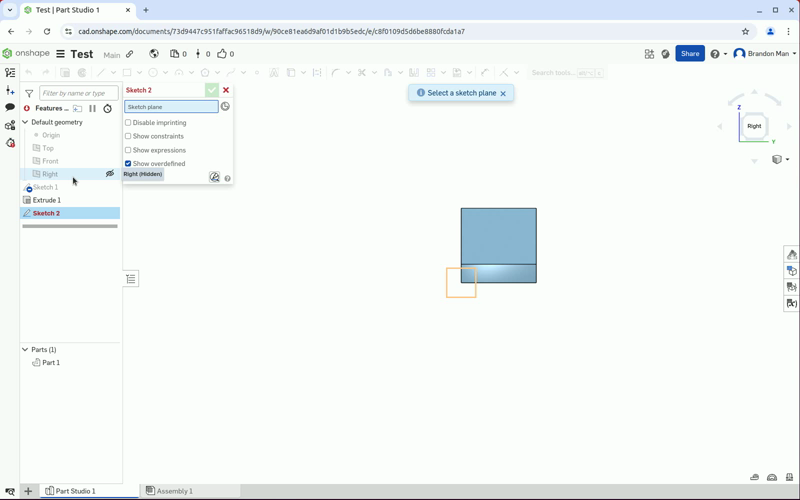
click(73, 176)
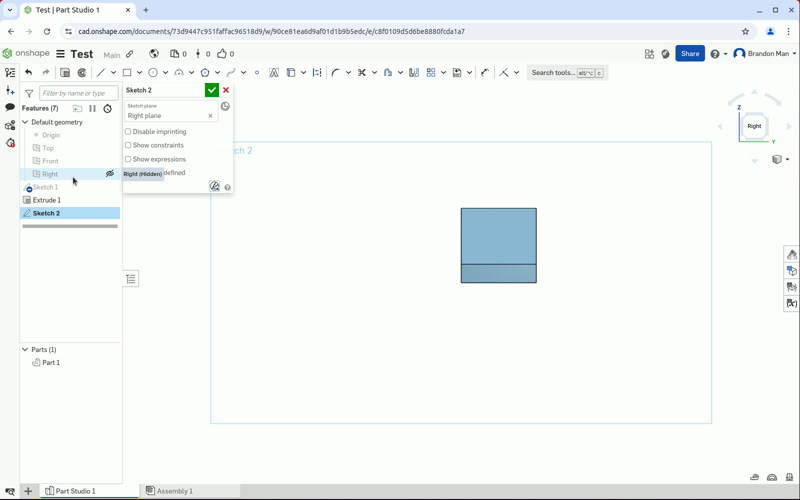
mouse_move(73, 352)
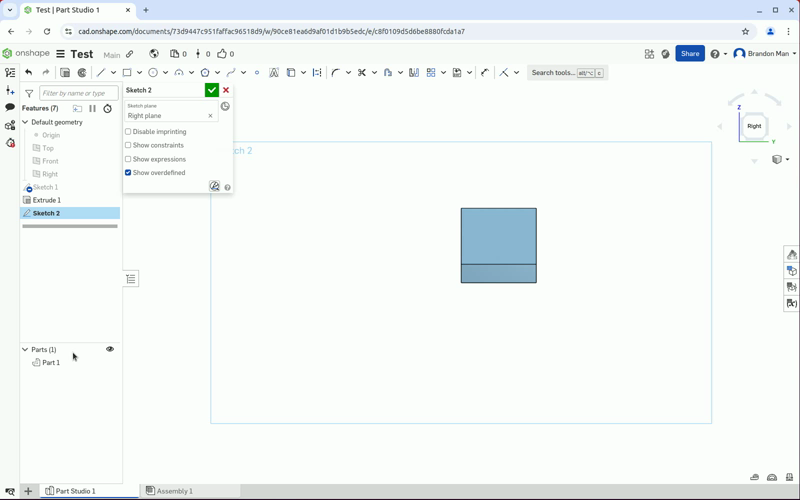
key(y)
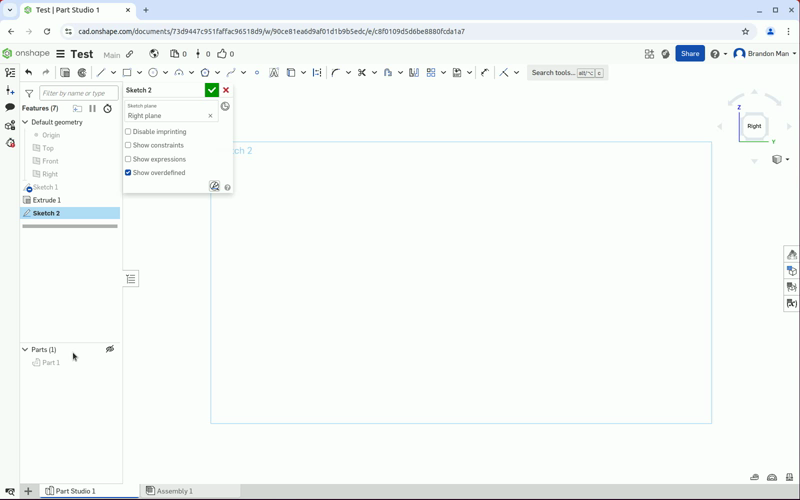
key(l)
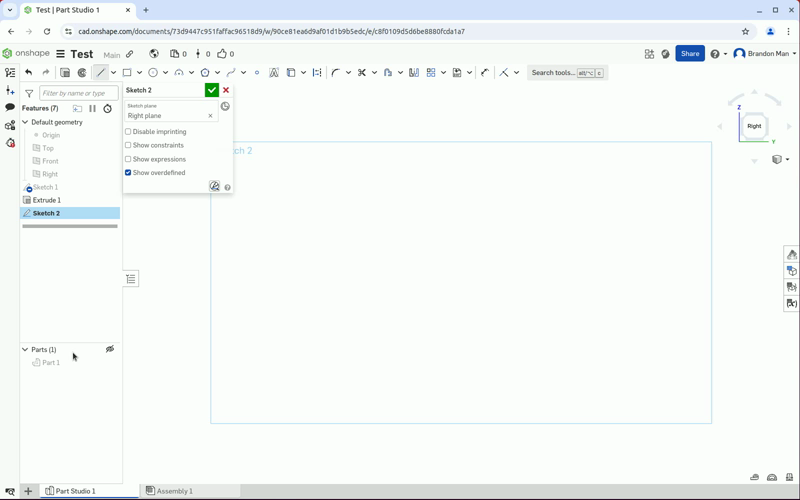
key_down(shift)
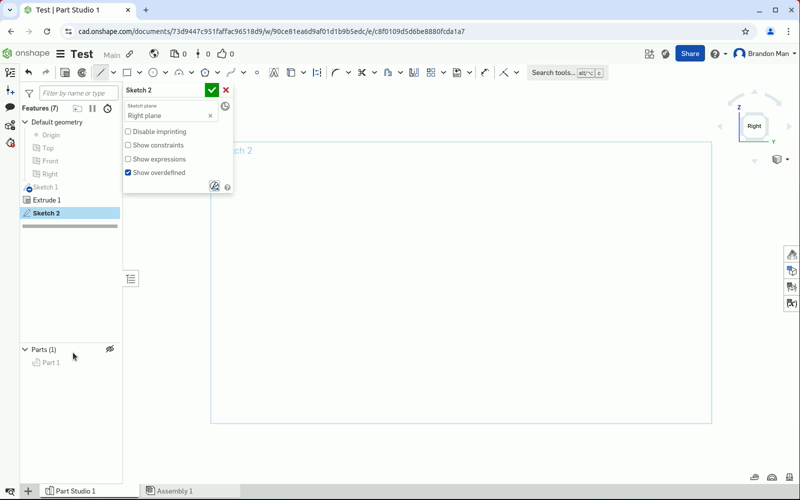
mouse_move(479, 245)
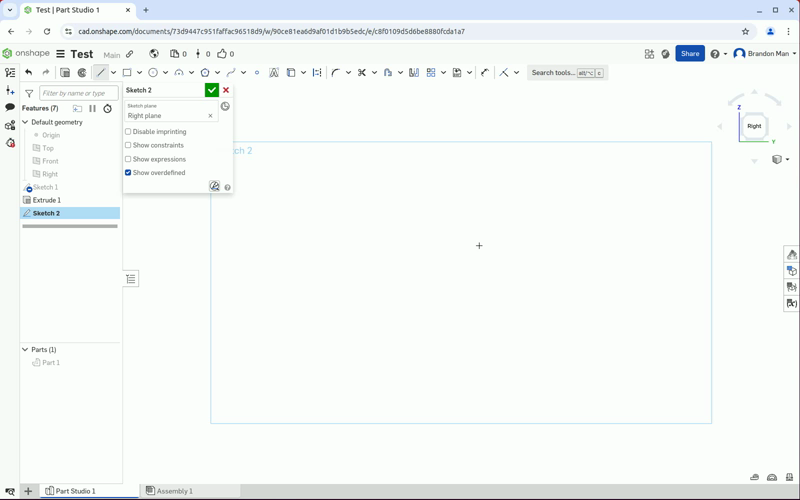
click(479, 245)
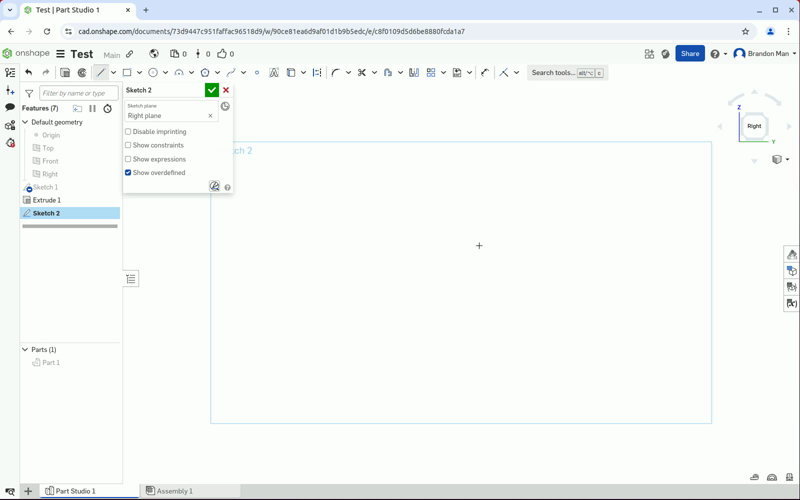
key_up(shift)
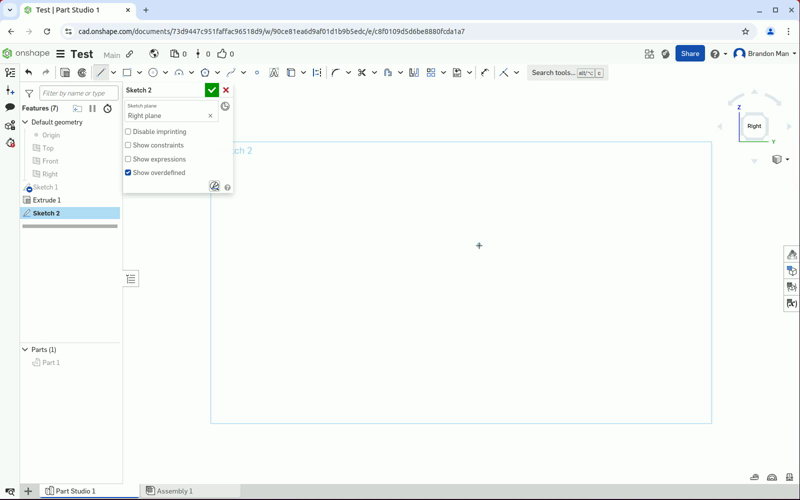
key_down(shift)
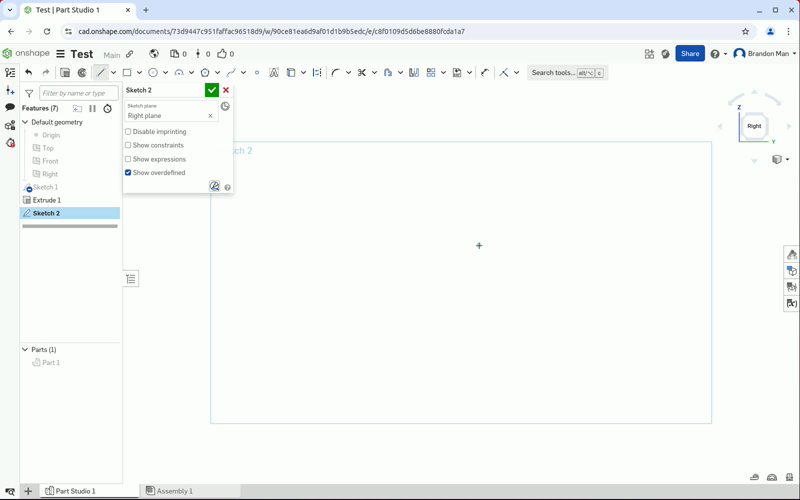
mouse_move(509, 245)
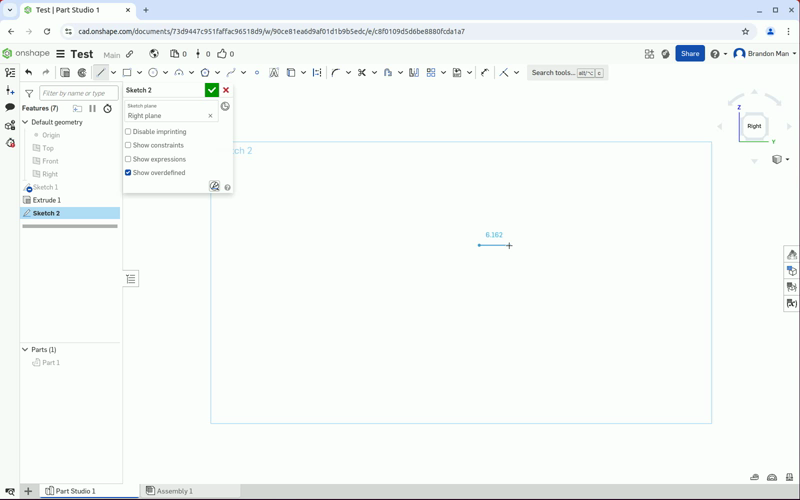
mouse_move(517, 245)
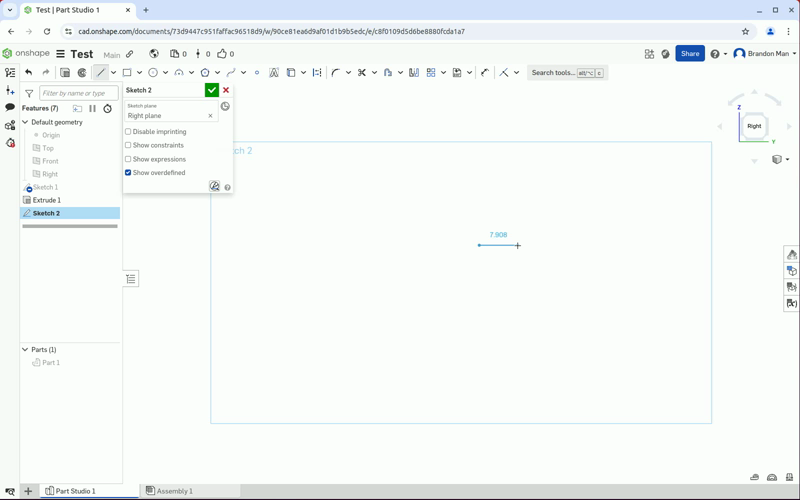
click(517, 245)
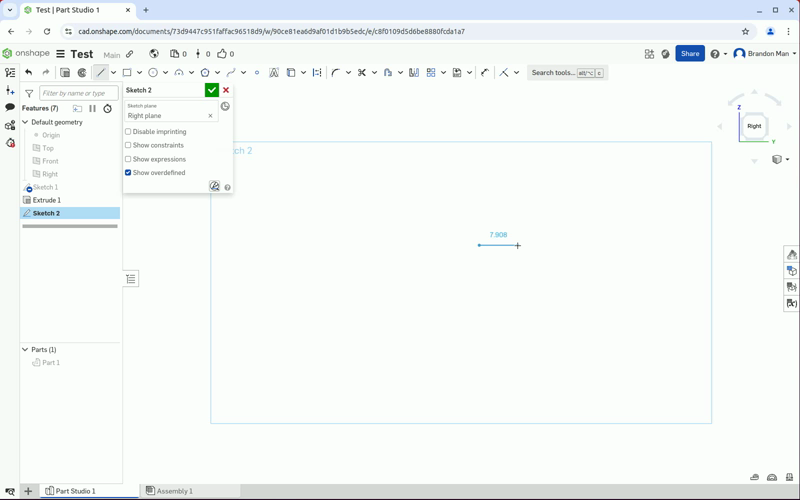
key_up(shift)
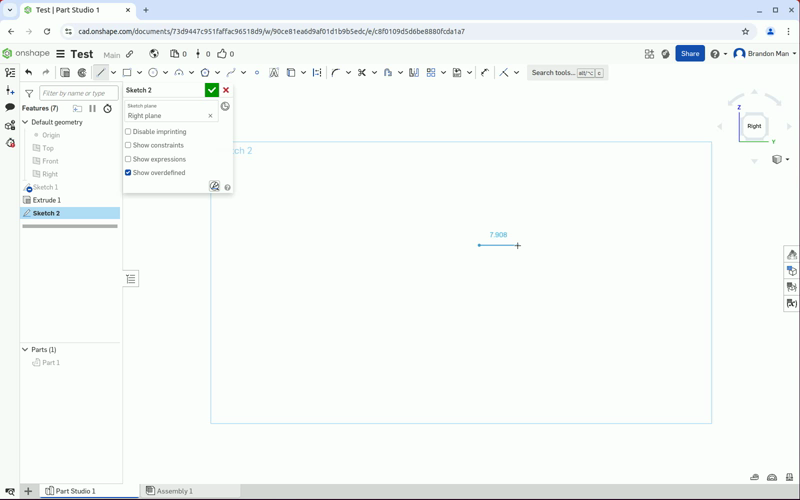
key_down(shift)
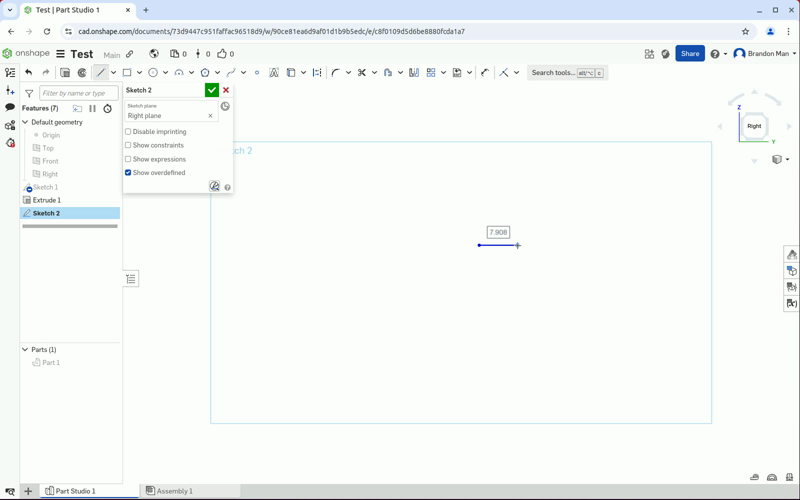
mouse_move(547, 245)
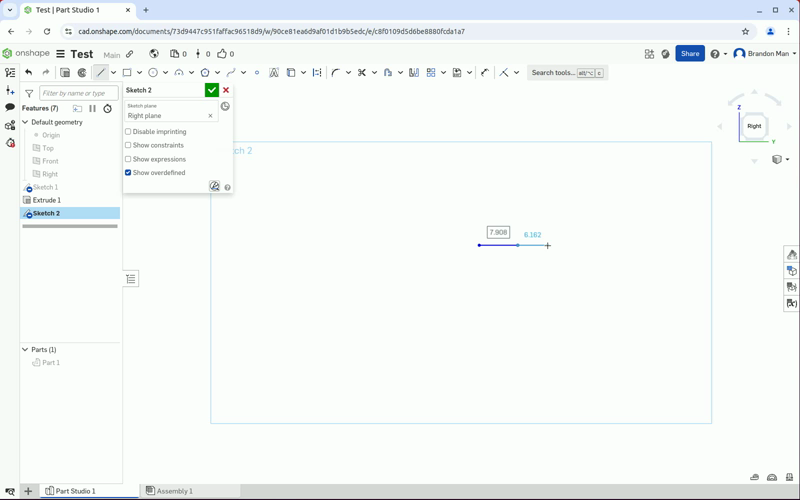
mouse_move(517, 207)
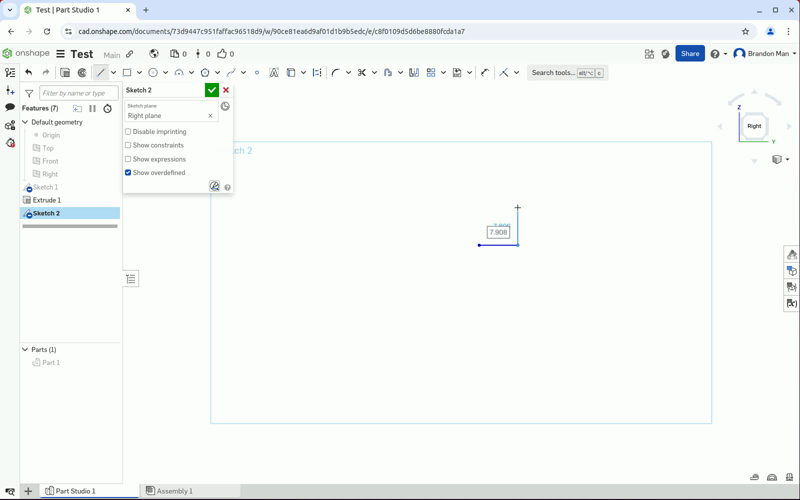
click(517, 207)
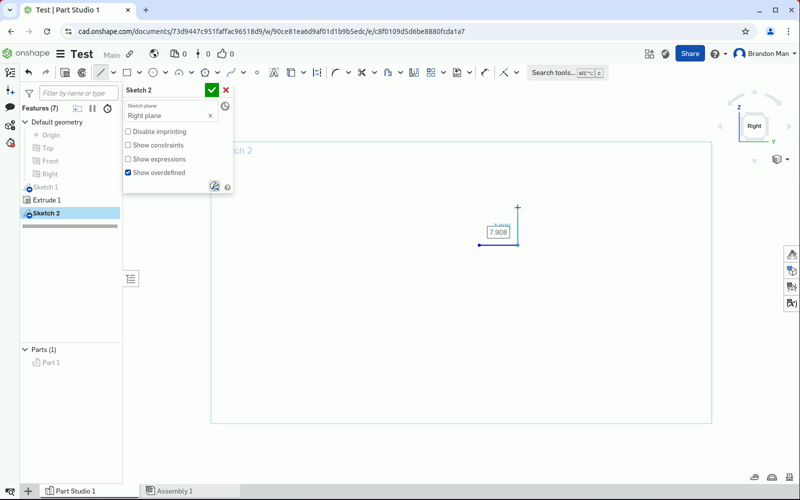
key_up(shift)
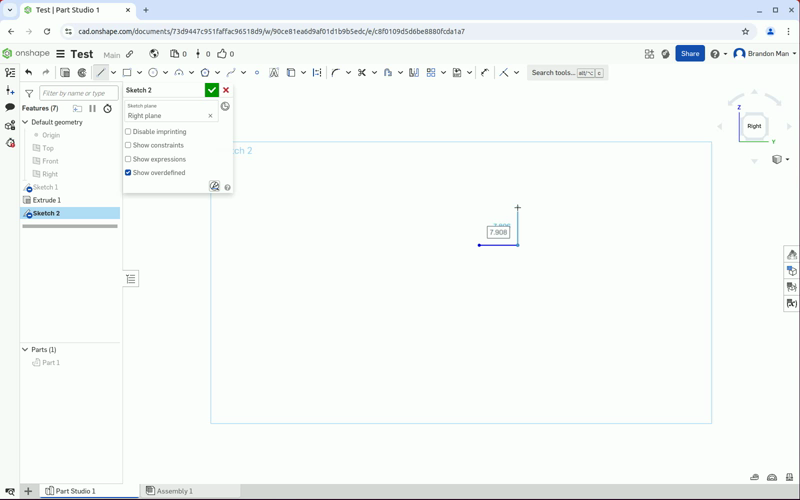
key_down(shift)
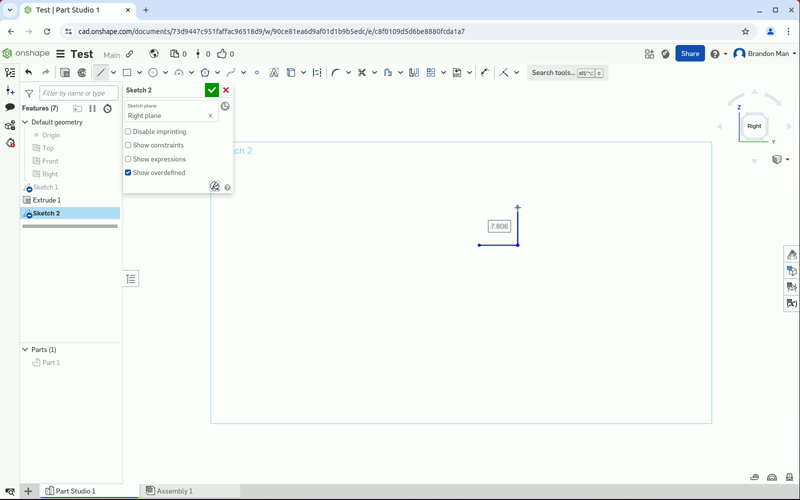
mouse_move(547, 207)
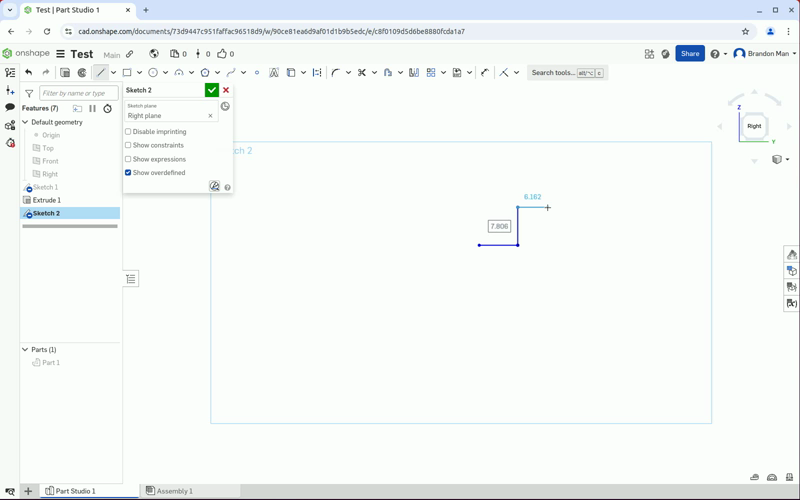
mouse_move(479, 207)
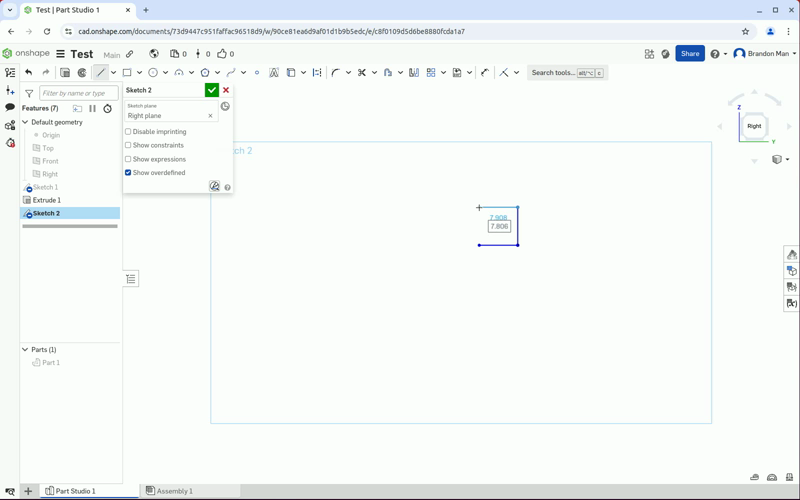
click(479, 207)
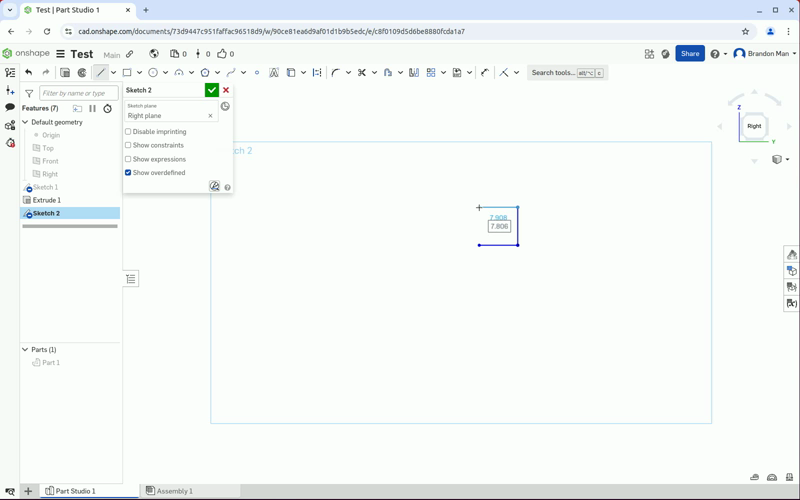
key_up(shift)
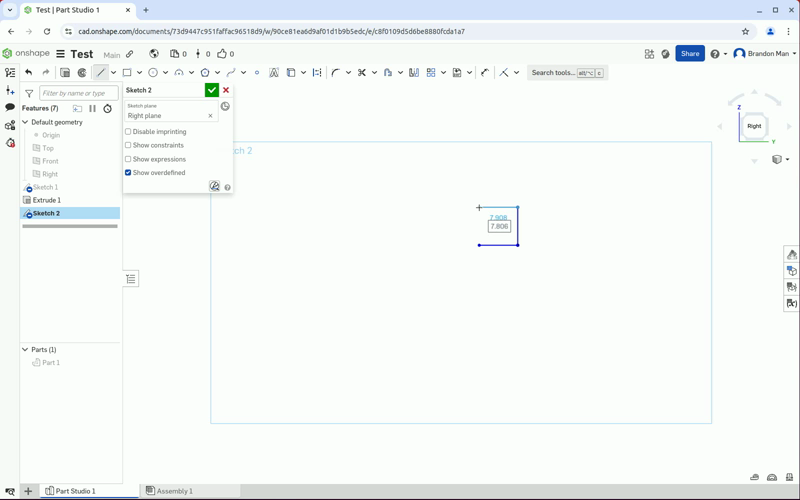
mouse_move(509, 207)
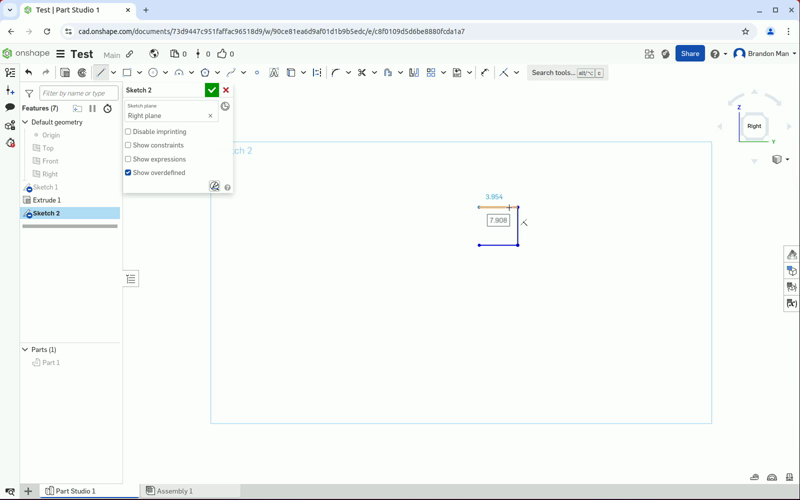
key_down(shift)
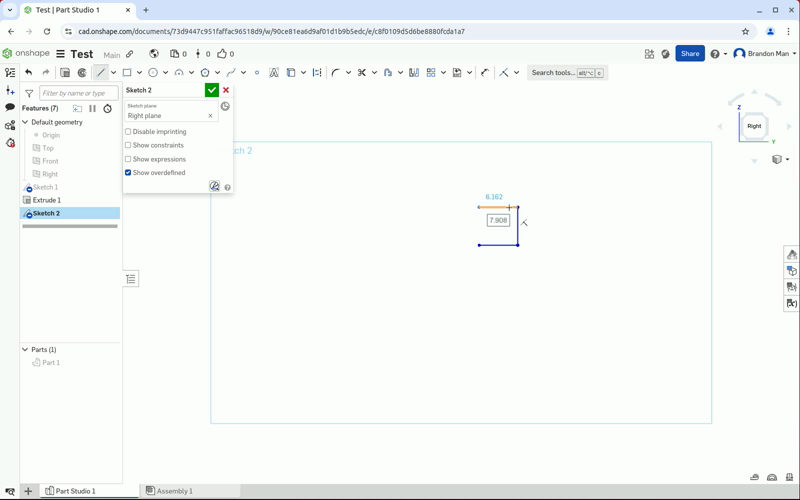
mouse_move(479, 245)
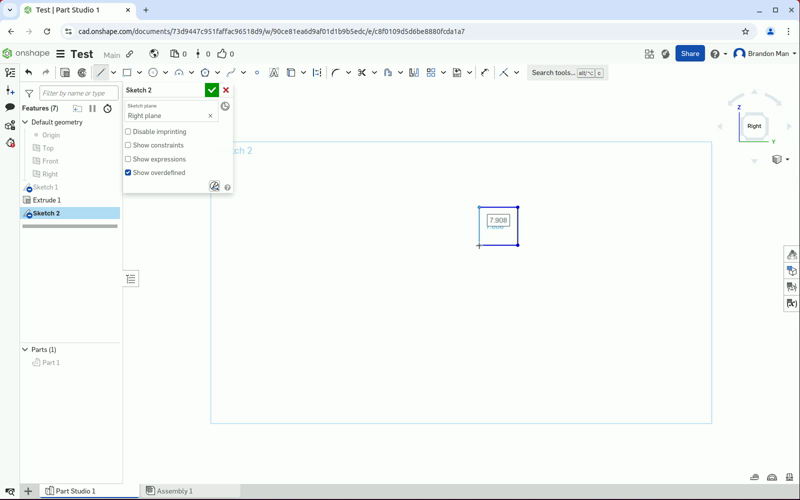
key_up(shift)
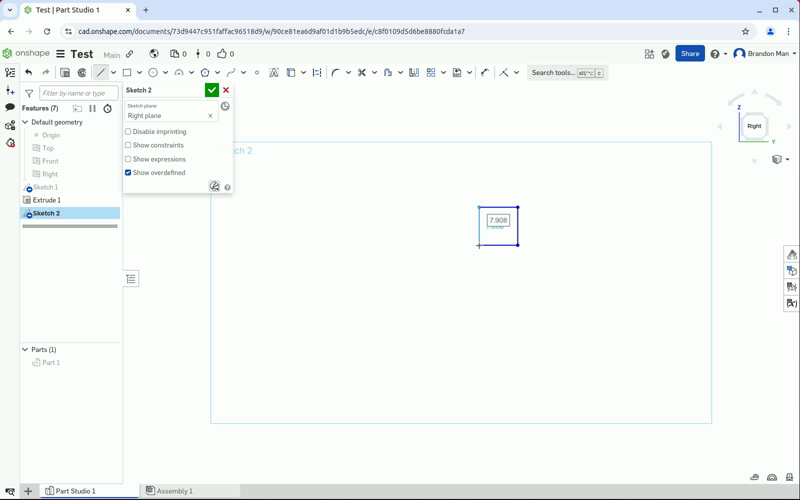
click(479, 245)
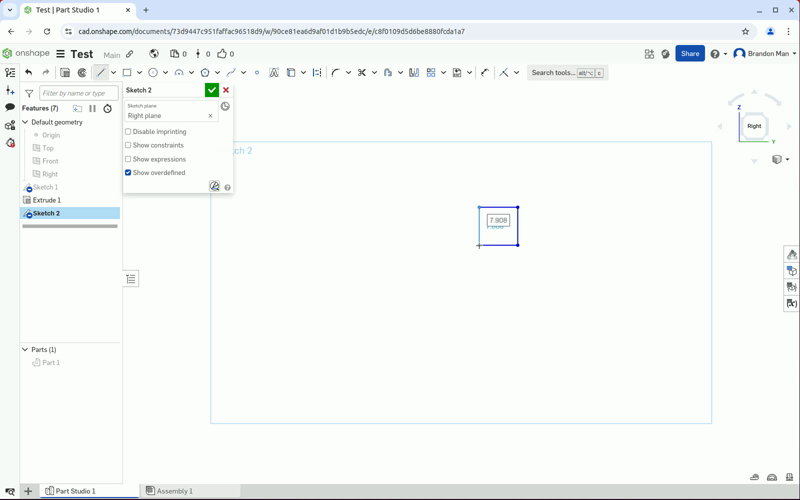
key(esc)
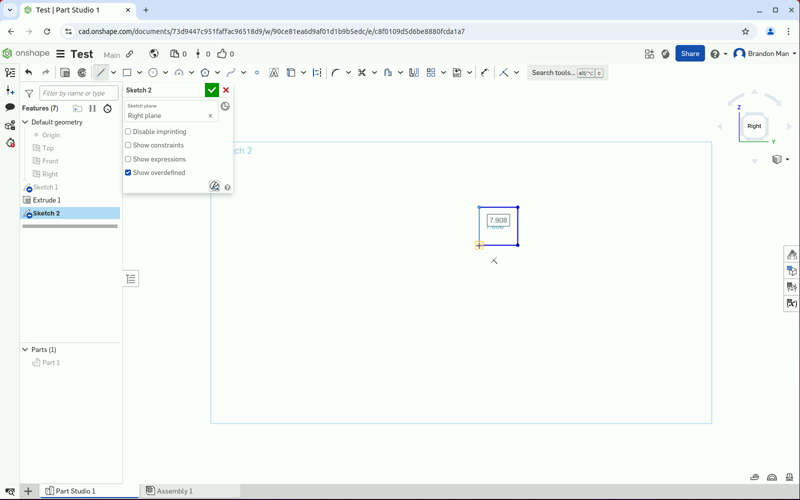
mouse_move(500, 215)
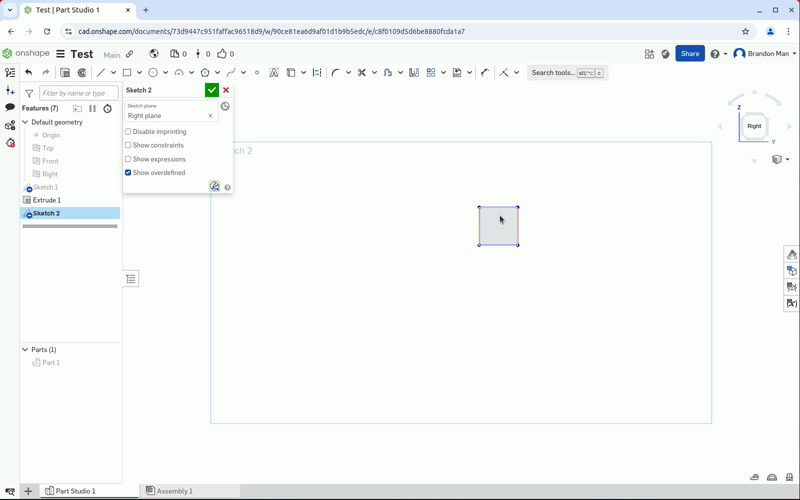
scroll(6)
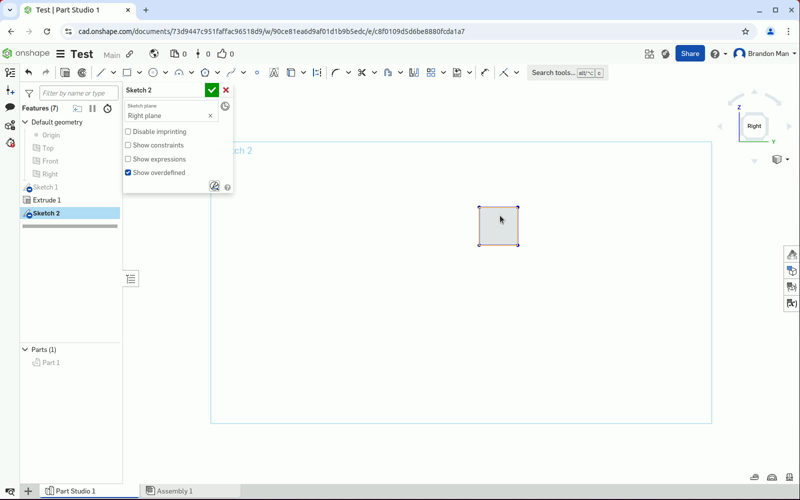
scroll(6)
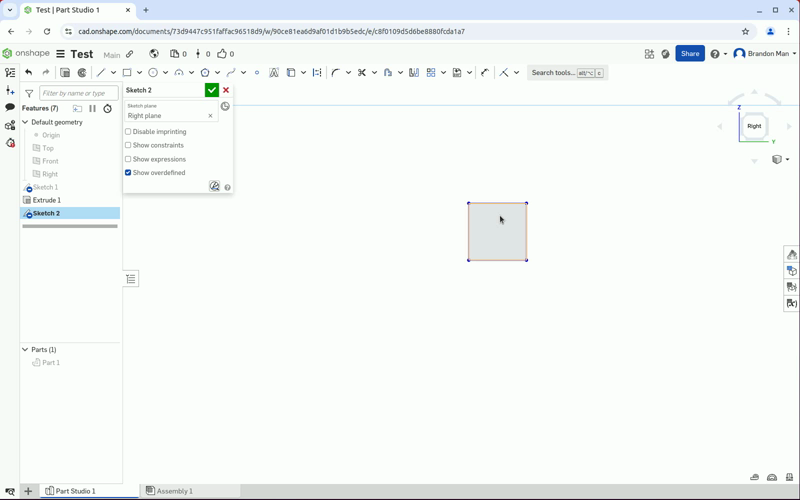
scroll(6)
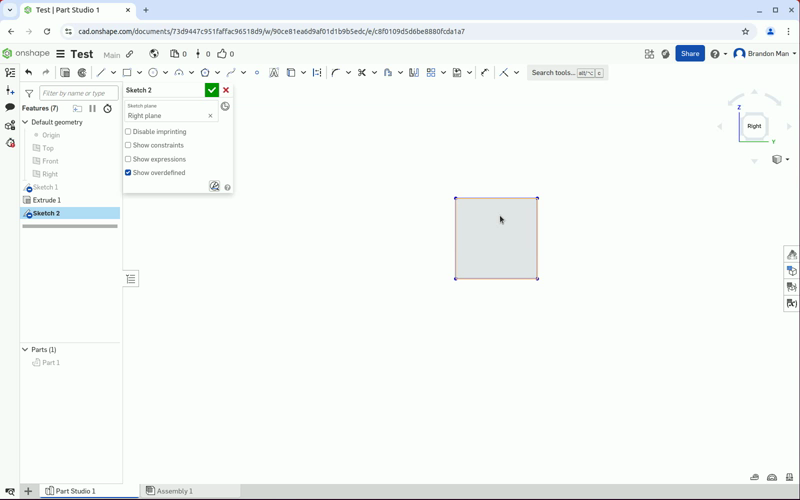
scroll(6)
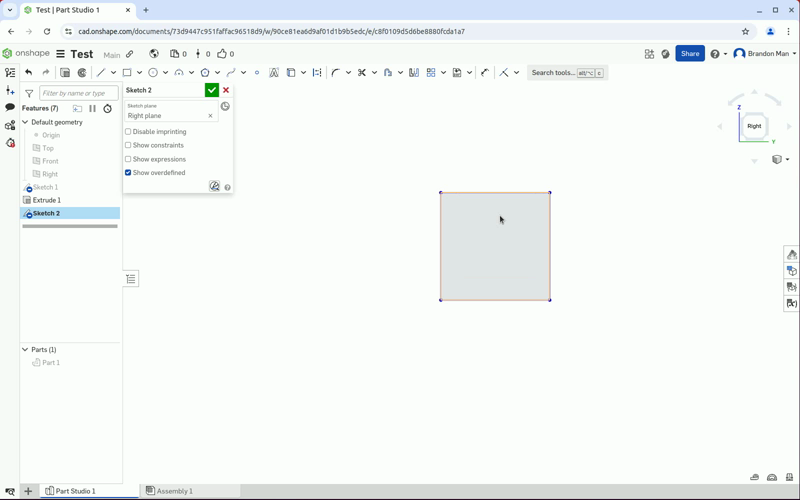
scroll(6)
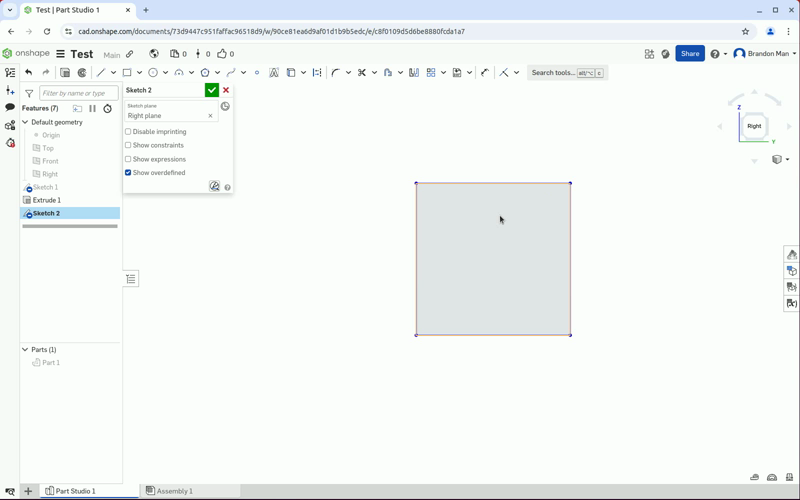
scroll(6)
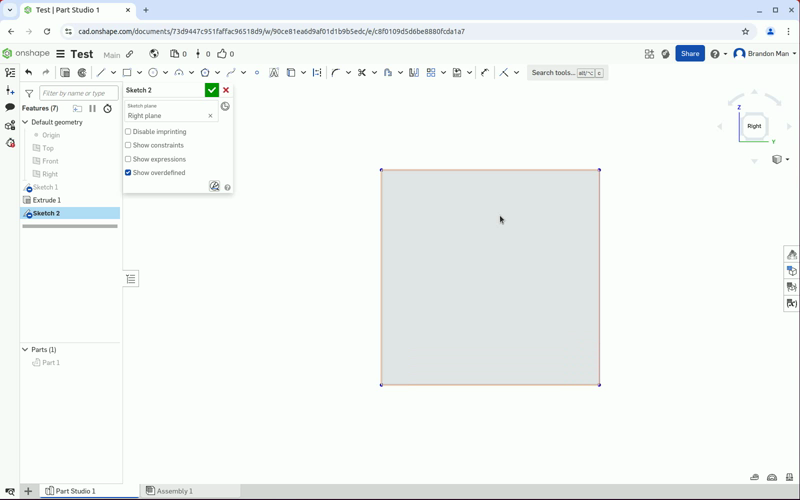
scroll(6)
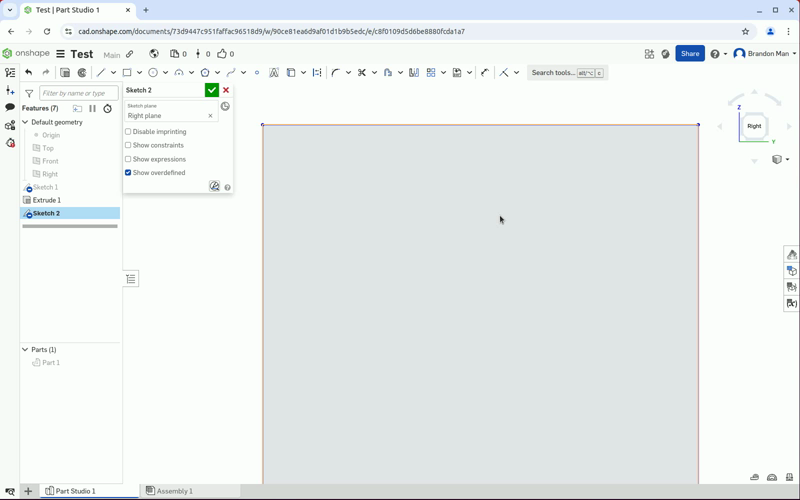
click(500, 215)
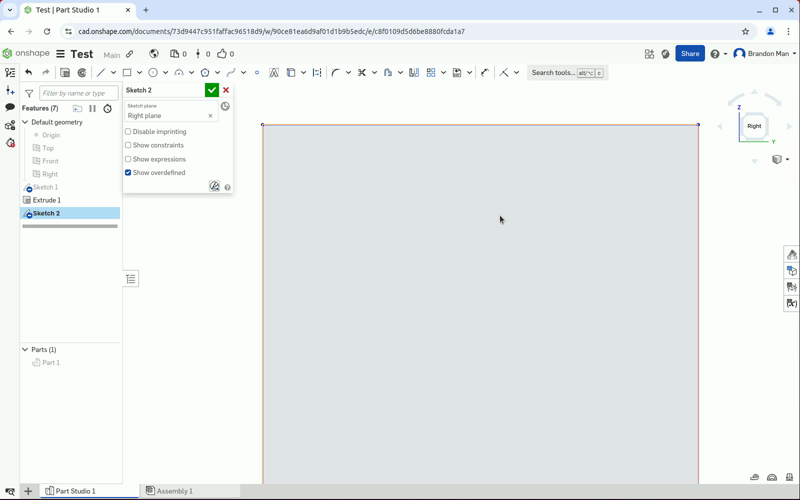
scroll(-6)
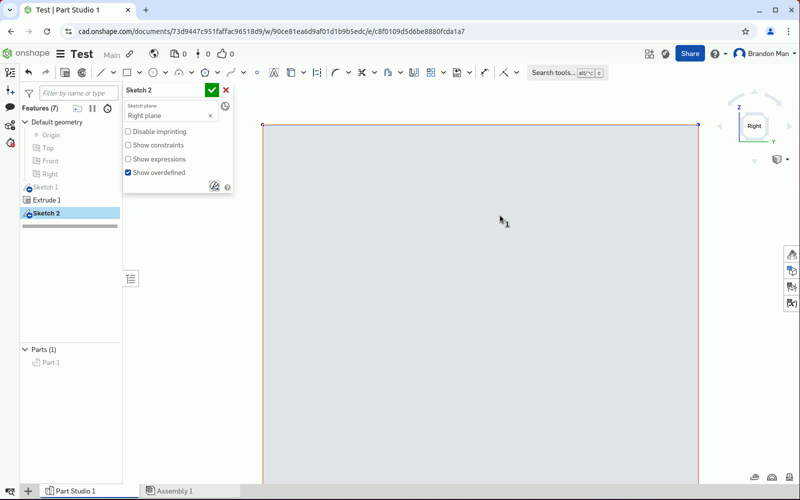
scroll(-6)
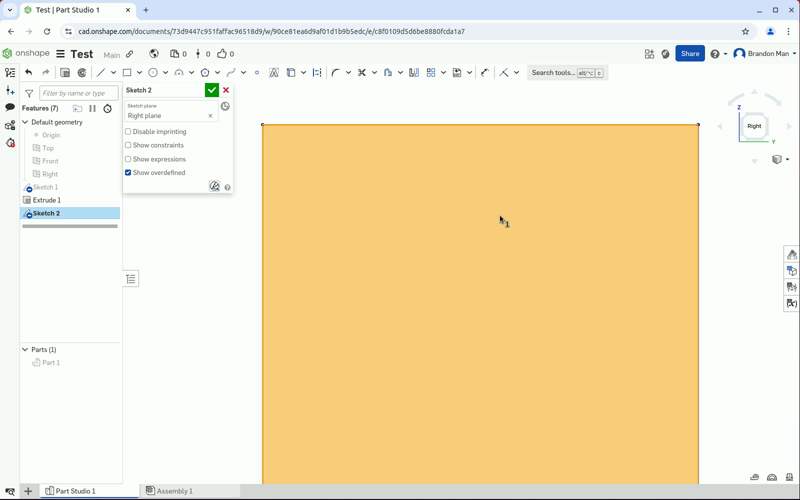
scroll(-6)
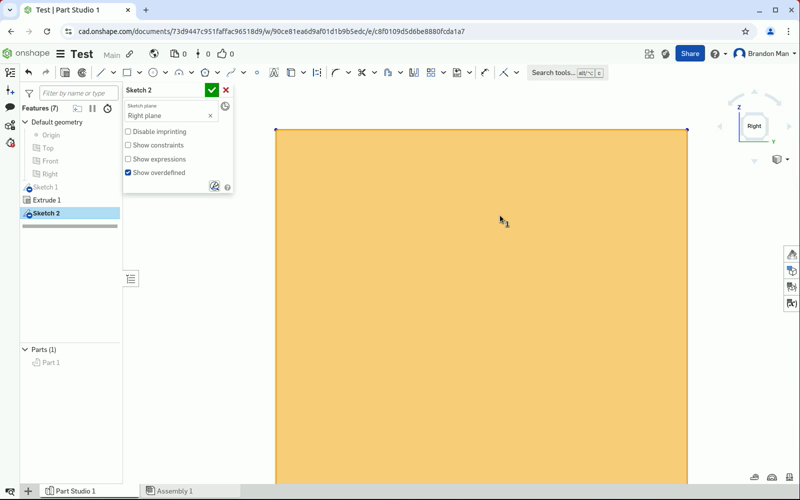
scroll(-6)
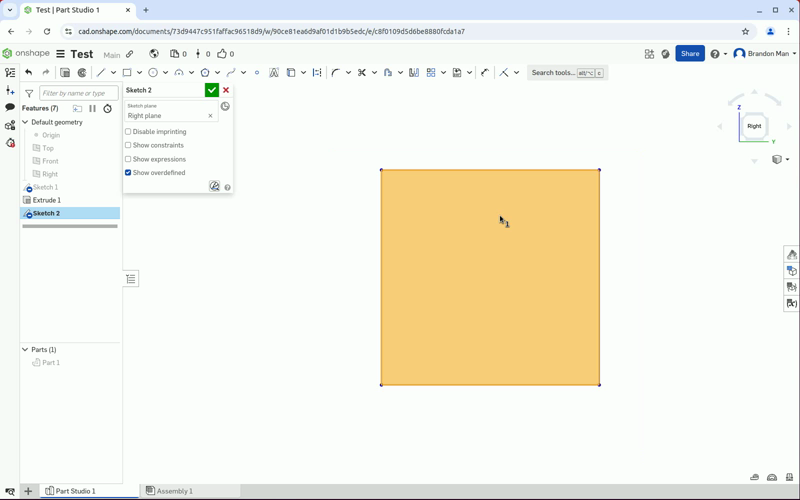
scroll(-6)
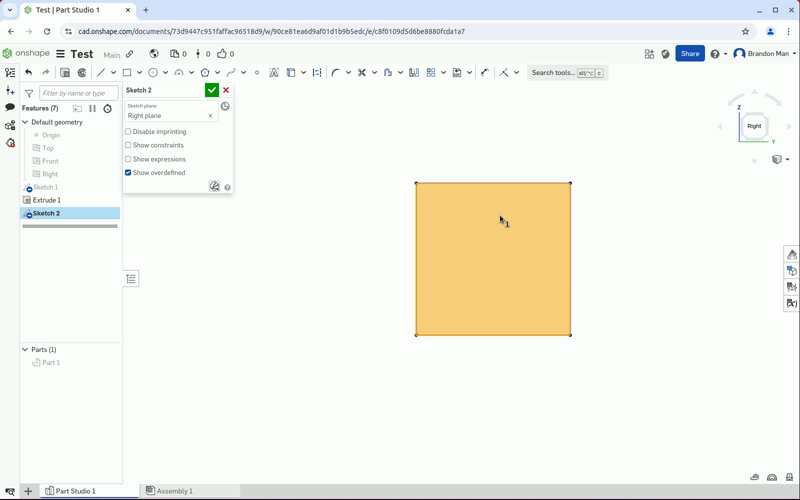
scroll(-6)
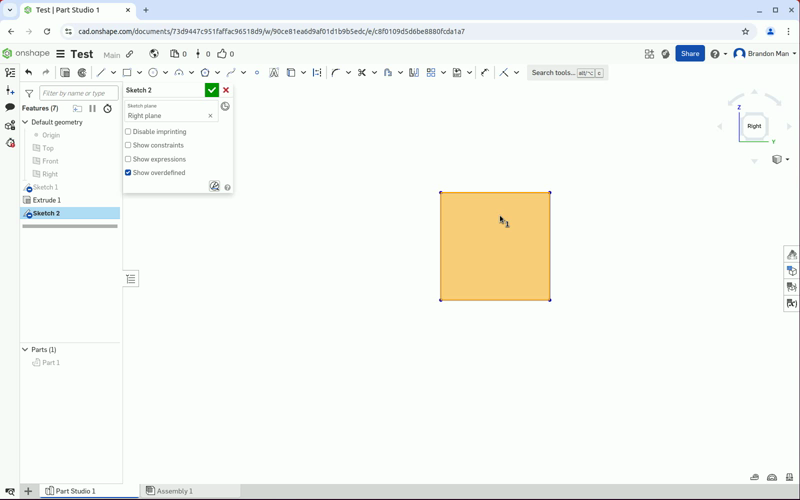
scroll(-6)
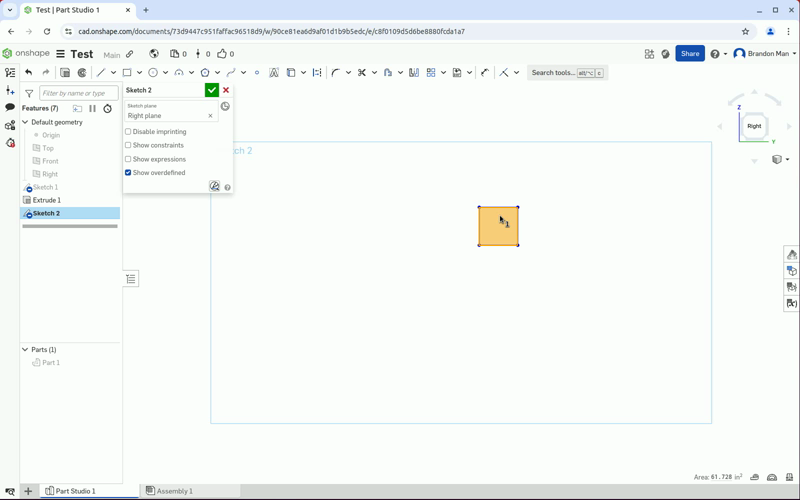
mouse_move(73, 352)
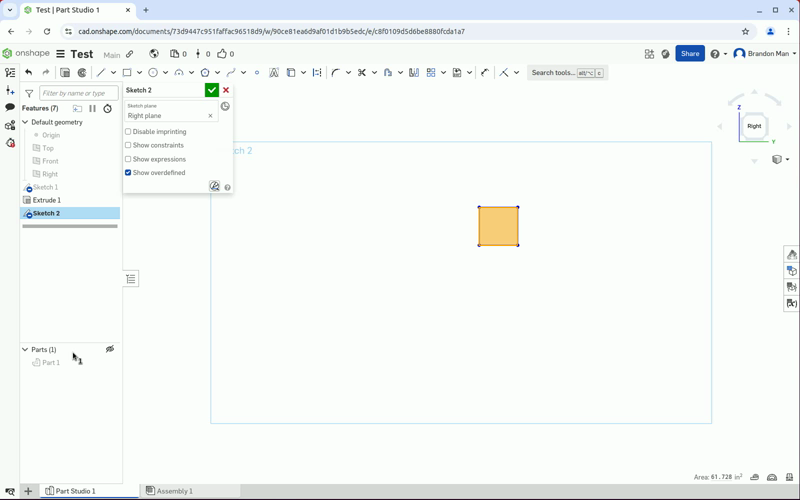
key(shift+y)
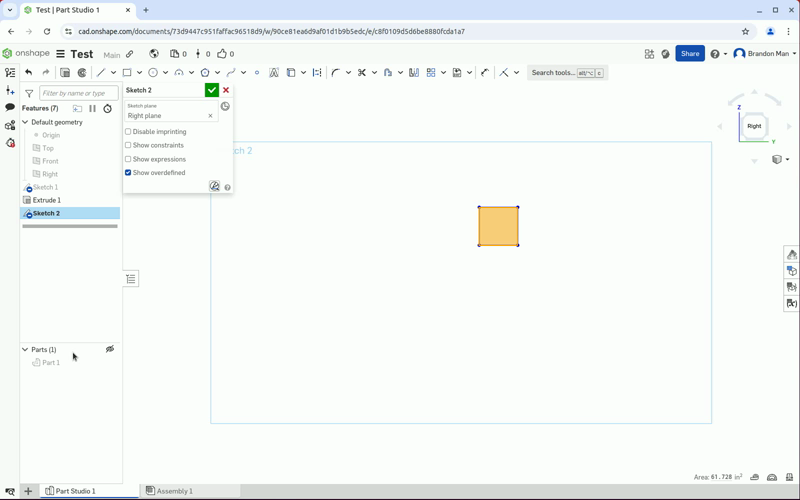
key(shift+e)
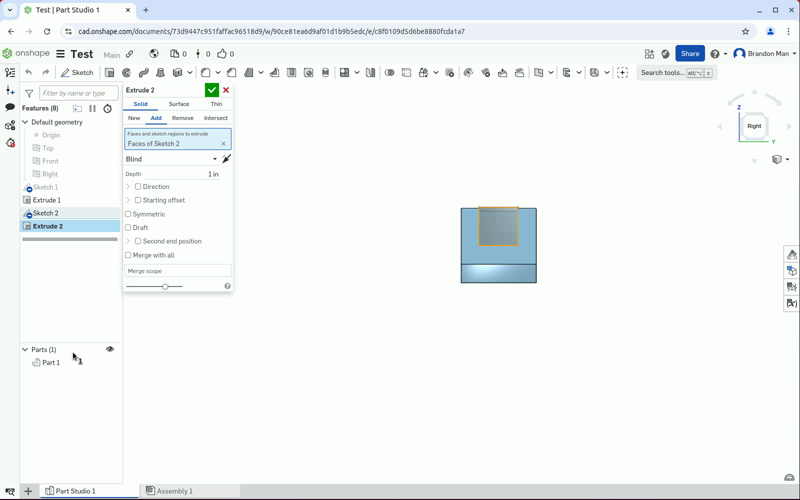
mouse_move(143, 106)
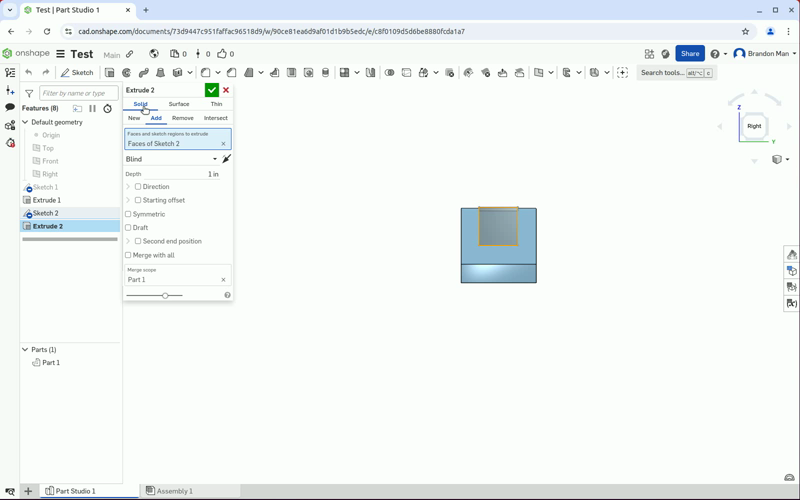
click(143, 106)
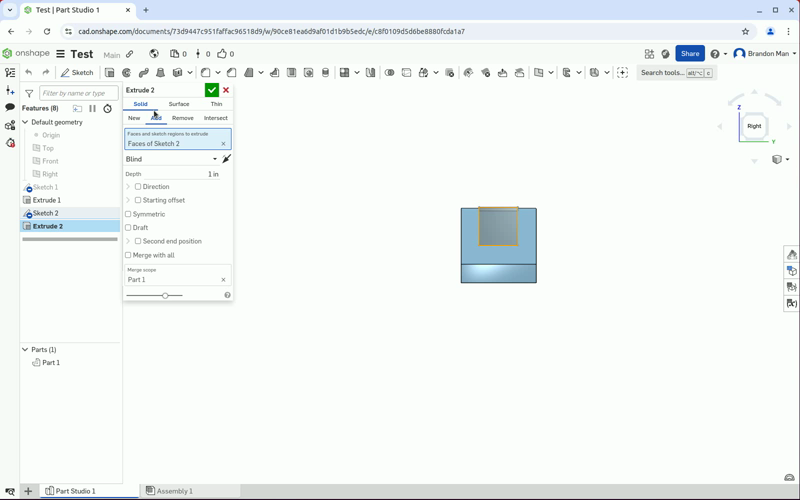
mouse_move(186, 120)
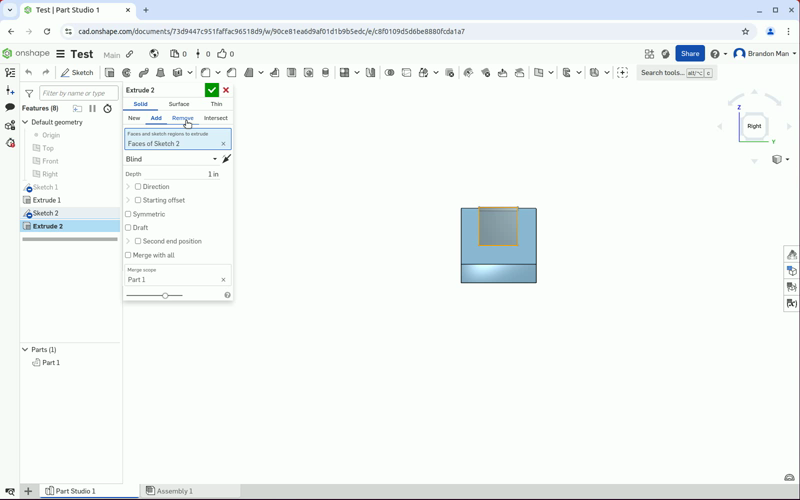
click(186, 120)
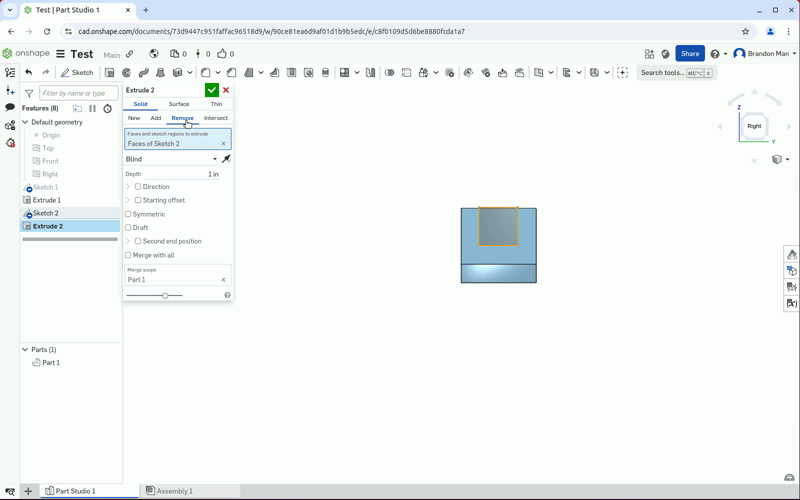
key(tab, 4)
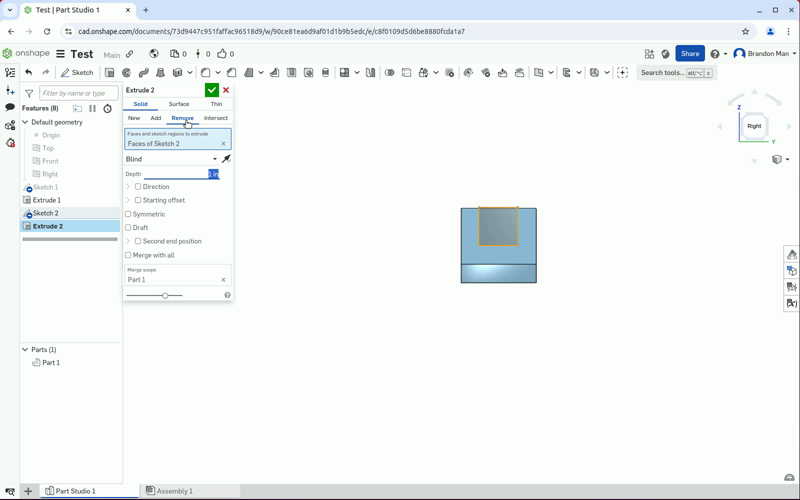
text(-19.257)
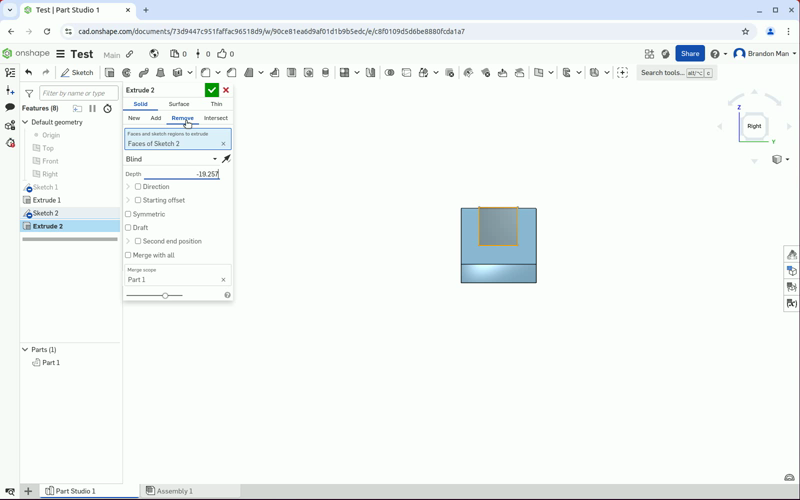
key(tab, 6)
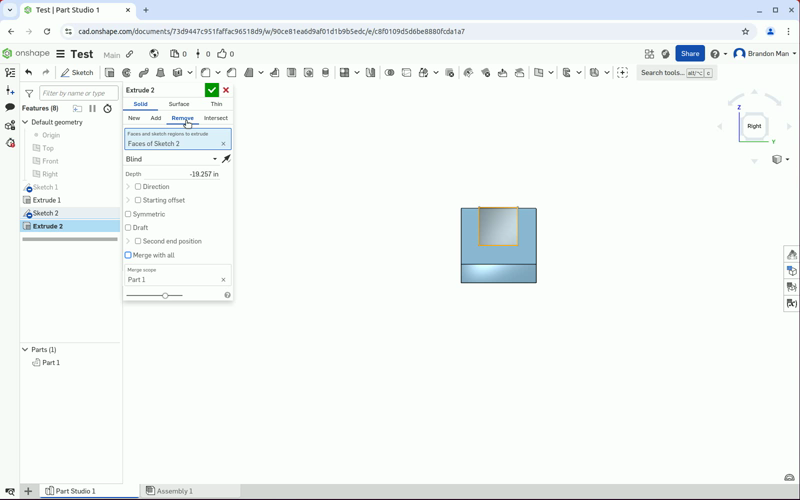
key(space)
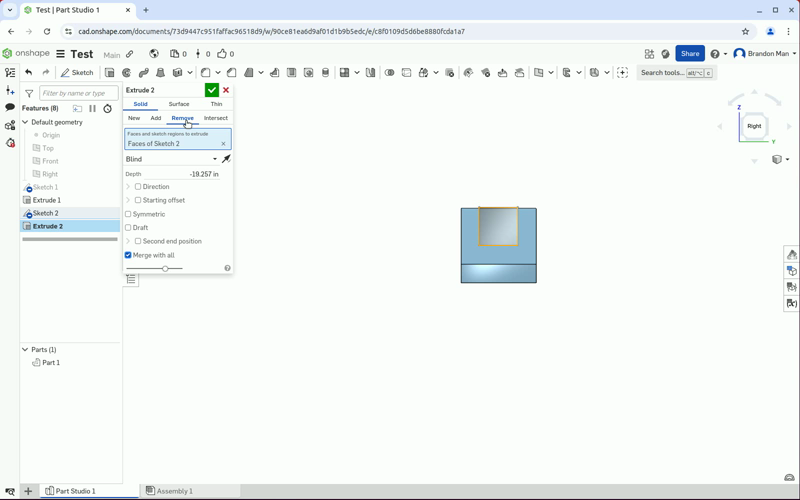
key(enter)
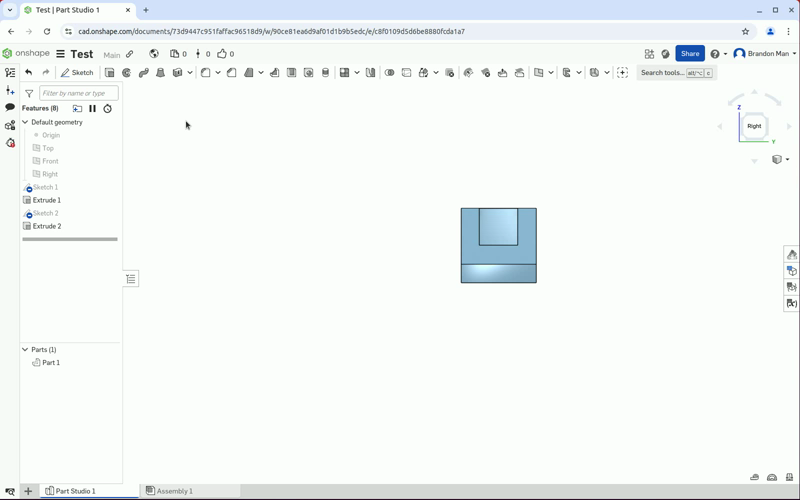
key(shift+h)
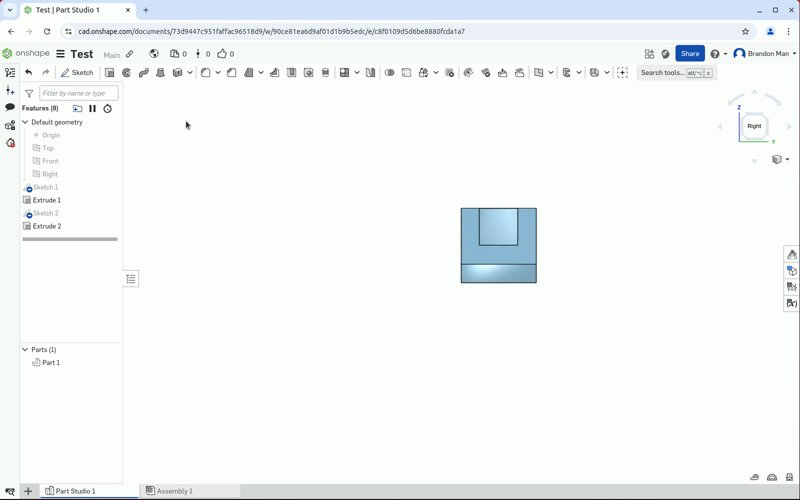
key(shift+h)
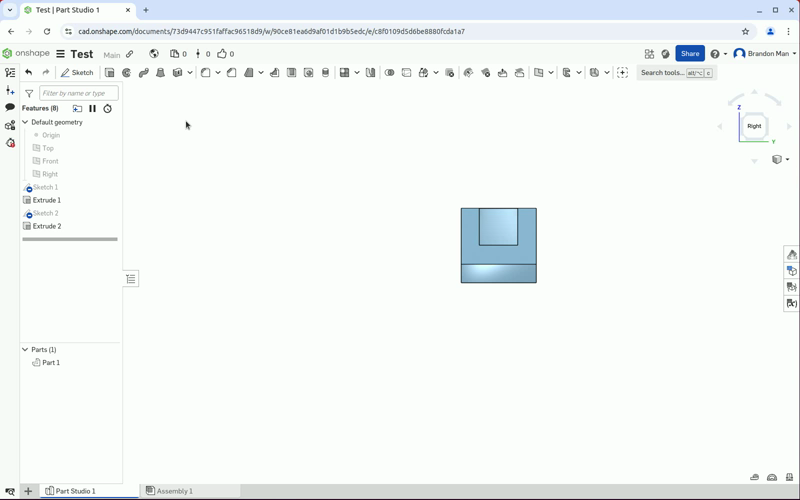
mouse_move(73, 189)
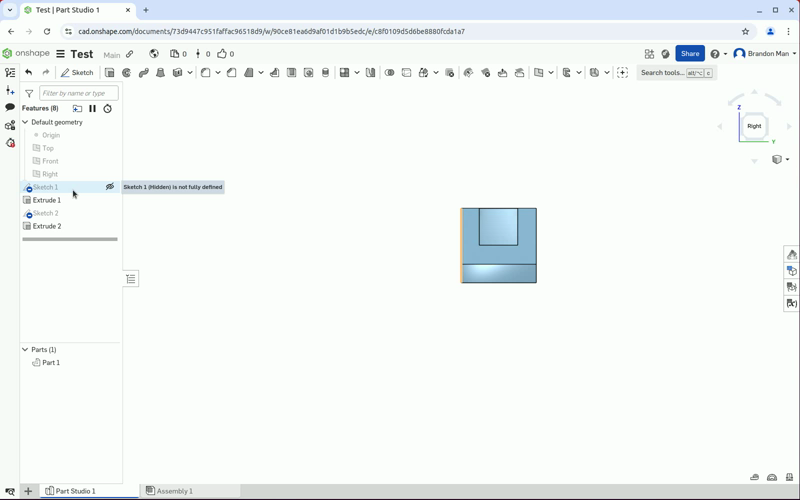
click(73, 189)
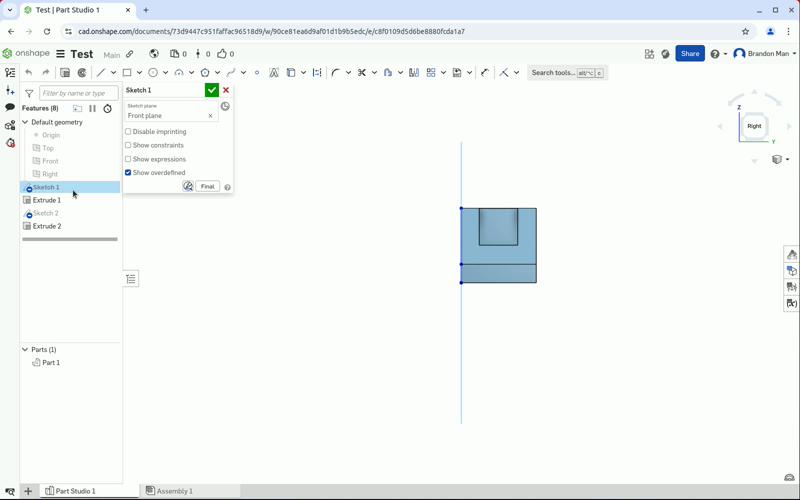
mouse_move(229, 92)
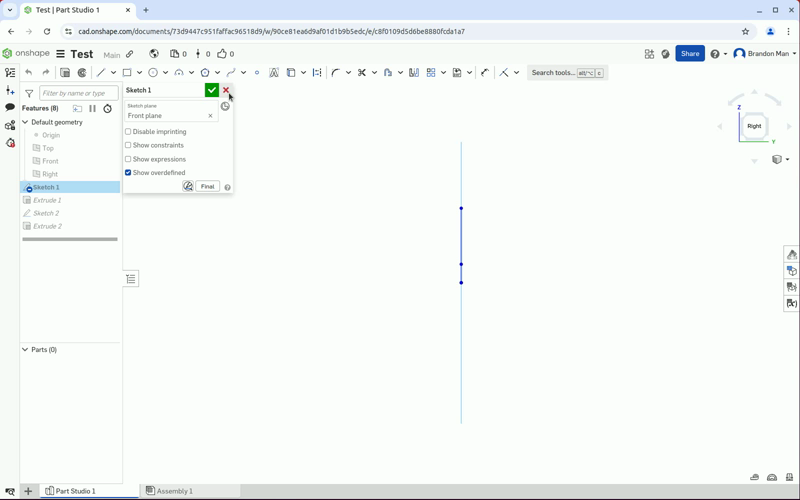
click(229, 92)
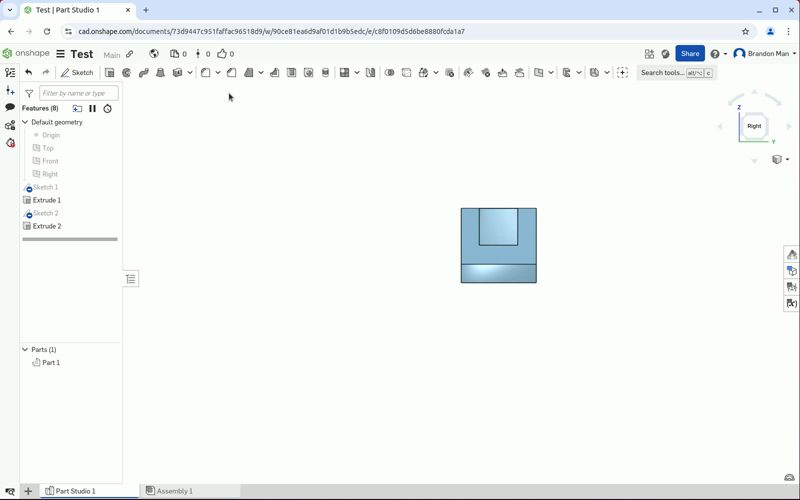
mouse_move(73, 352)
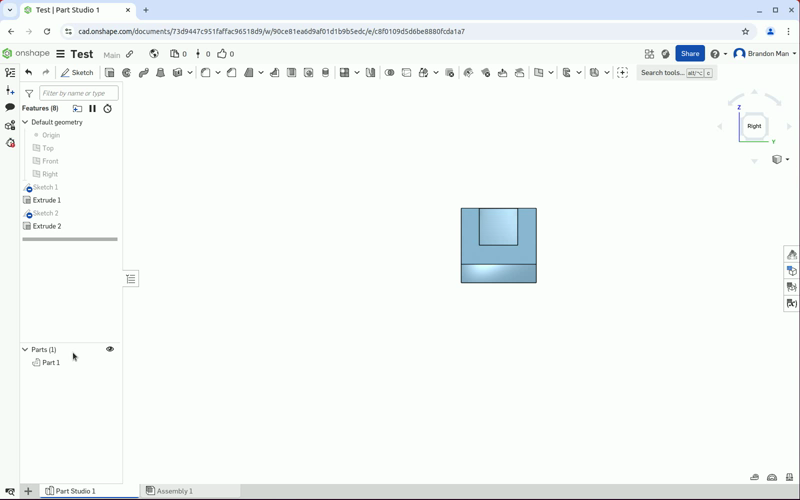
key(y)
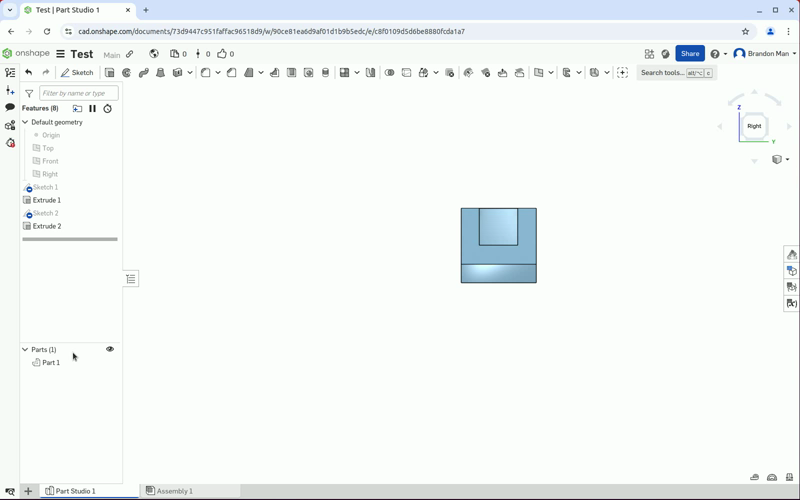
key(shift+p)
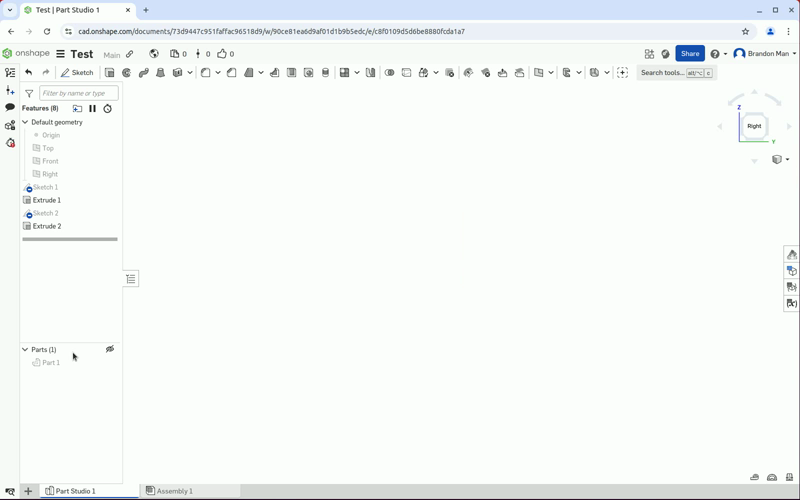
key(space)
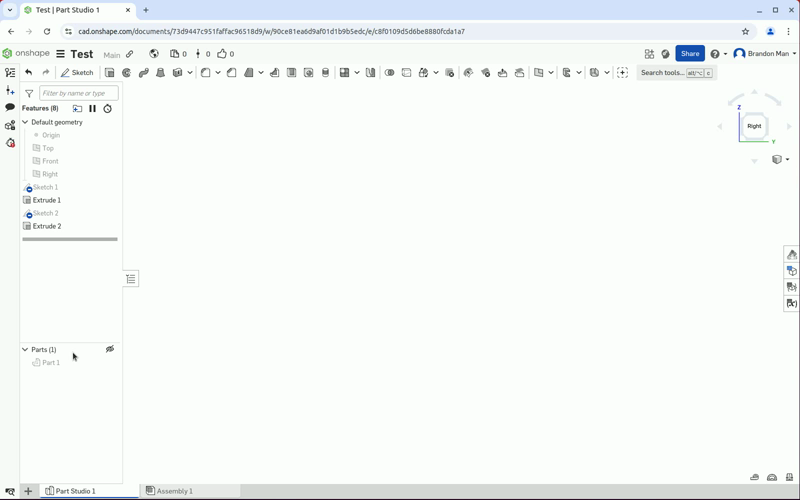
key_down(shift)
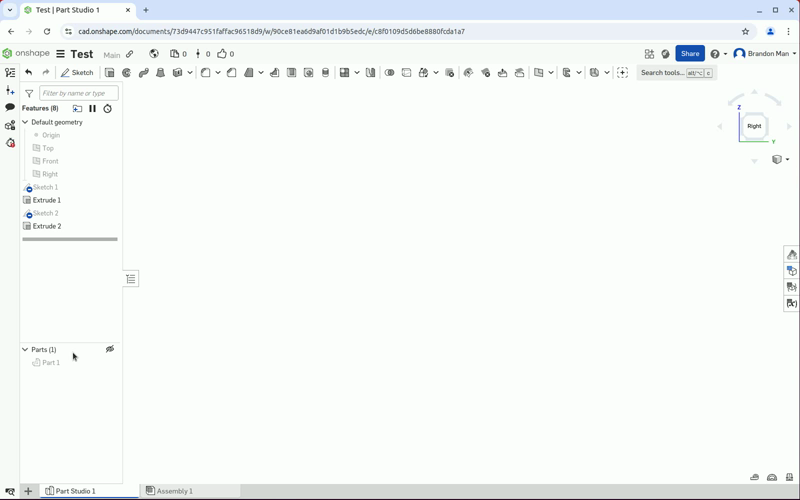
key(right)
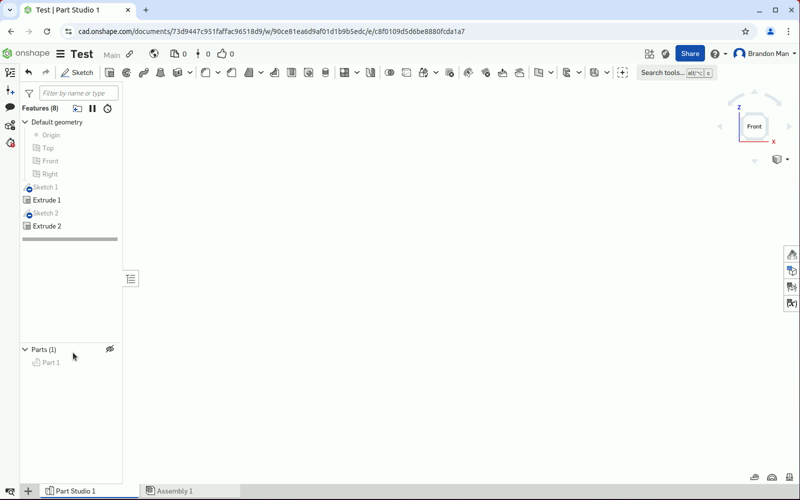
key_up(shift)
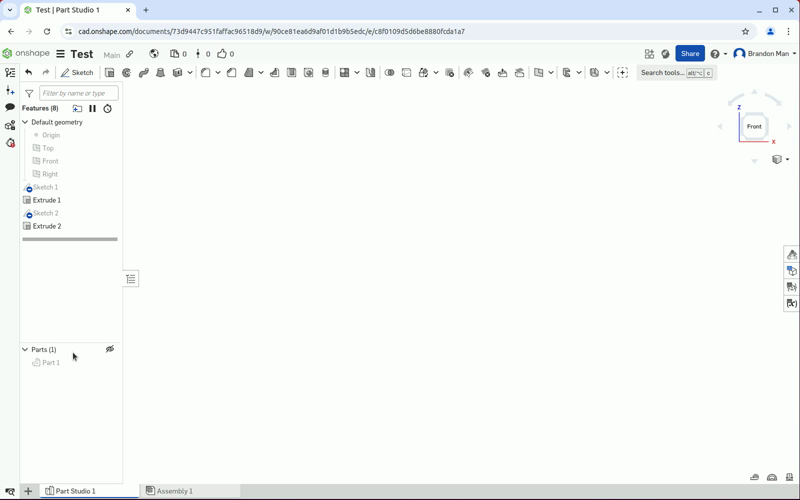
key(space)
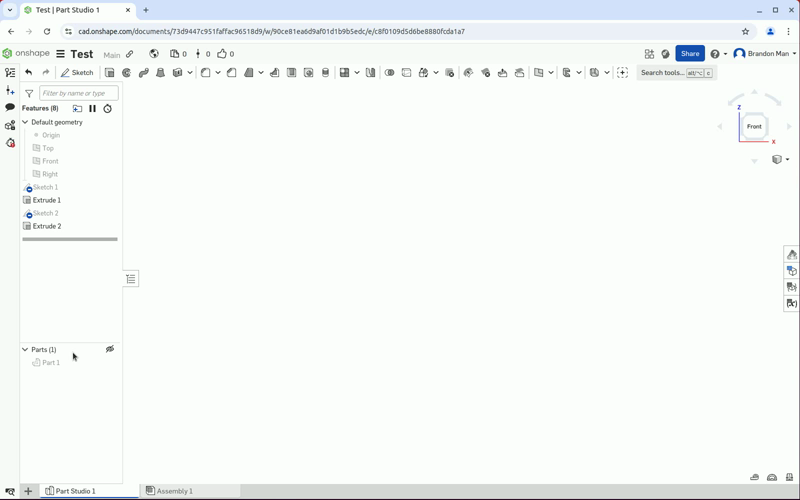
key_down(shift)
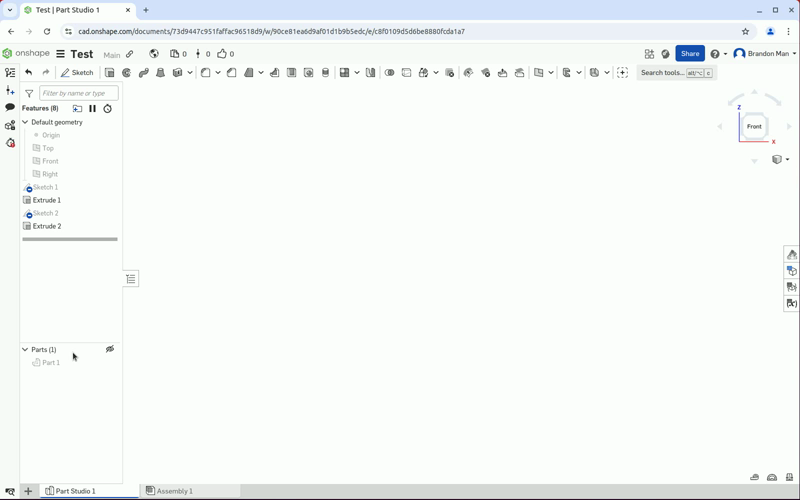
key(down)
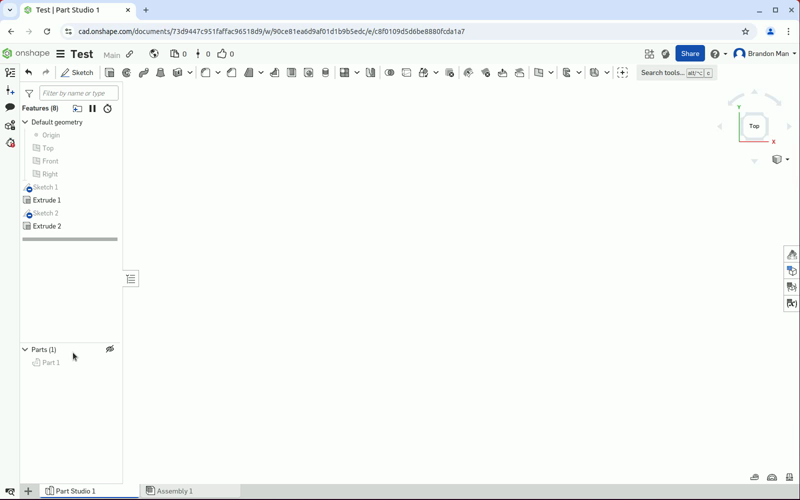
key_up(shift)
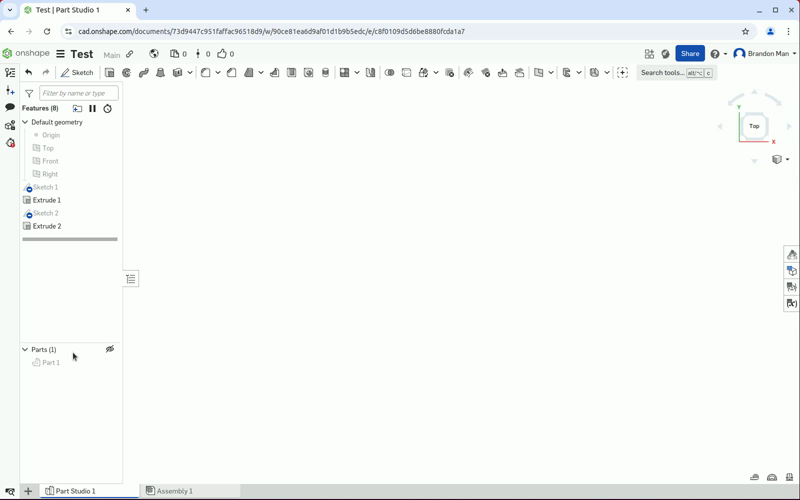
mouse_move(73, 352)
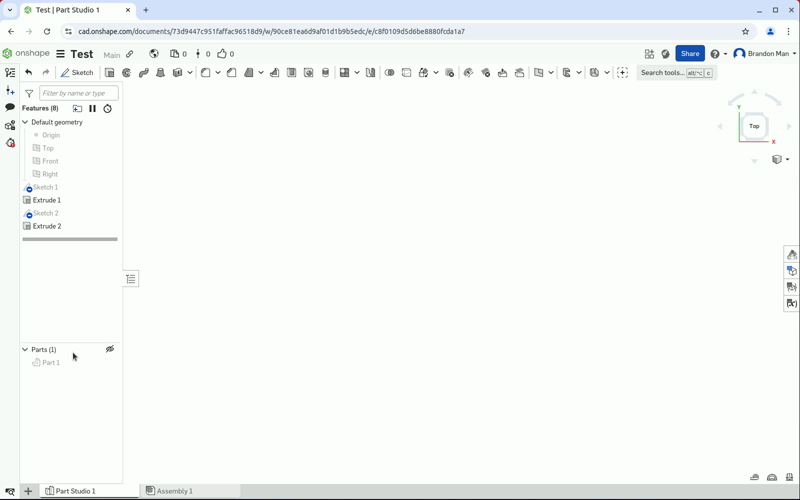
key(shift+y)
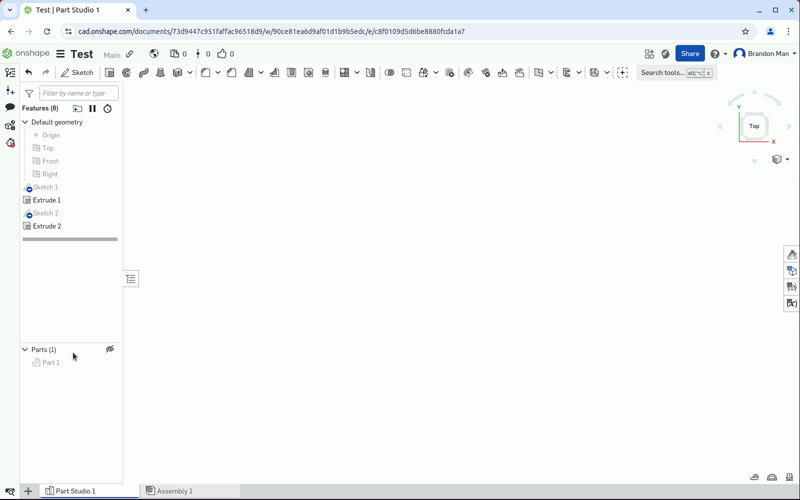
key(shift+s)
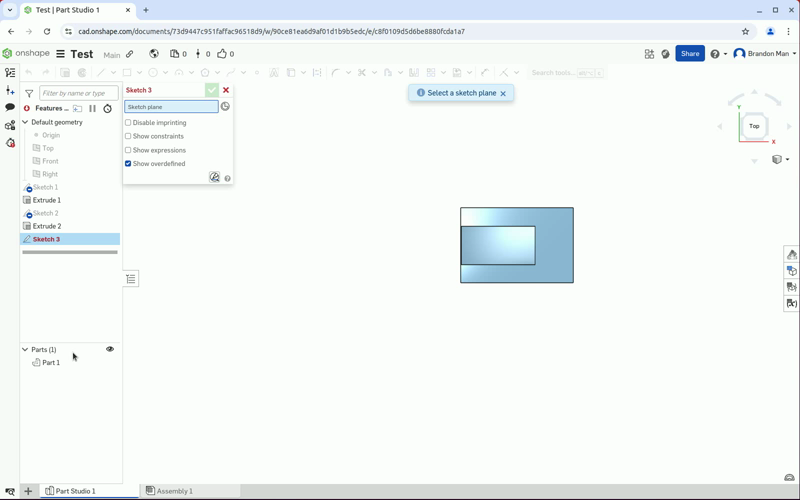
mouse_move(73, 150)
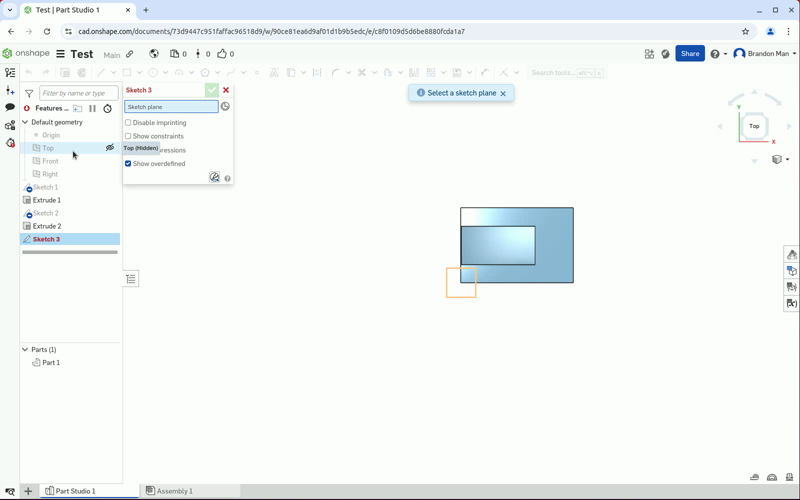
click(73, 150)
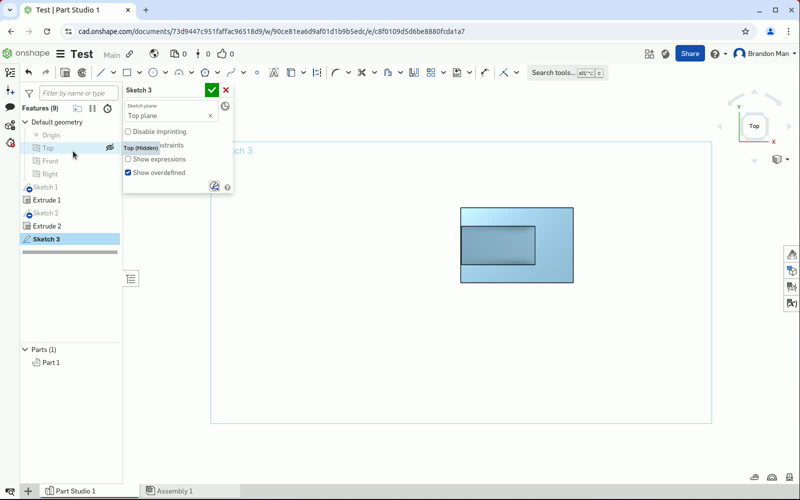
mouse_move(73, 352)
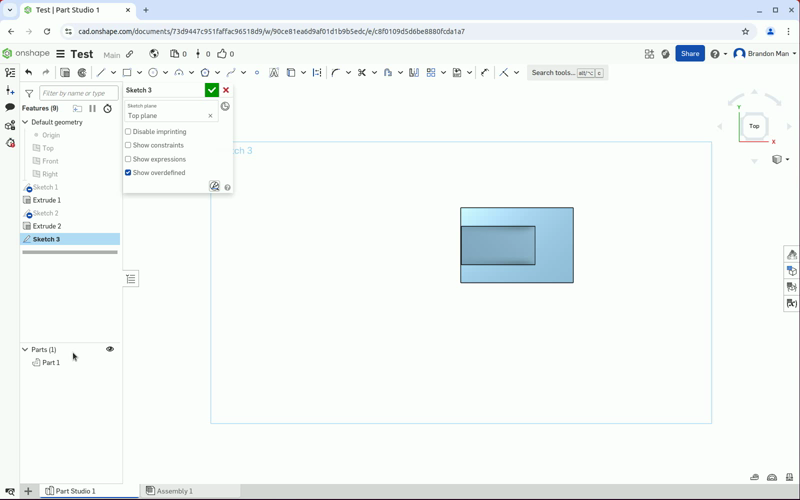
key(y)
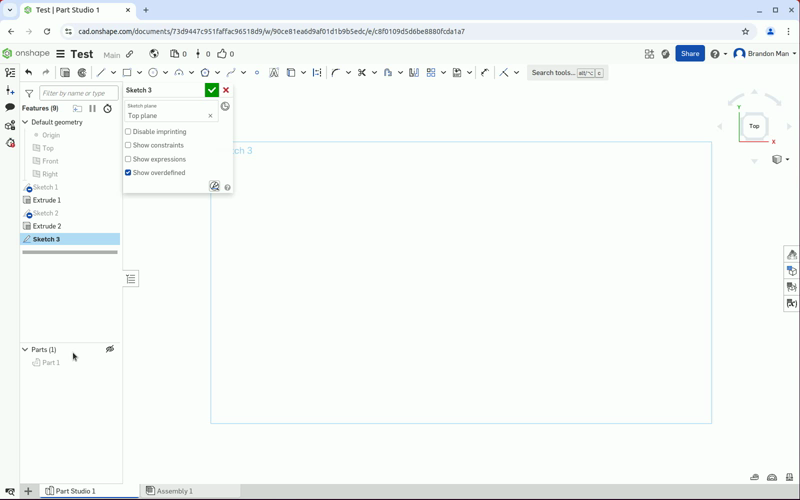
key(l)
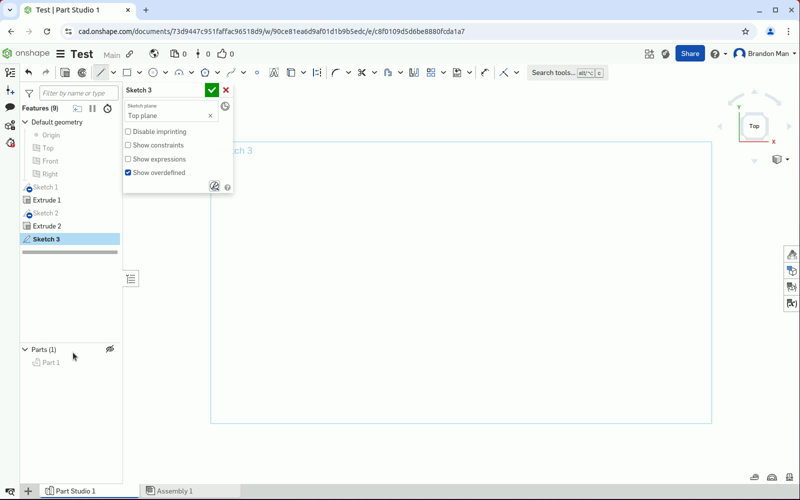
key_down(shift)
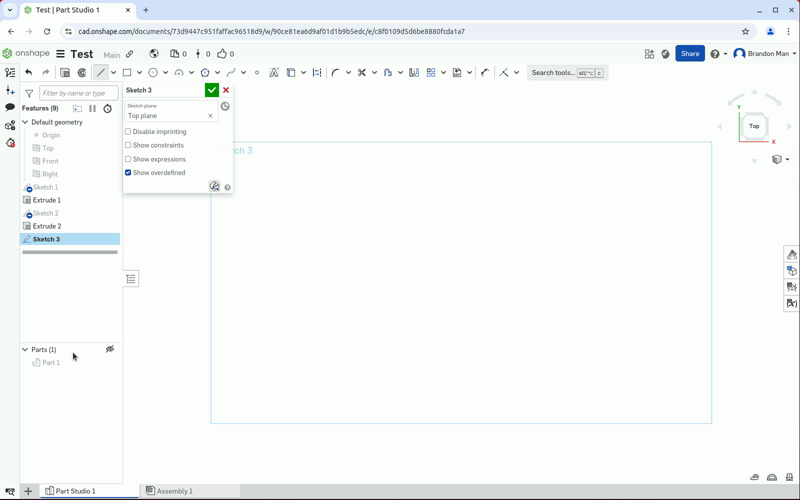
mouse_move(545, 264)
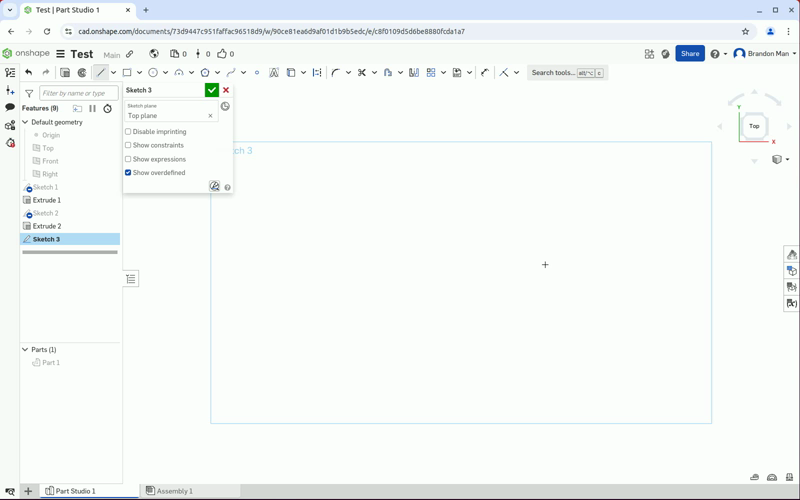
click(545, 264)
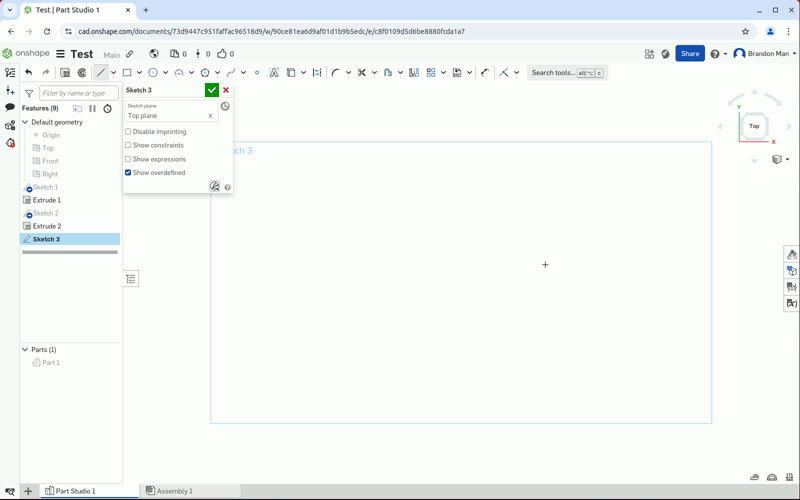
key_up(shift)
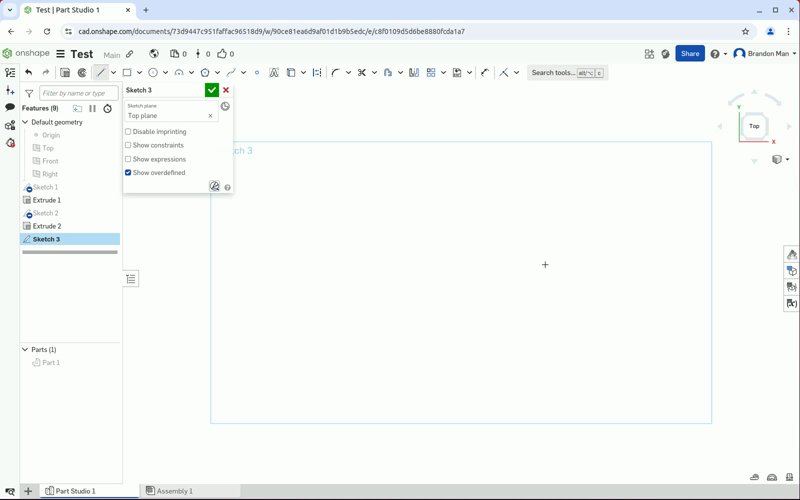
key_down(shift)
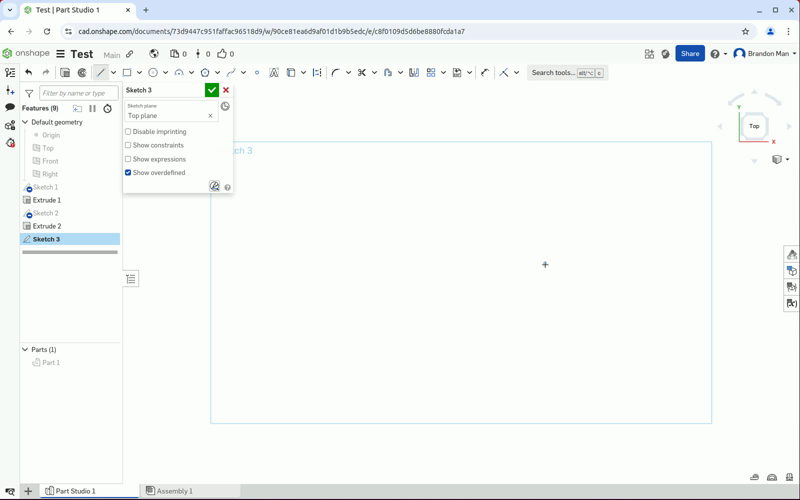
mouse_move(575, 264)
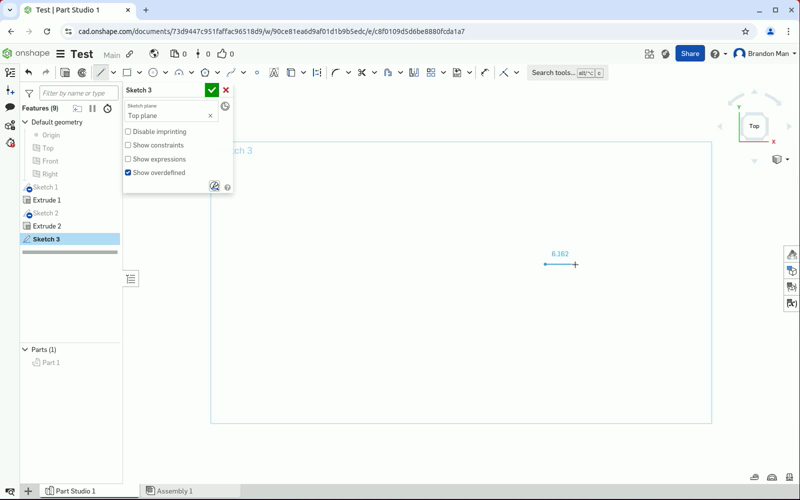
mouse_move(573, 264)
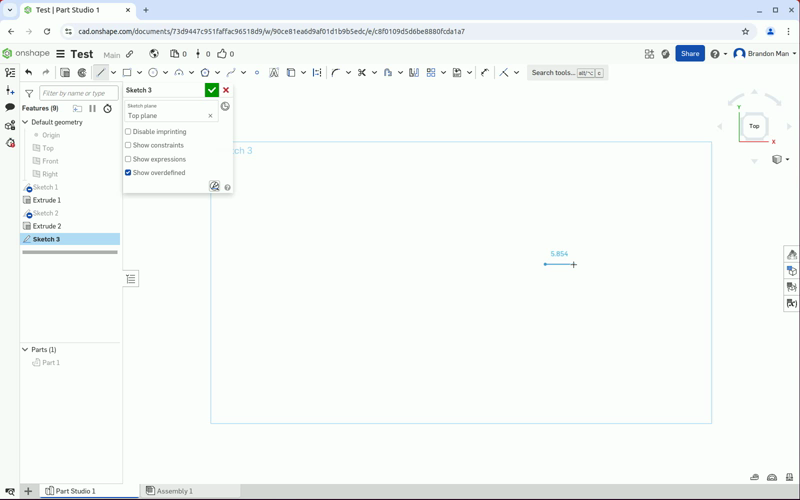
click(573, 264)
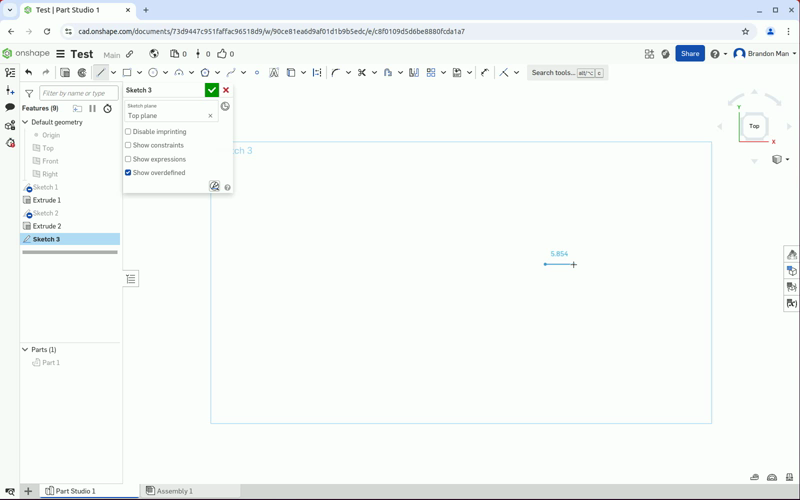
key_up(shift)
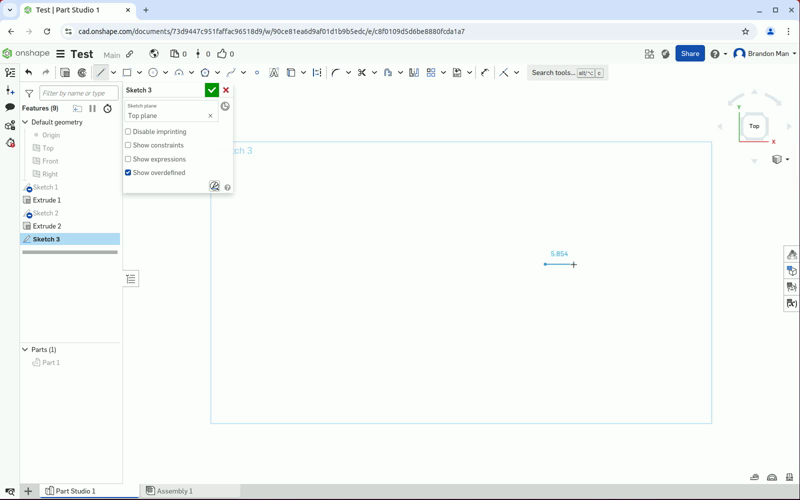
key_down(shift)
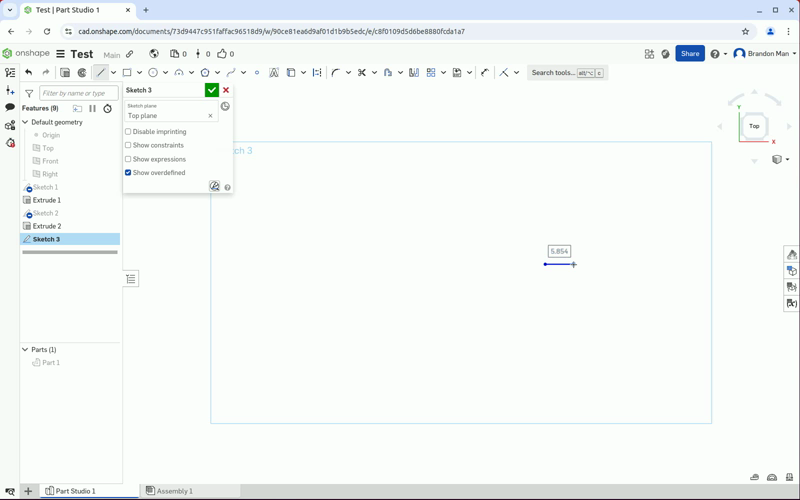
mouse_move(589, 264)
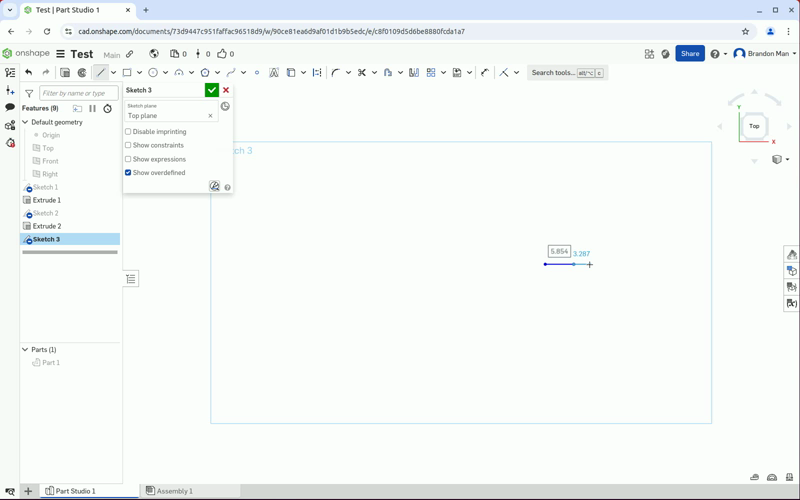
mouse_move(573, 225)
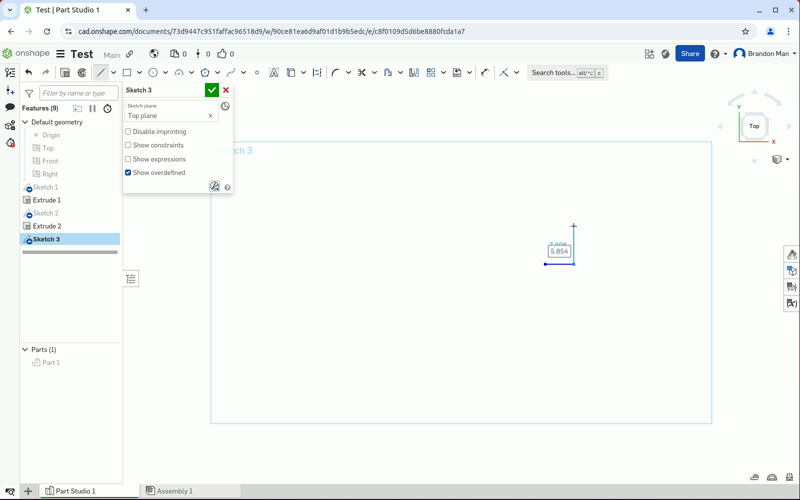
click(573, 225)
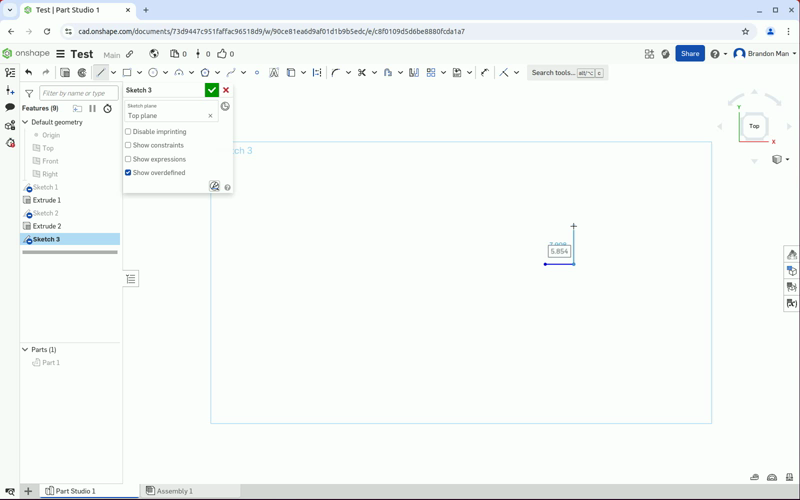
key_up(shift)
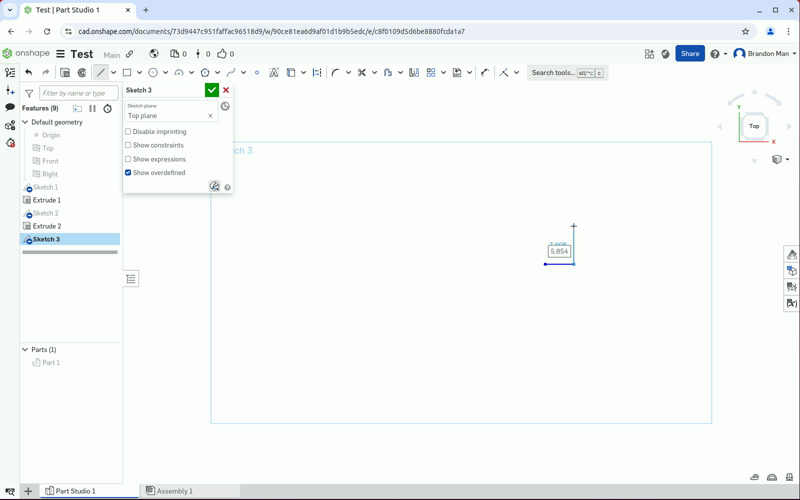
key_down(shift)
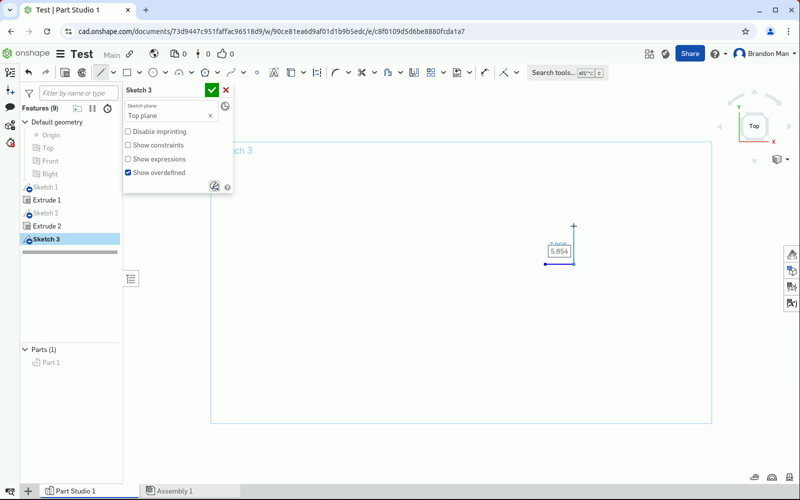
mouse_move(589, 225)
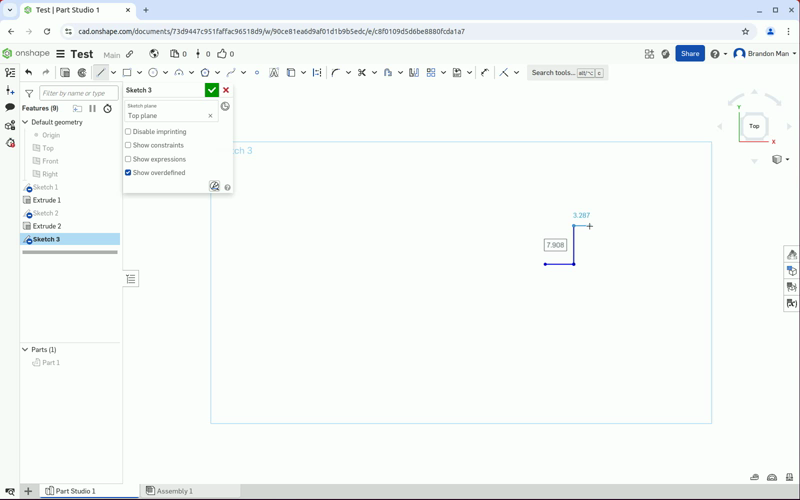
mouse_move(545, 225)
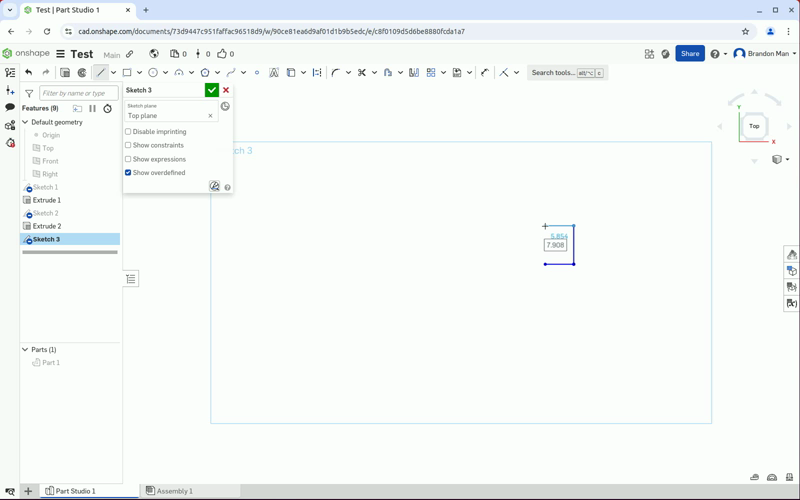
click(545, 225)
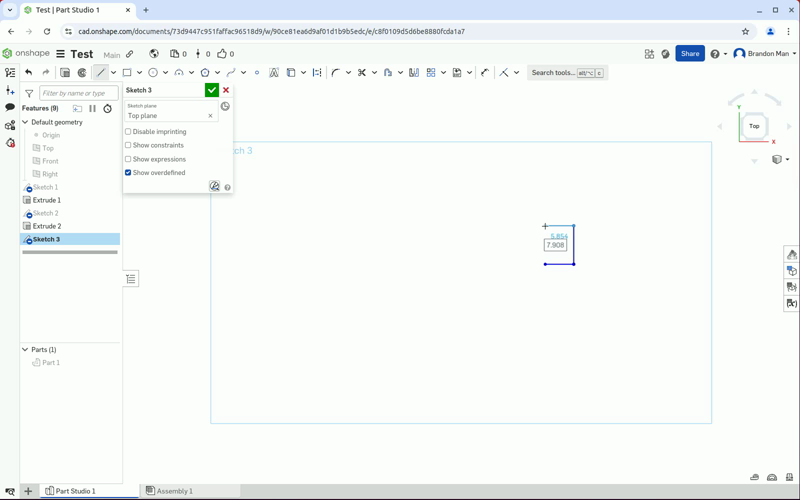
key_up(shift)
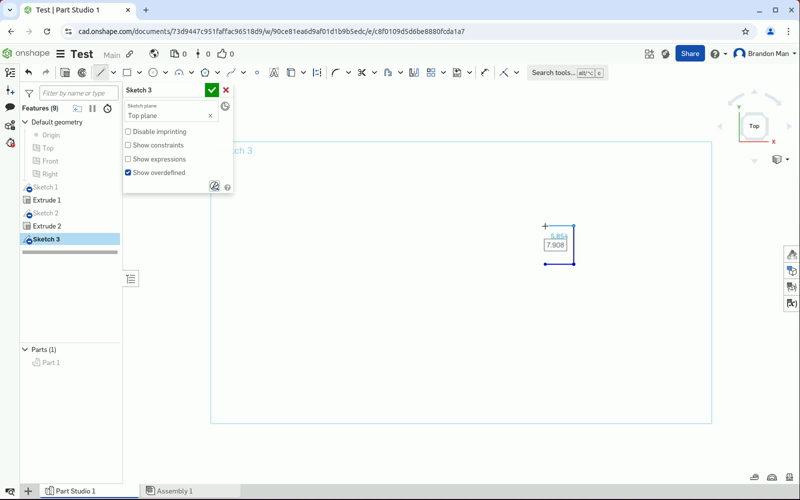
mouse_move(575, 225)
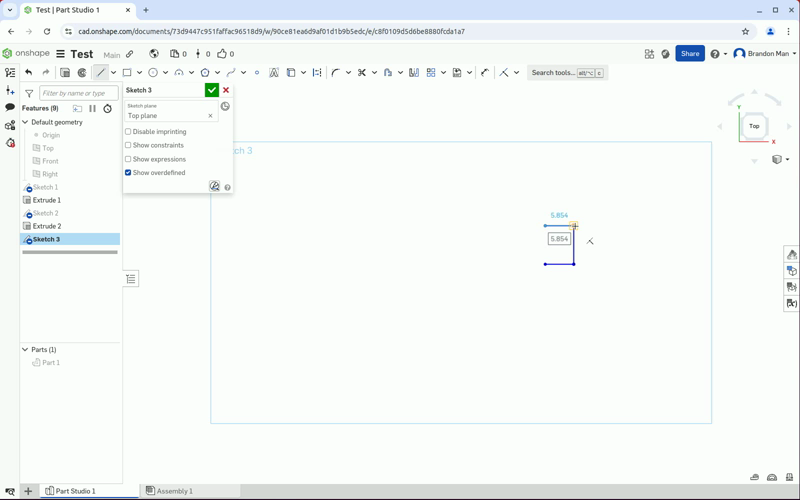
key_down(shift)
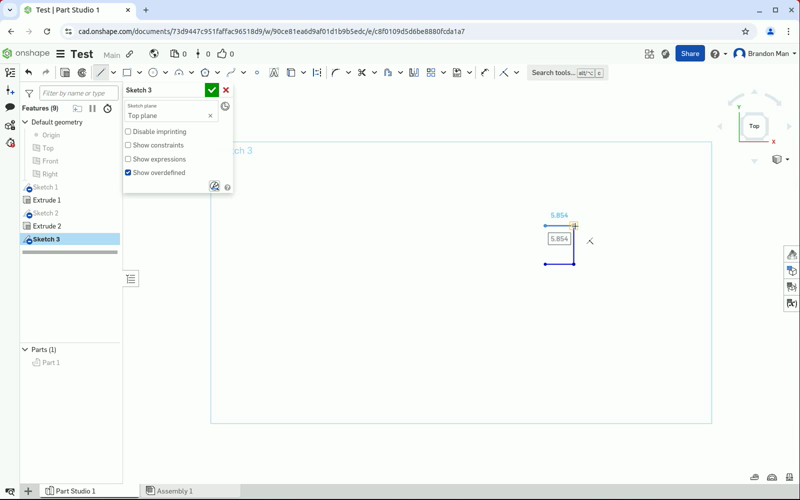
mouse_move(545, 264)
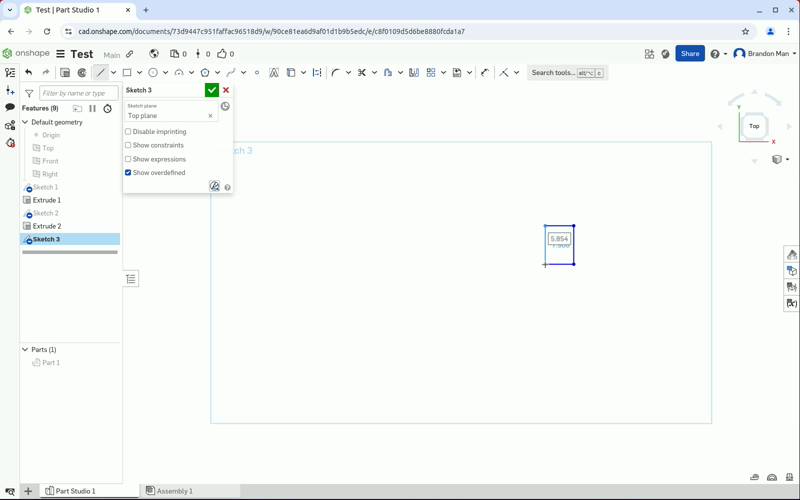
key_up(shift)
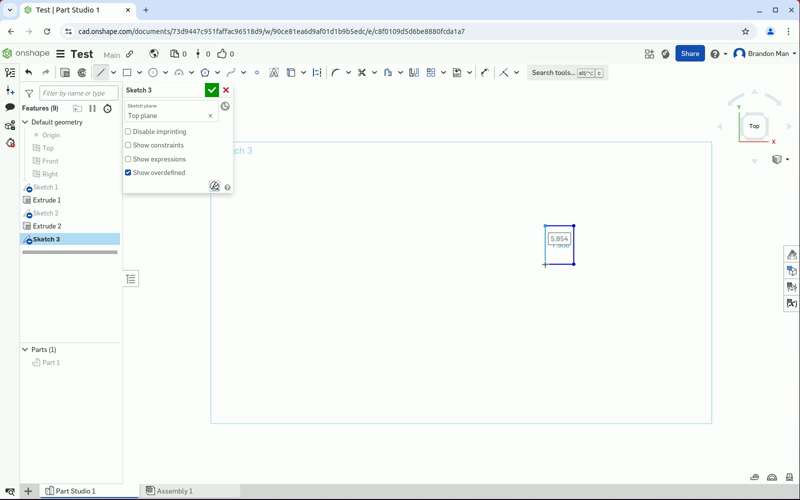
click(545, 264)
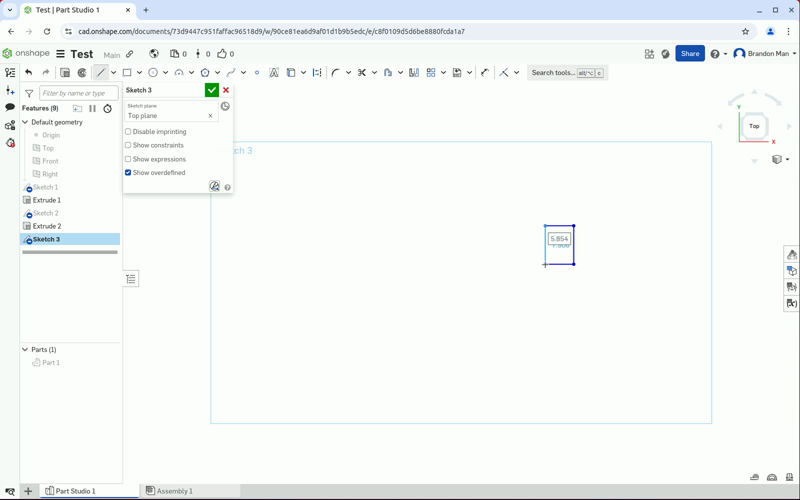
key(esc)
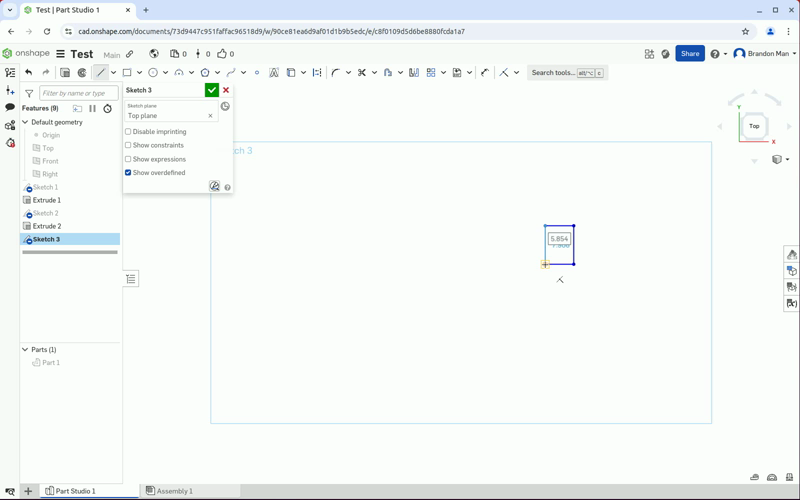
mouse_move(570, 261)
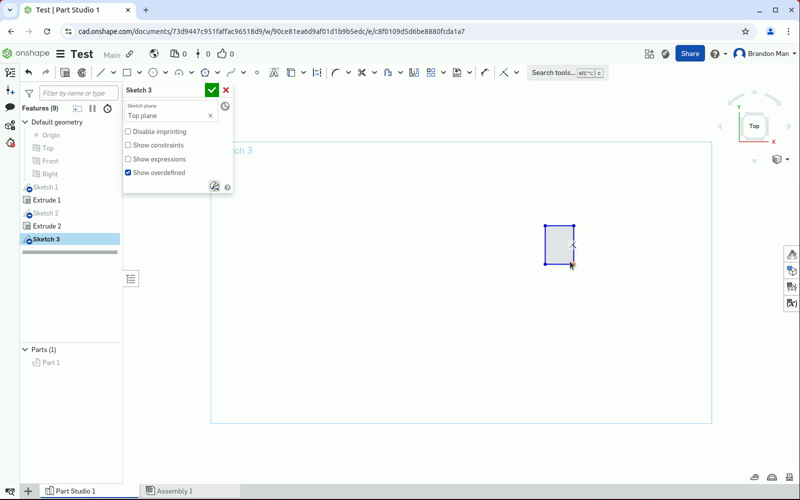
scroll(6)
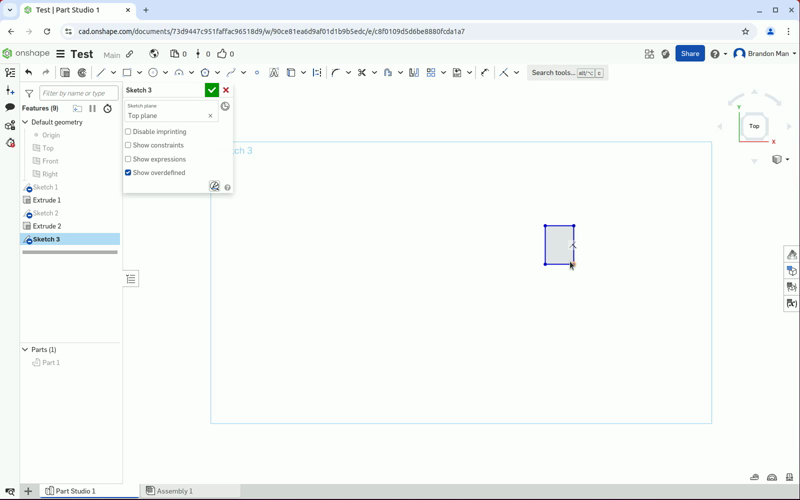
scroll(6)
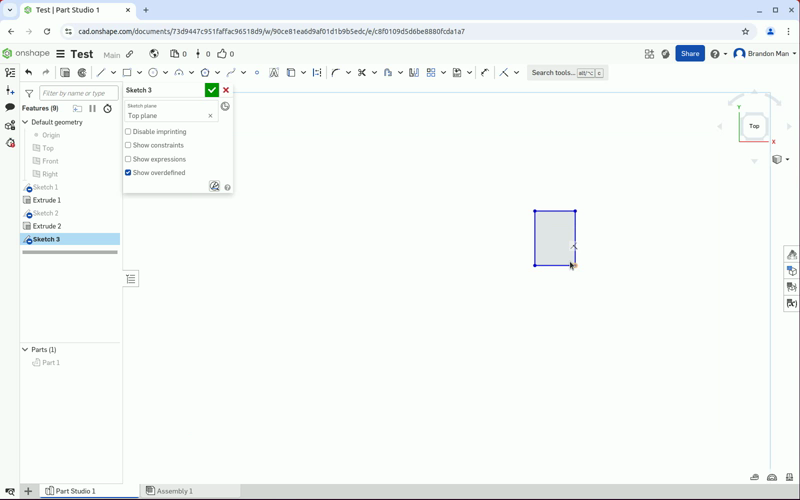
scroll(6)
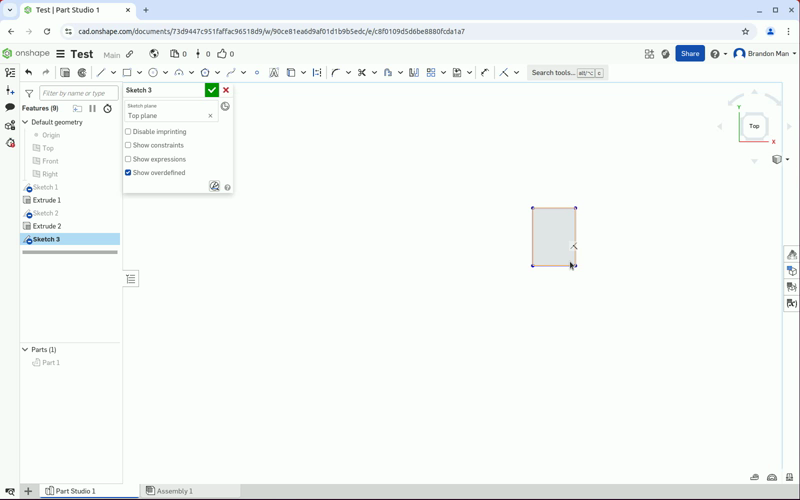
scroll(6)
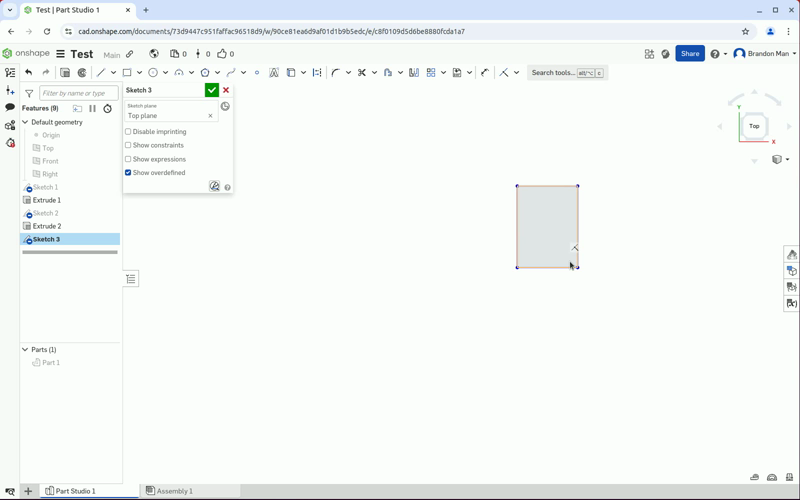
scroll(6)
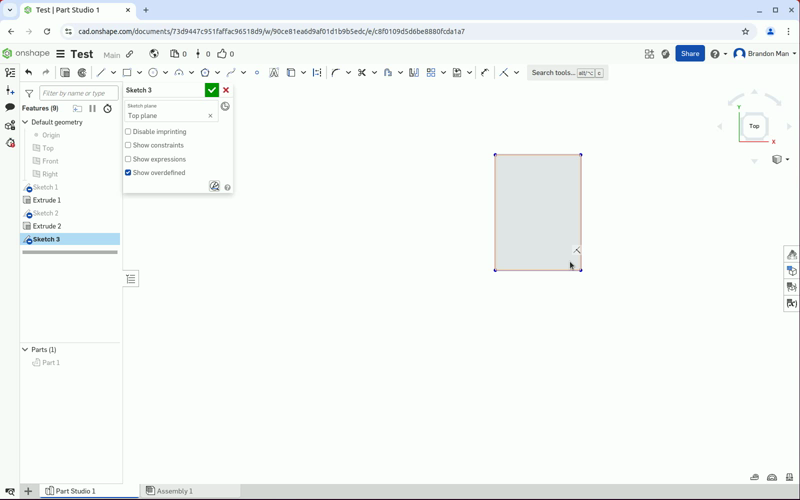
scroll(6)
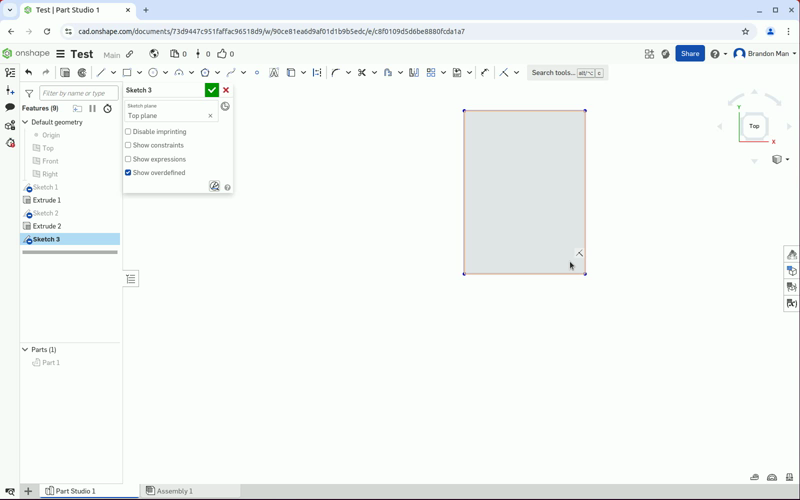
scroll(6)
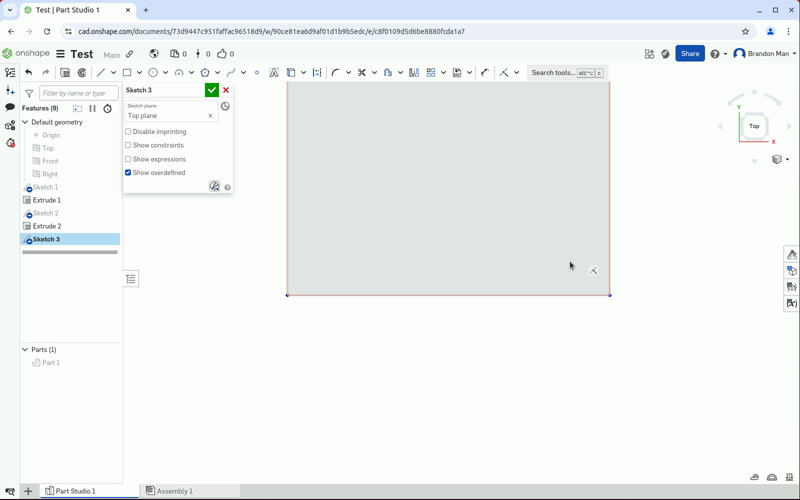
click(570, 261)
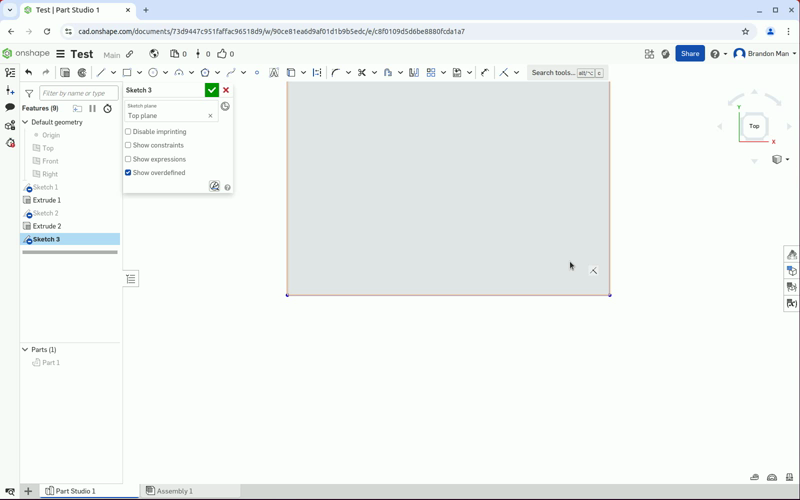
scroll(-6)
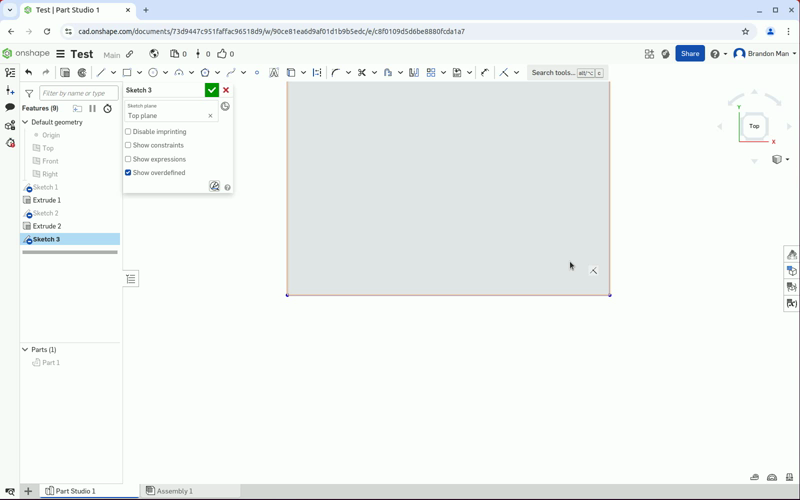
scroll(-6)
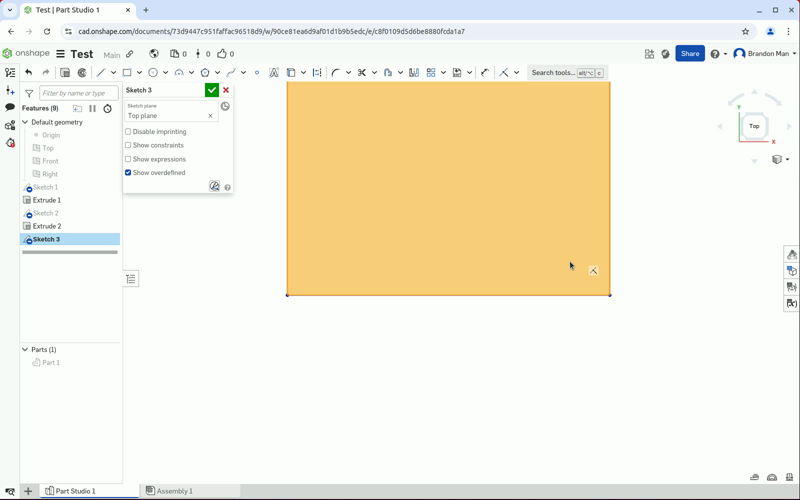
scroll(-6)
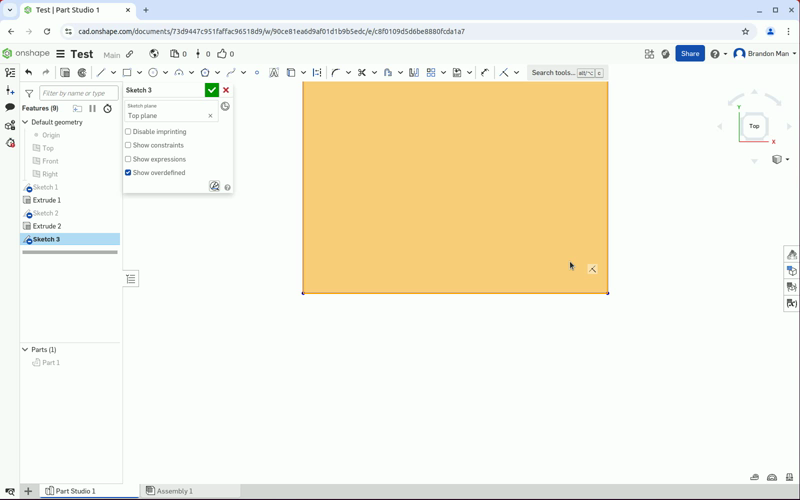
scroll(-6)
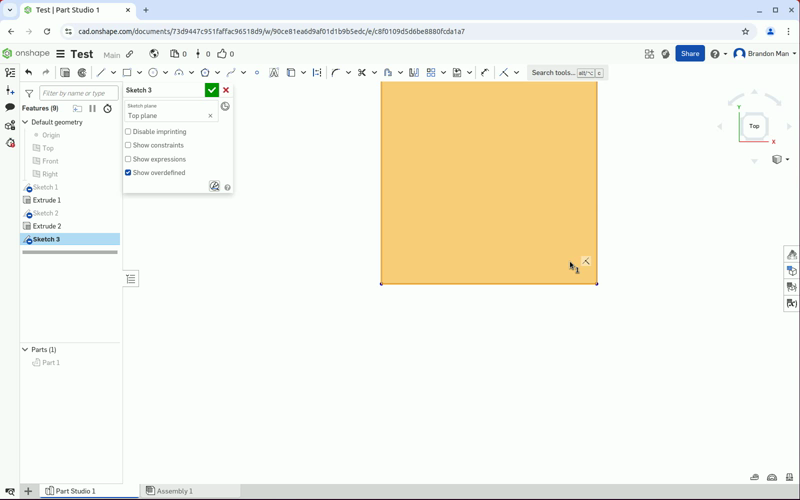
scroll(-6)
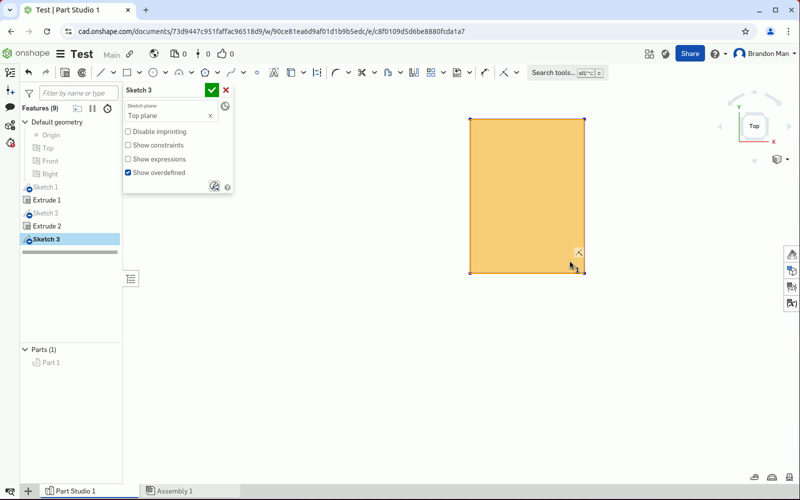
scroll(-6)
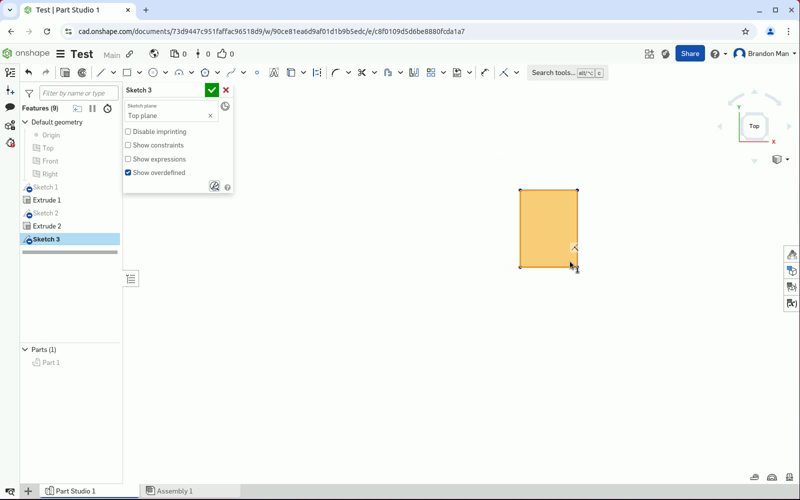
scroll(-6)
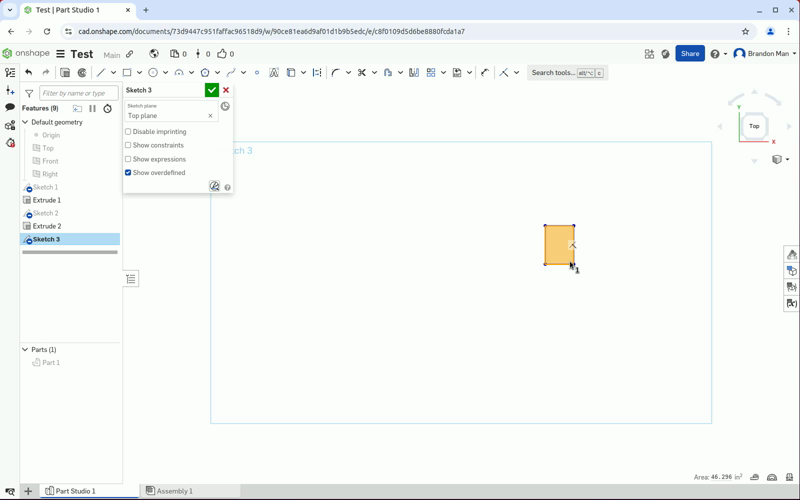
mouse_move(73, 352)
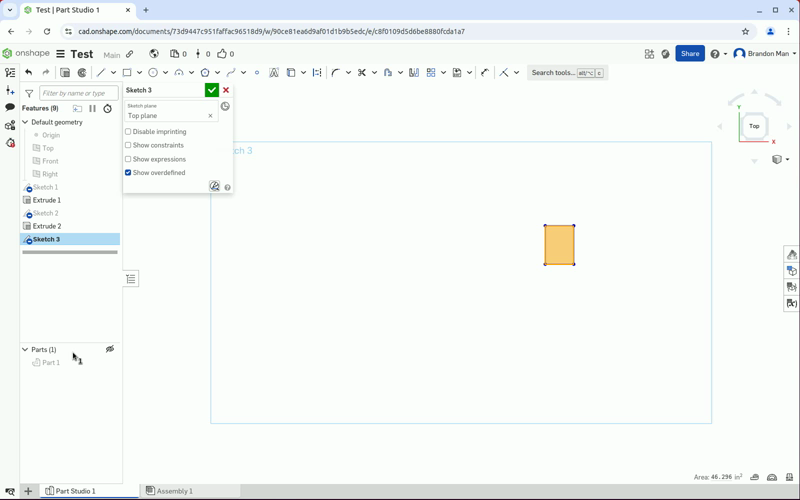
key(shift+y)
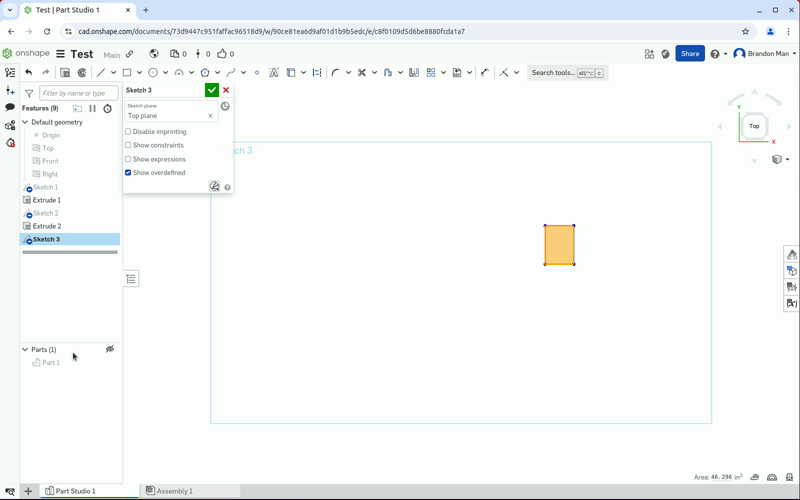
key(shift+e)
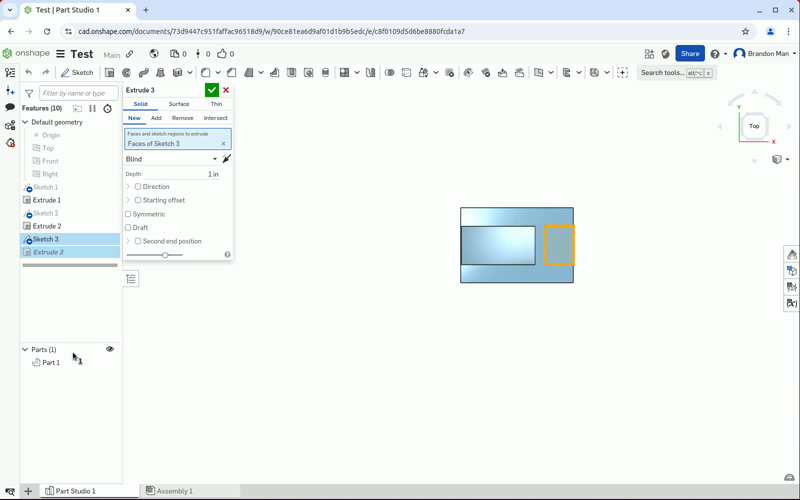
mouse_move(143, 106)
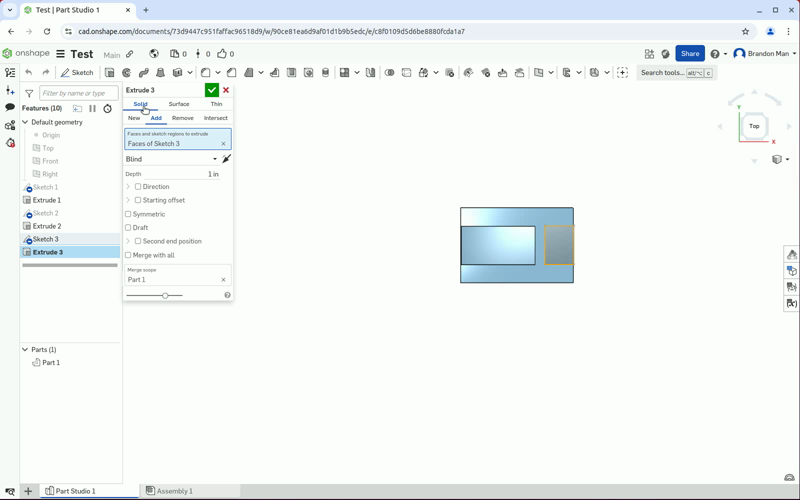
click(143, 106)
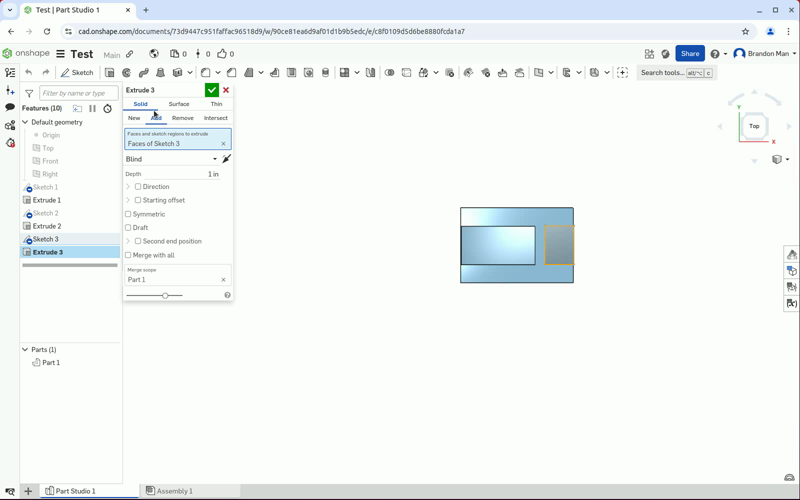
mouse_move(186, 120)
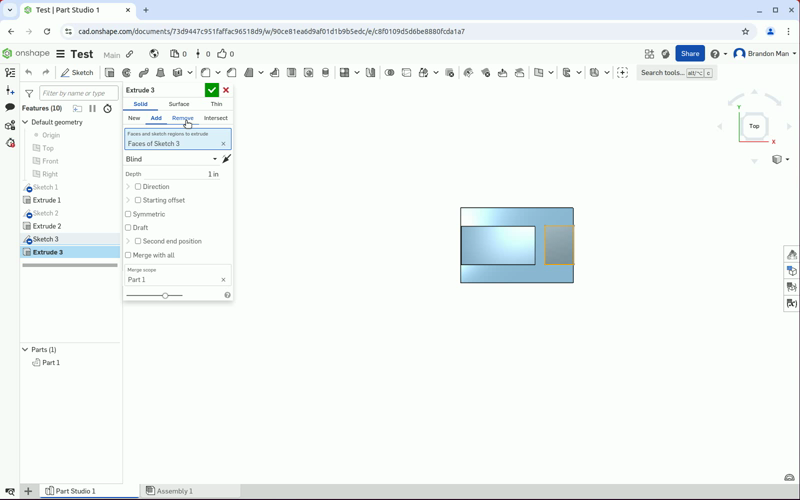
click(186, 120)
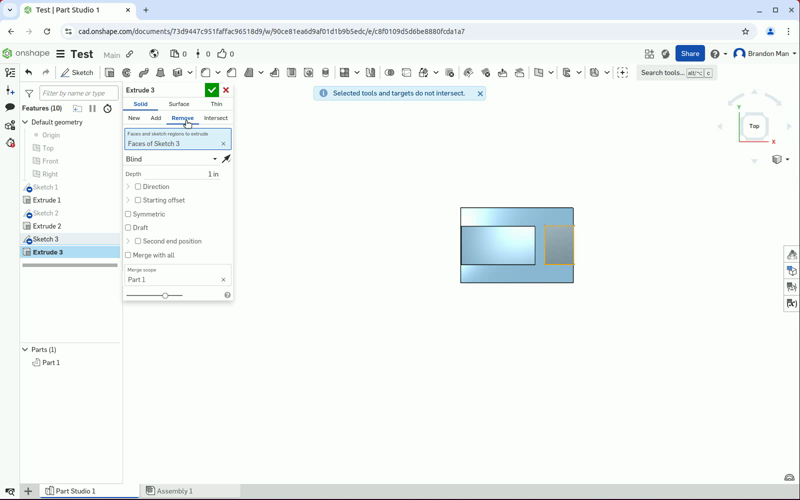
key(tab, 4)
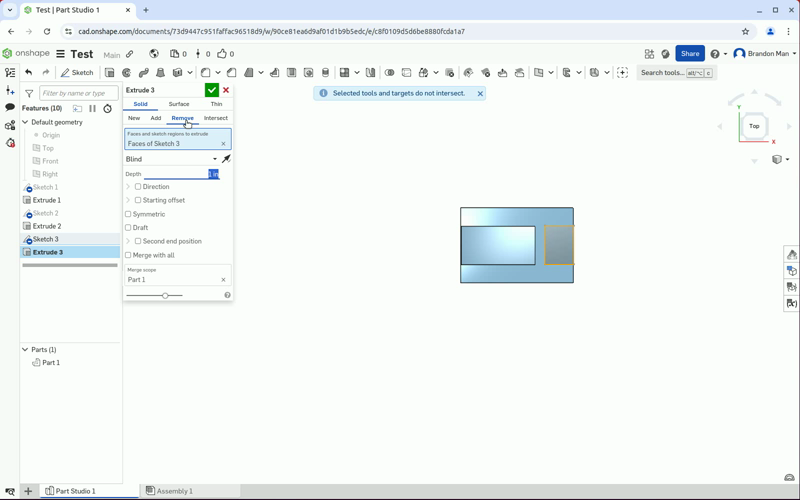
text(-19.257)
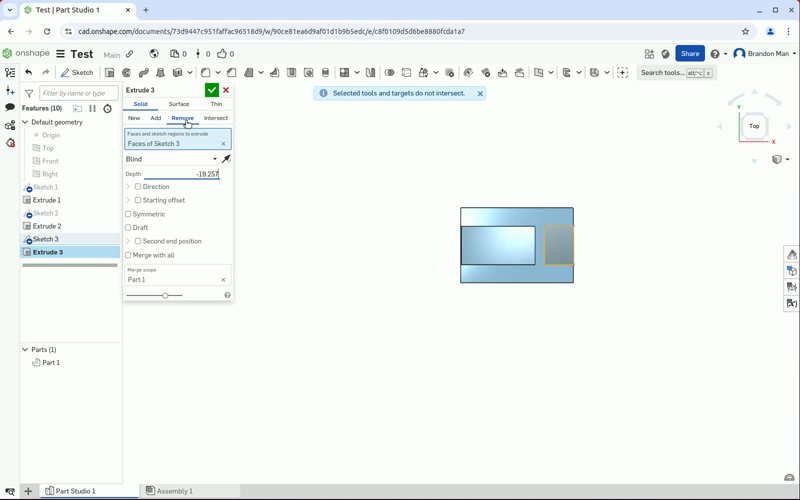
key(tab, 6)
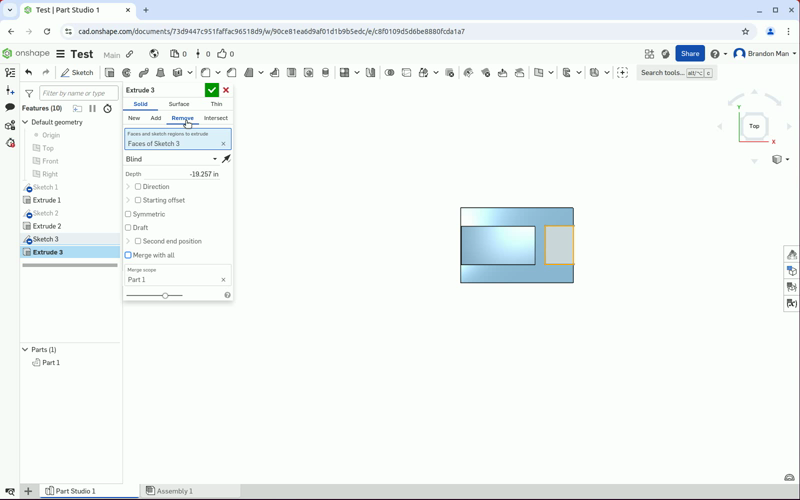
key(space)
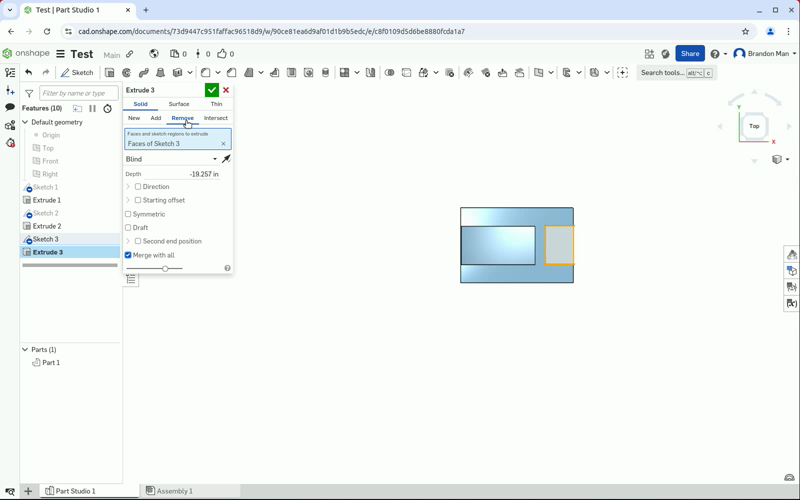
key(enter)
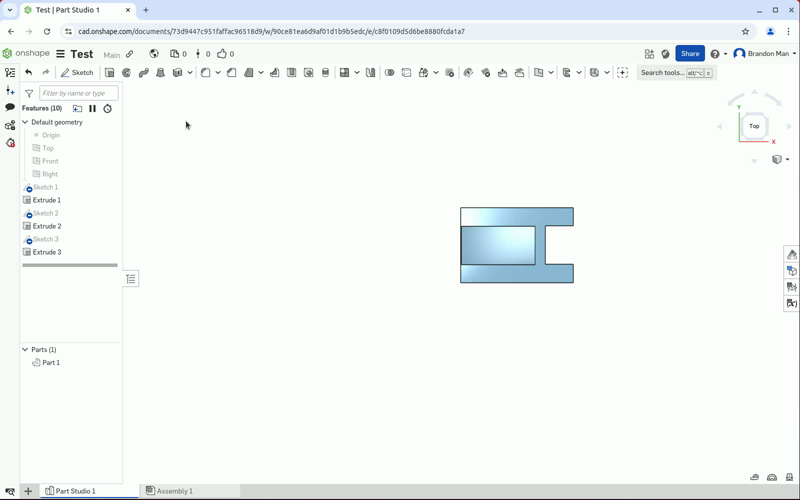
key(shift+h)
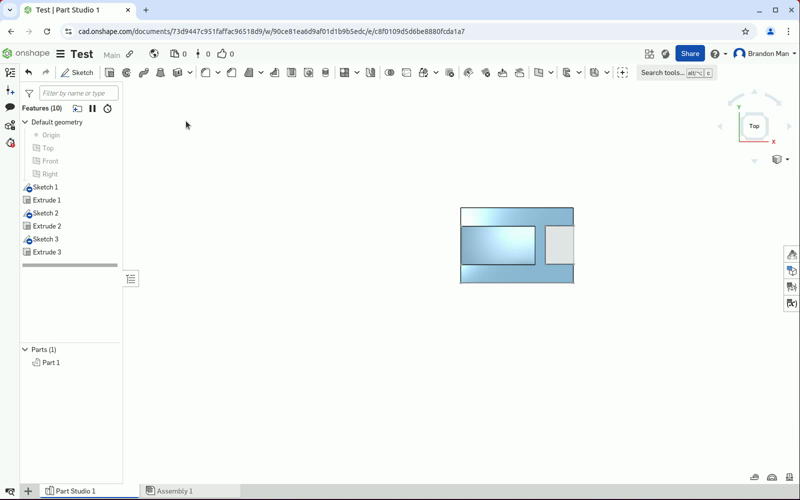
key(shift+h)
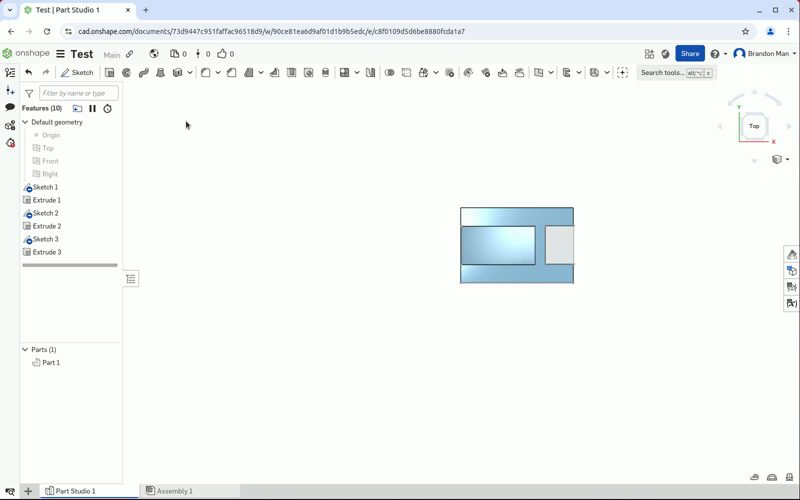
key(shift+7)
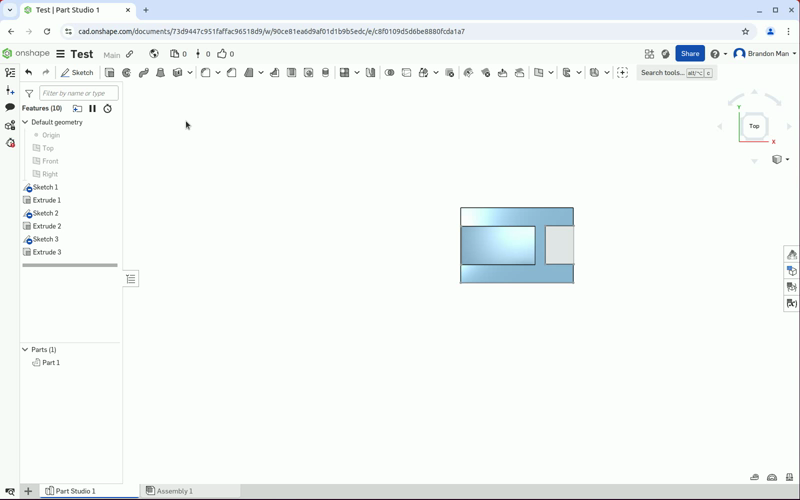
key(up, 3)
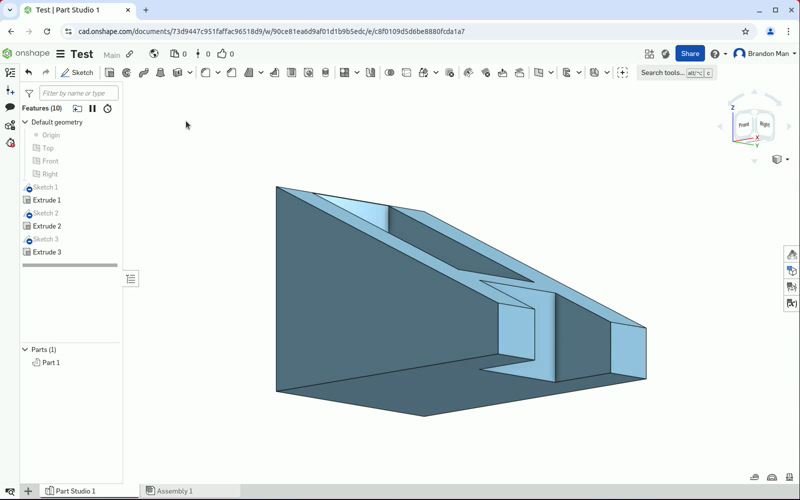
key(left, 3)
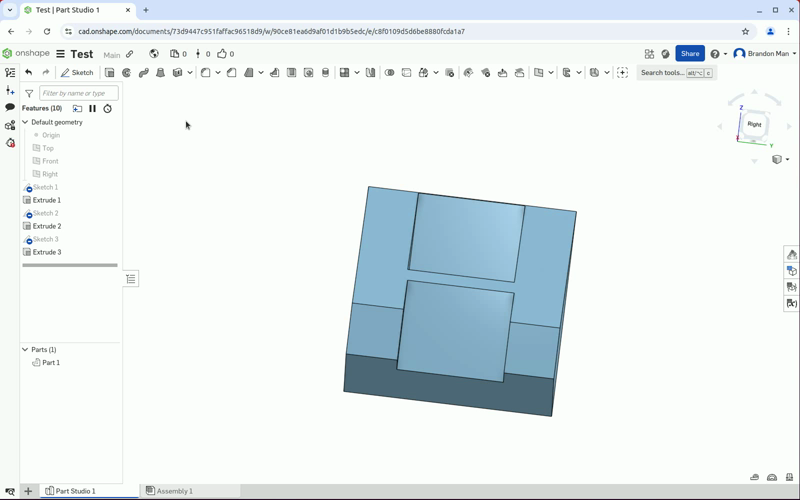
key(right, 3)
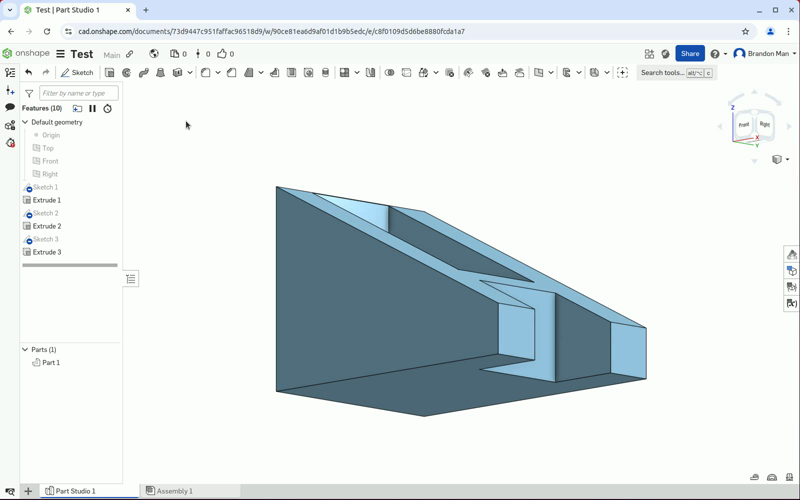
key(down, 3)
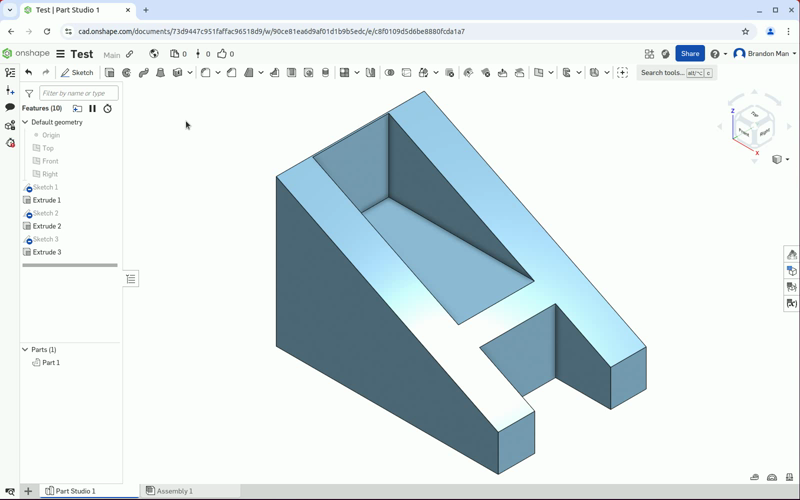
mouse_move(73, 189)
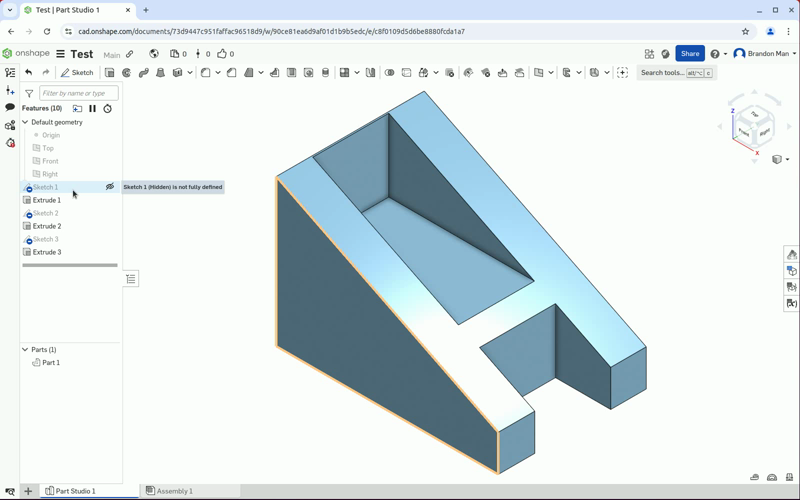
click(73, 189)